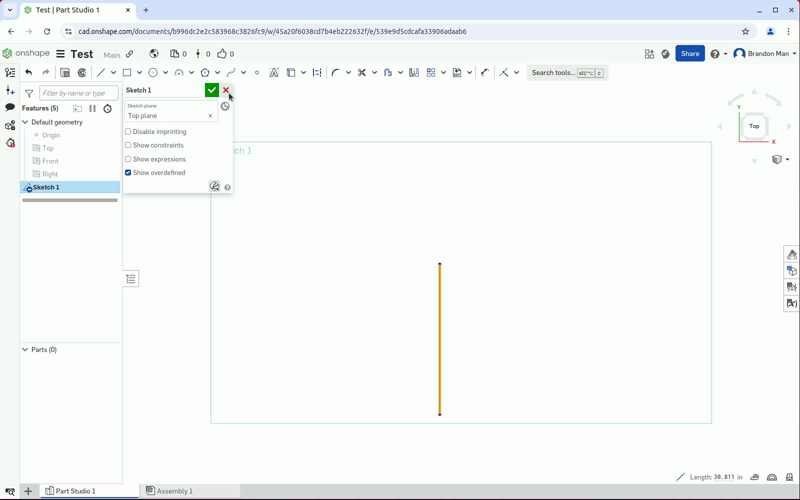
key(shift+h)
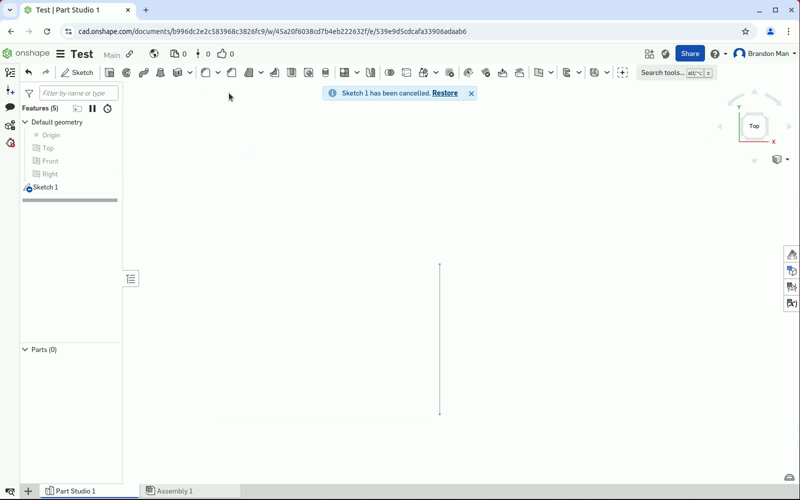
key(shift+s)
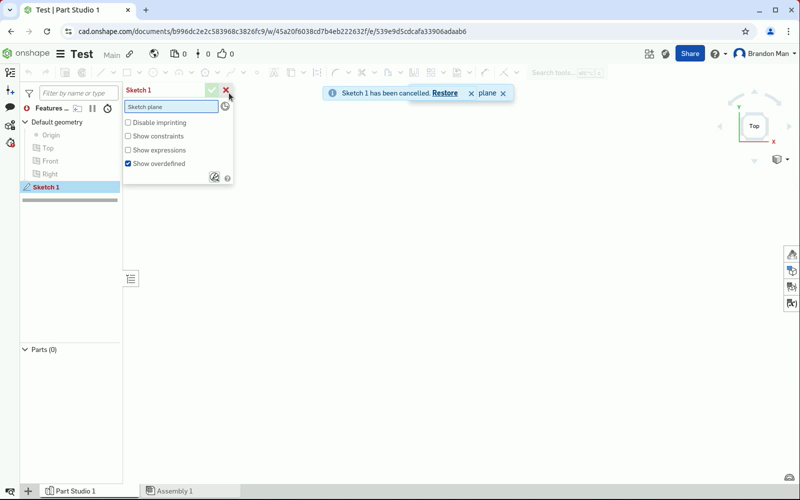
mouse_move(73, 150)
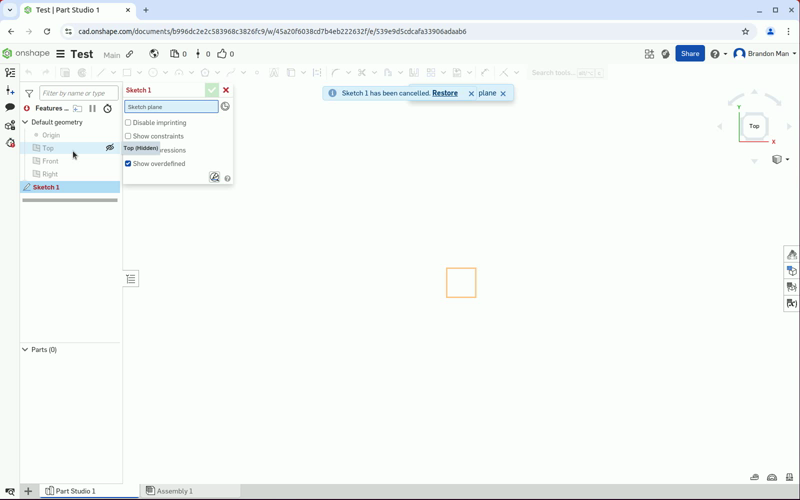
click(73, 150)
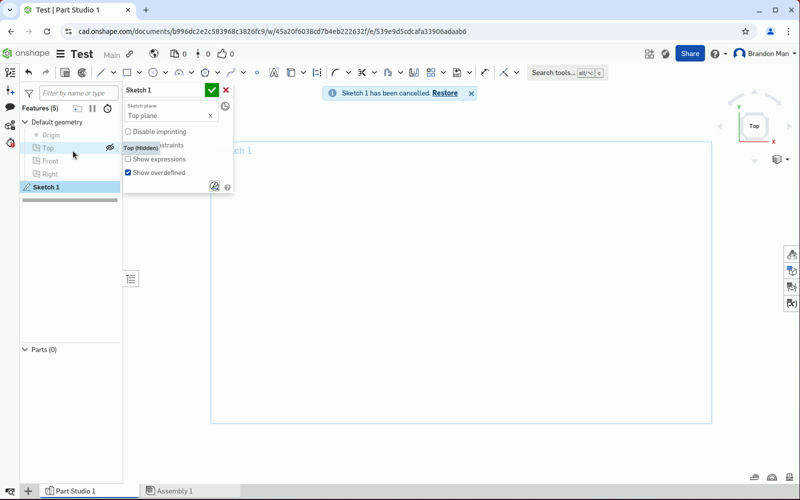
mouse_move(73, 352)
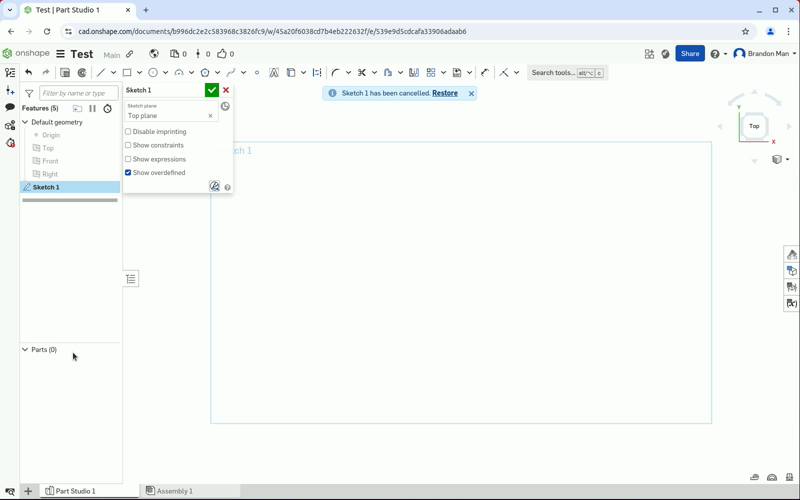
key(y)
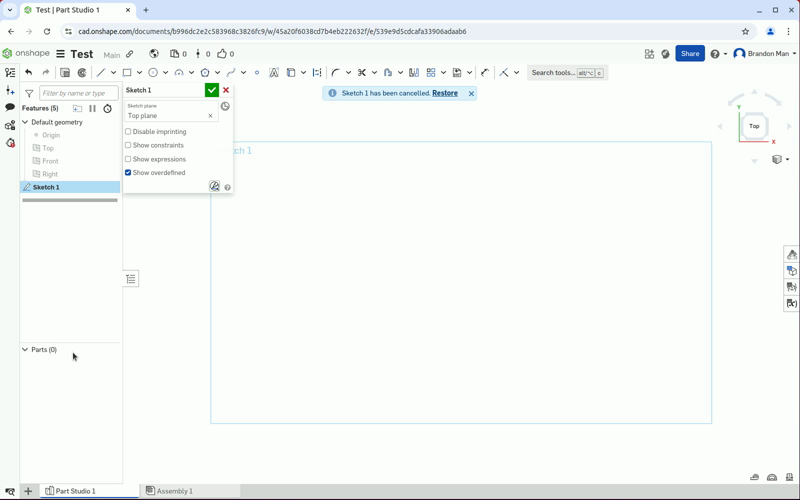
key(c)
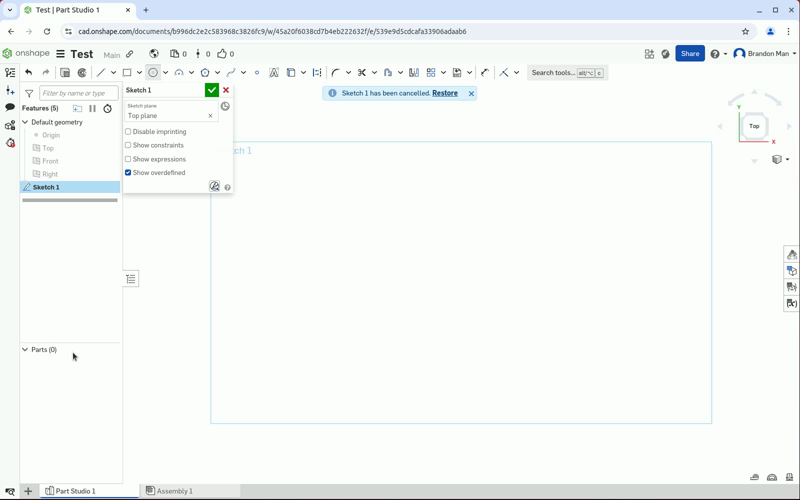
key_down(shift)
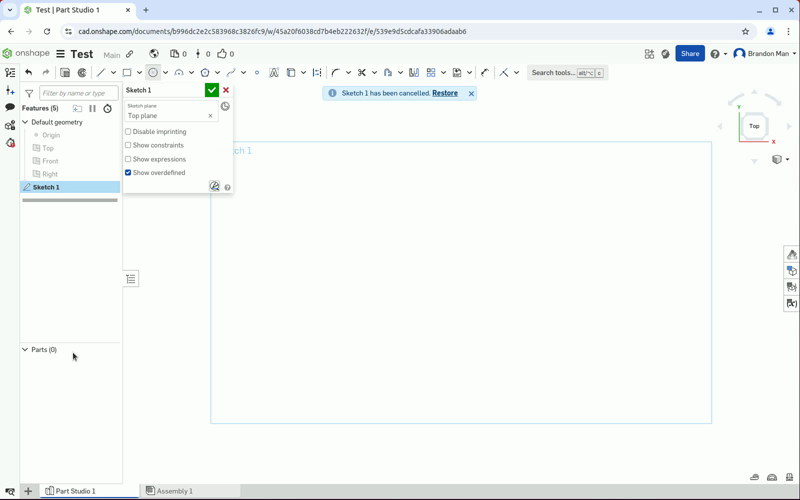
mouse_move(461, 282)
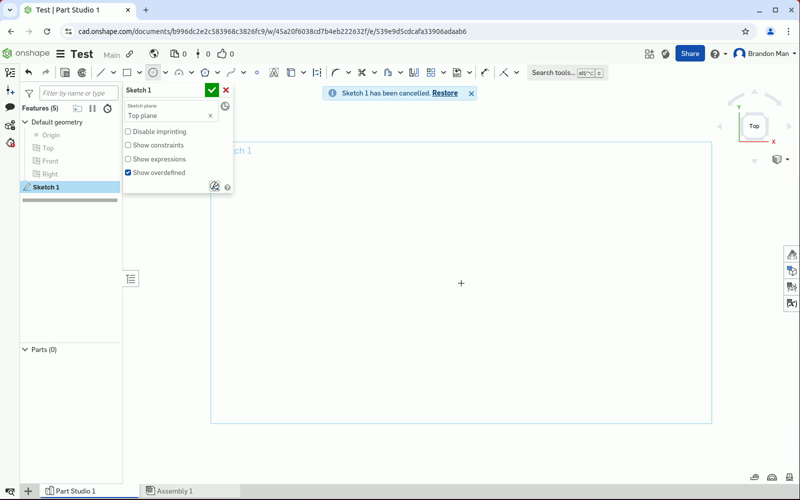
click(461, 282)
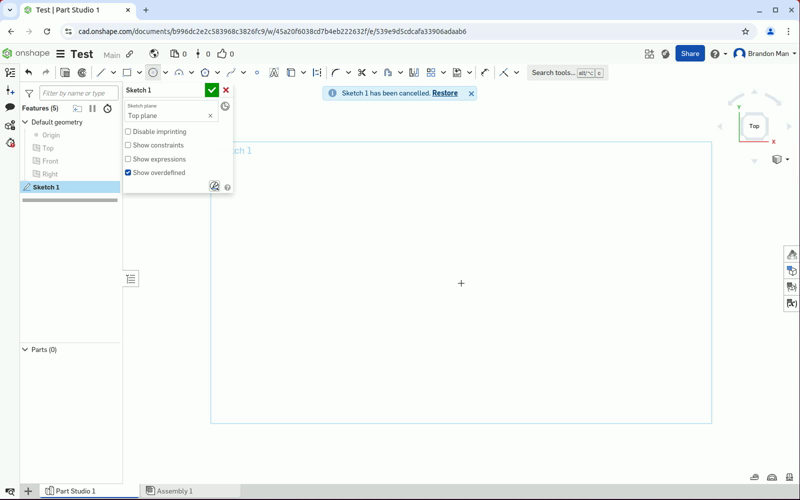
key_up(shift)
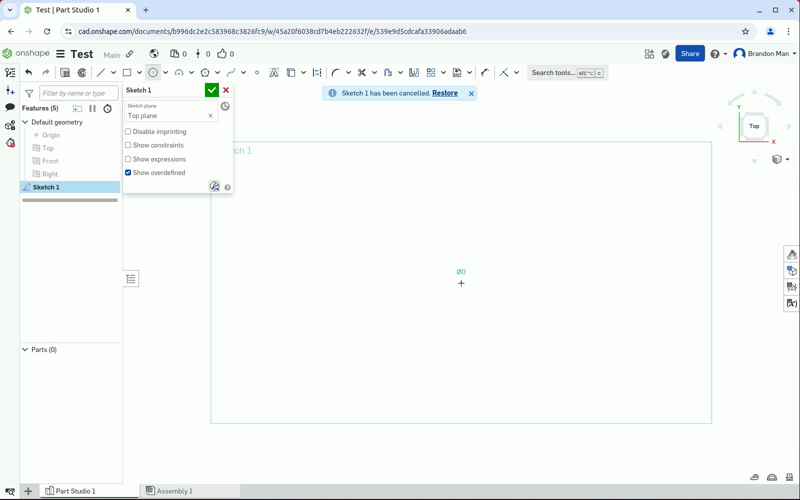
mouse_move(574, 282)
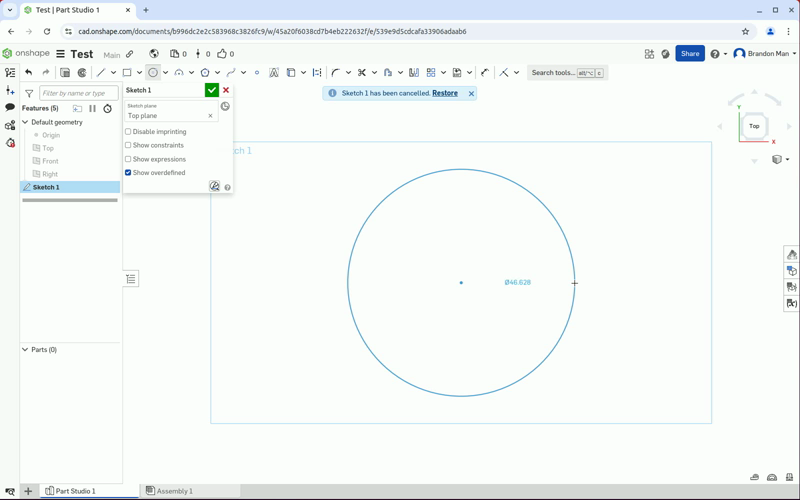
click(574, 282)
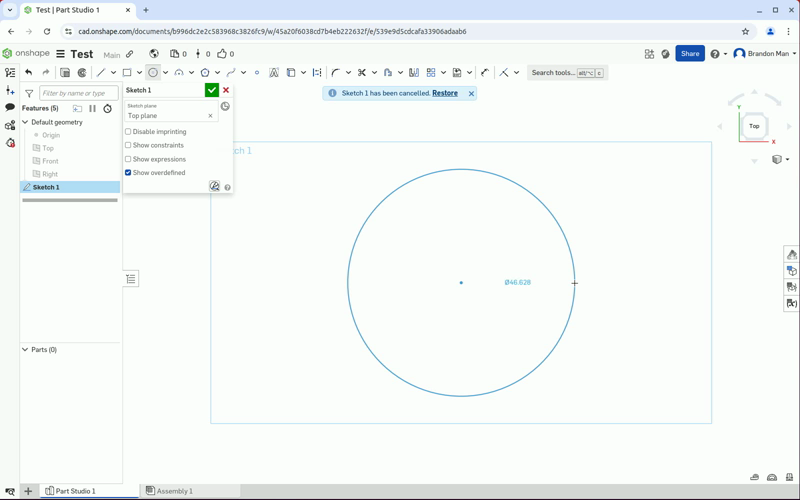
key(esc)
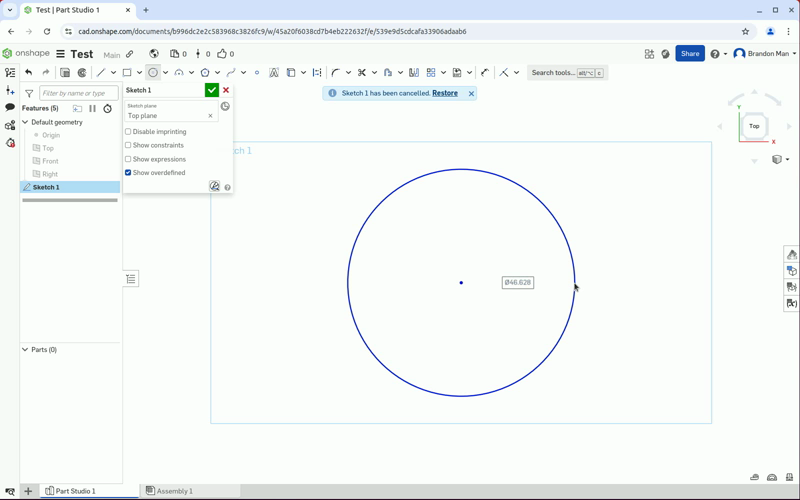
key(c)
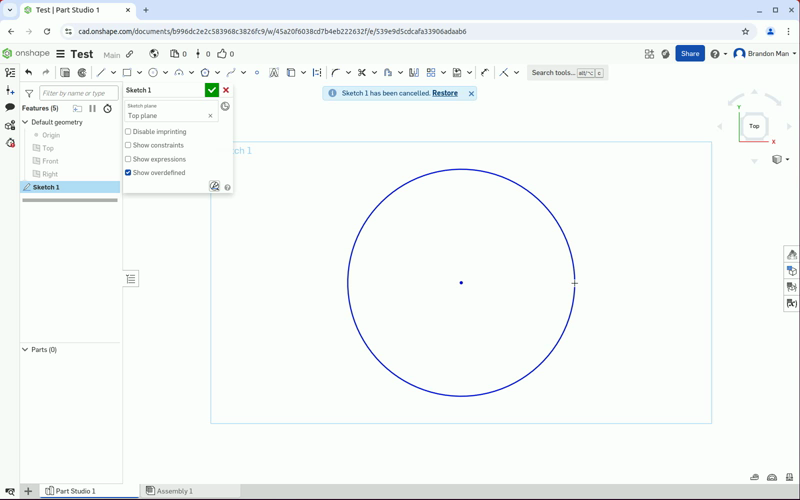
key_down(shift)
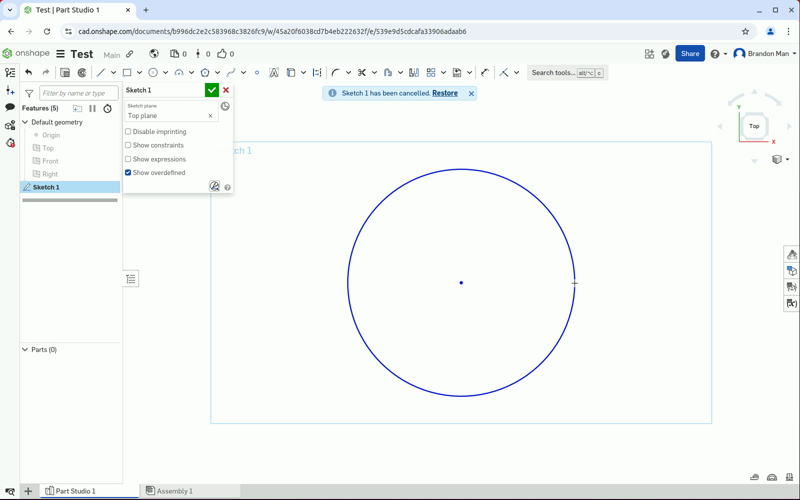
mouse_move(364, 282)
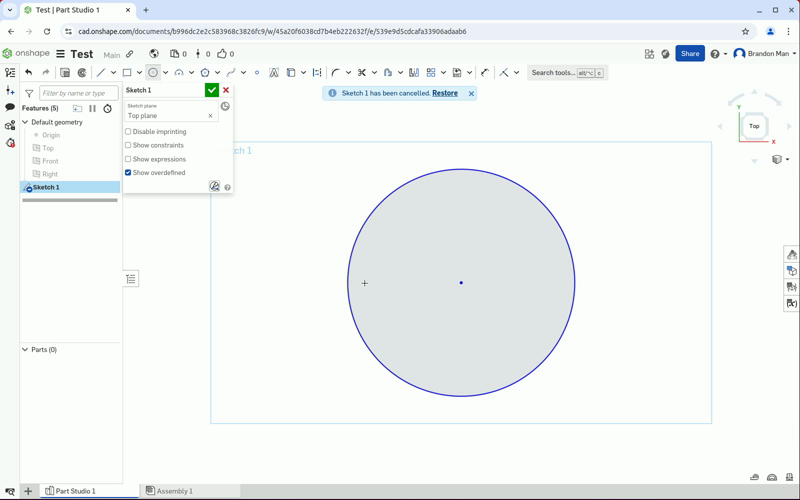
click(364, 282)
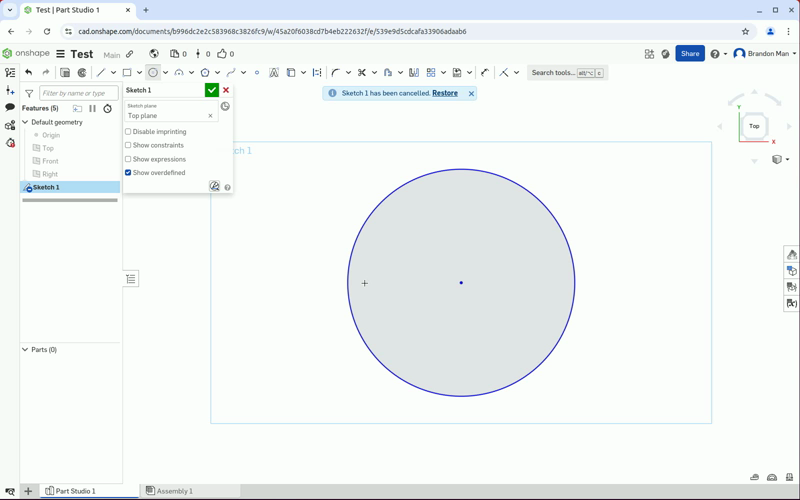
key_up(shift)
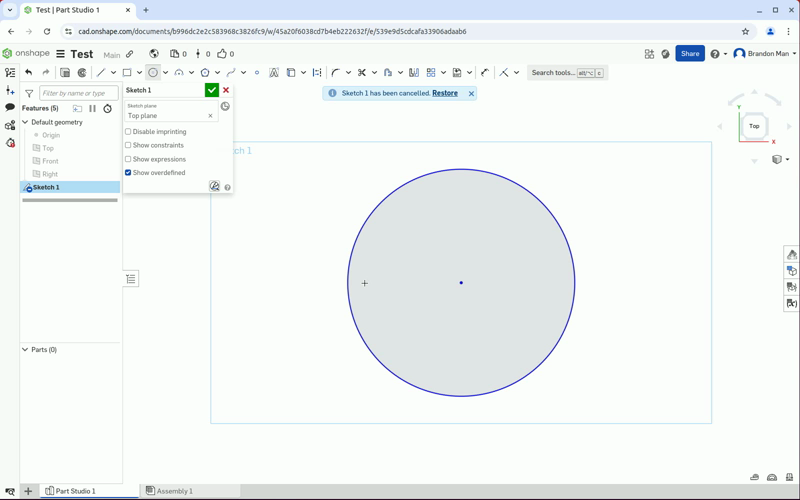
mouse_move(369, 282)
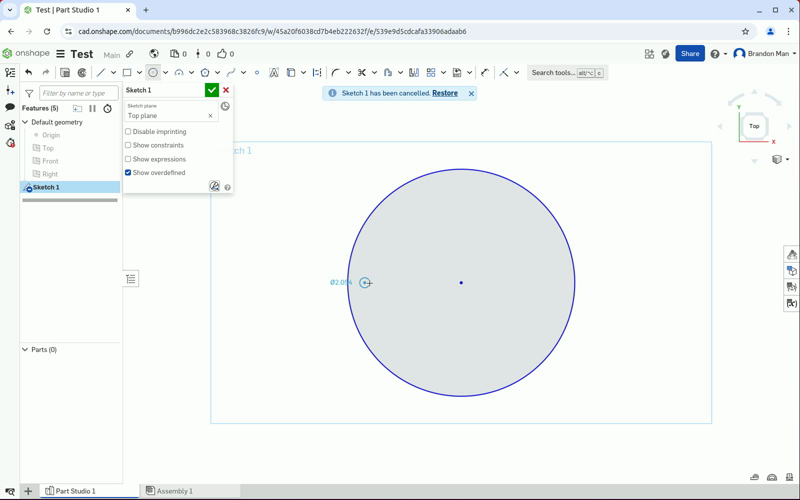
click(369, 282)
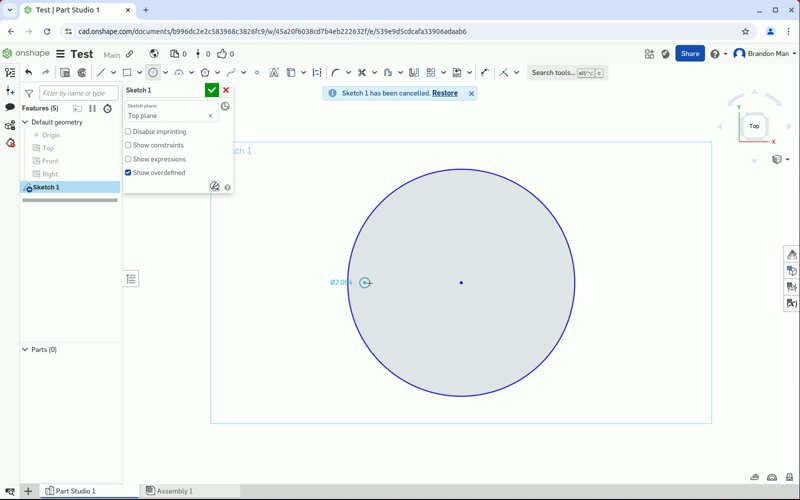
key(esc)
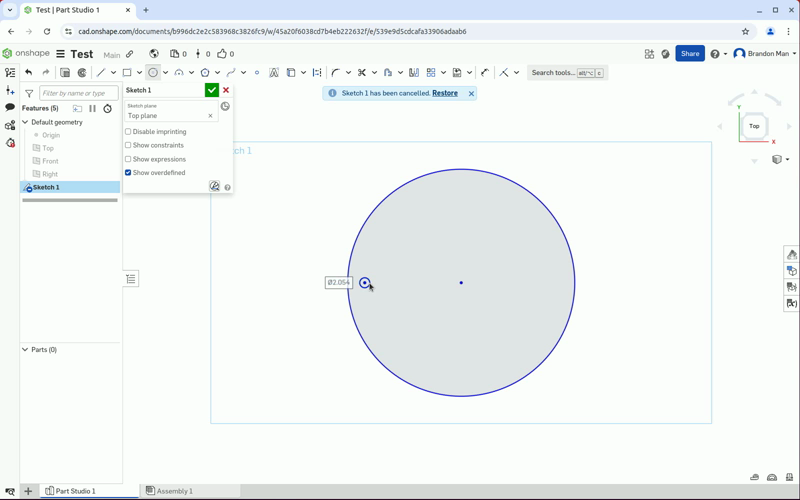
key(c)
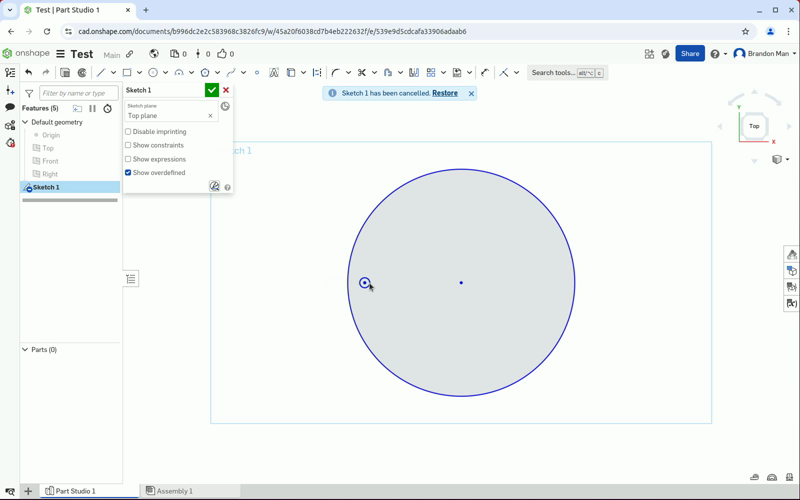
key_down(shift)
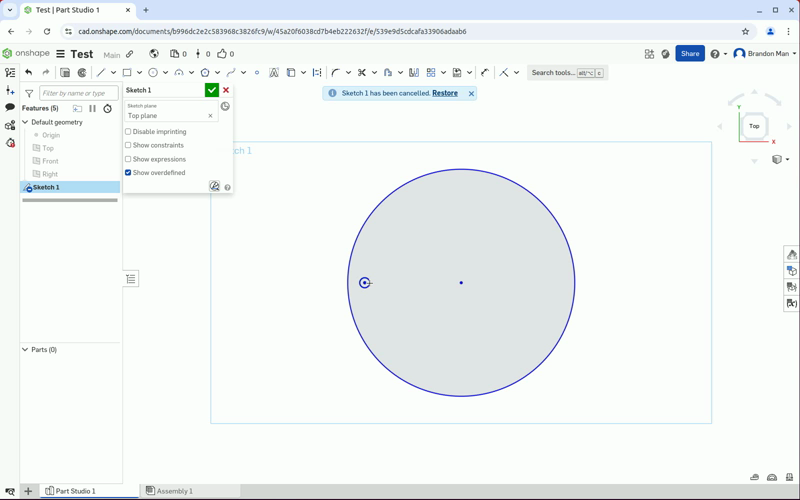
mouse_move(555, 282)
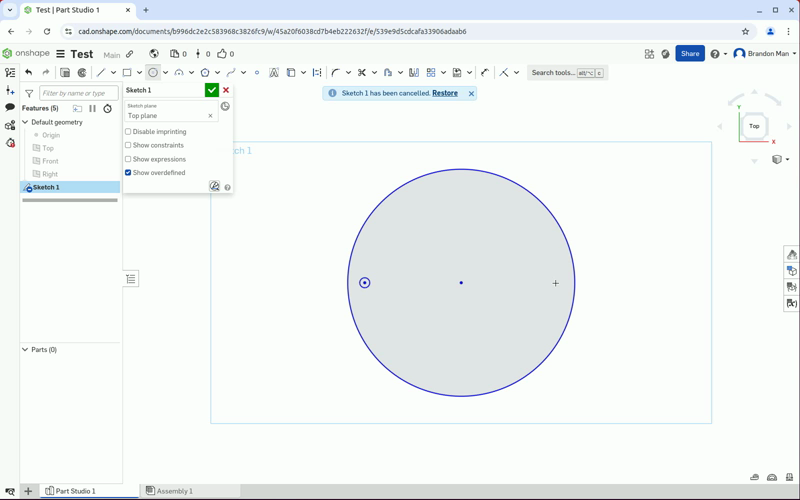
click(555, 282)
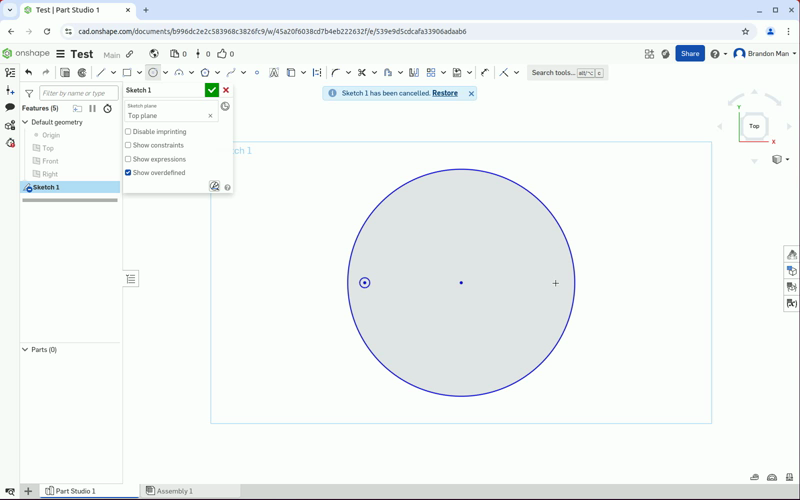
key_up(shift)
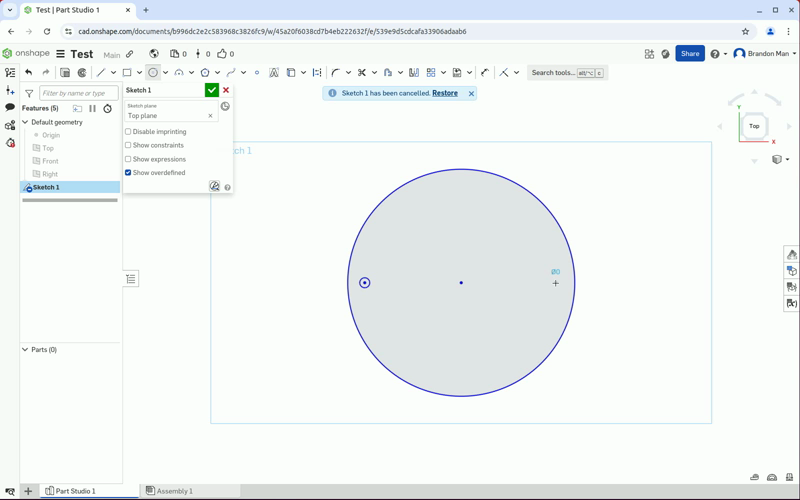
mouse_move(560, 282)
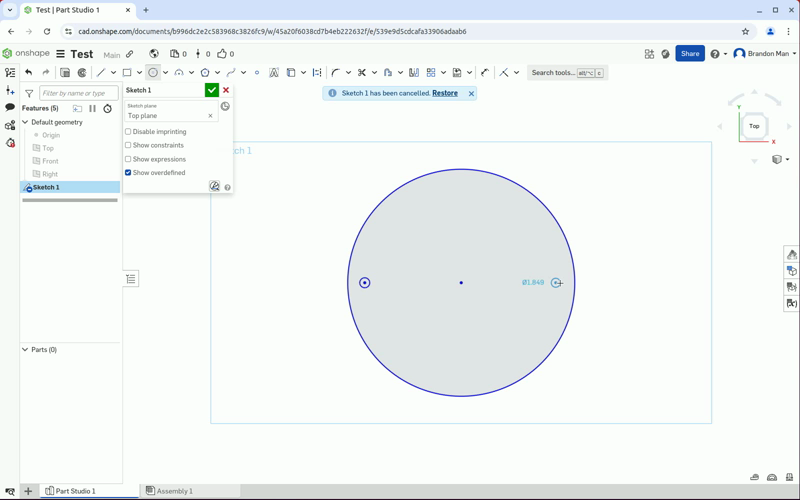
click(560, 282)
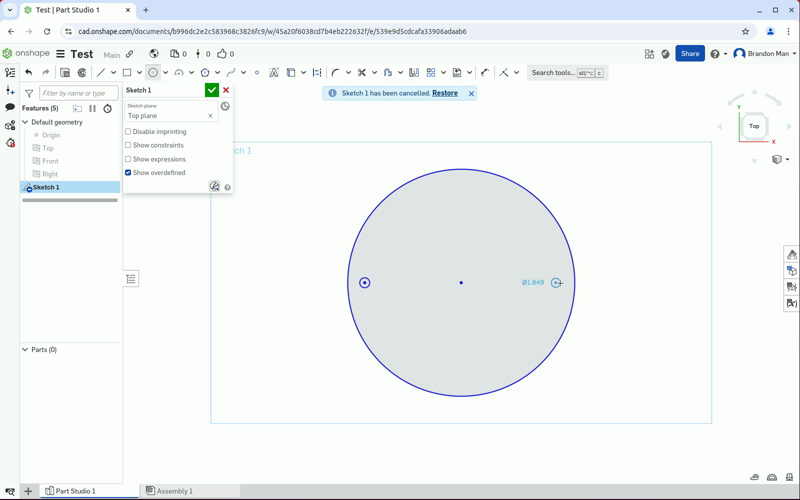
key(esc)
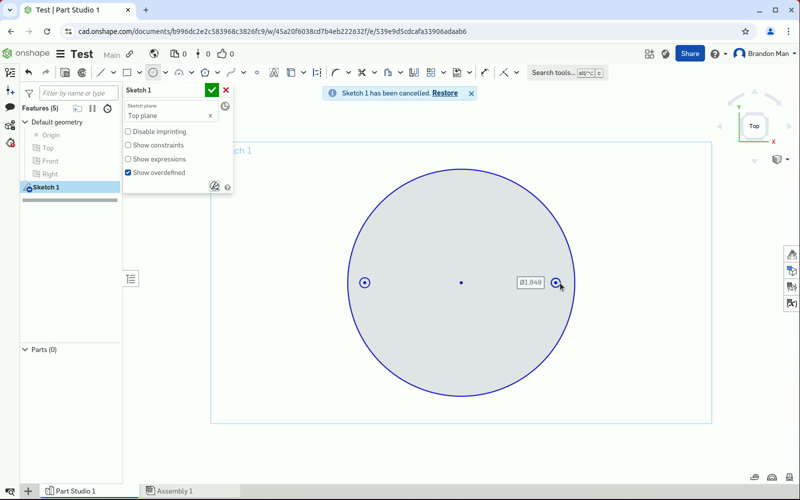
mouse_move(442, 266)
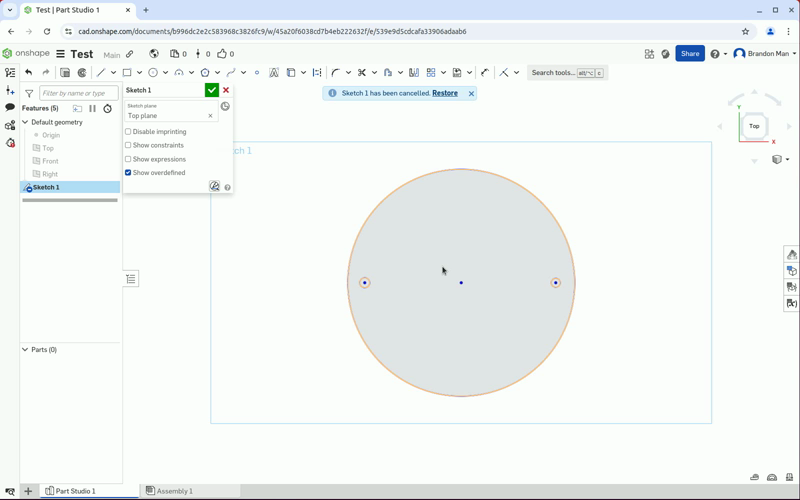
click(442, 266)
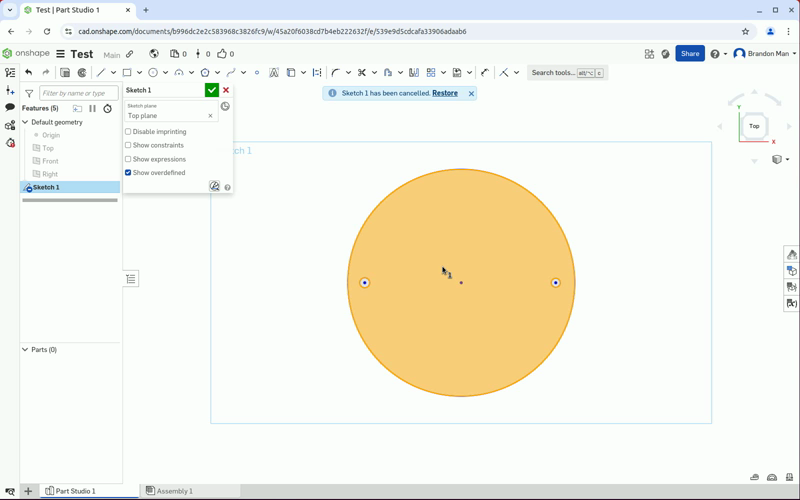
mouse_move(73, 352)
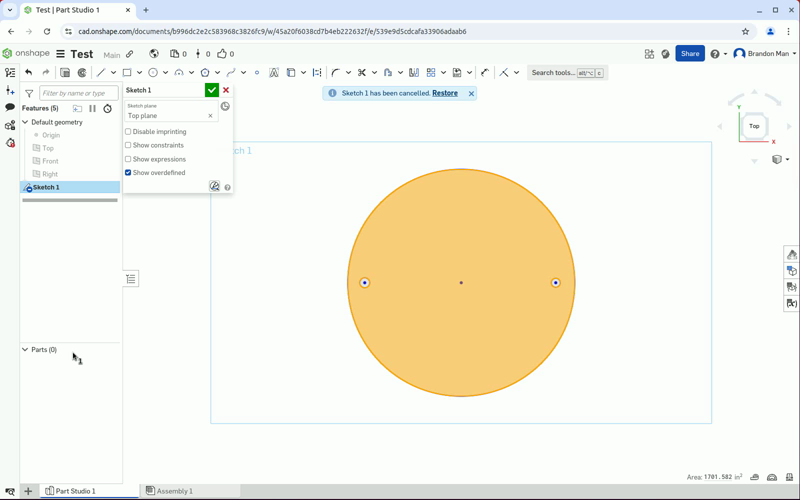
key(shift+y)
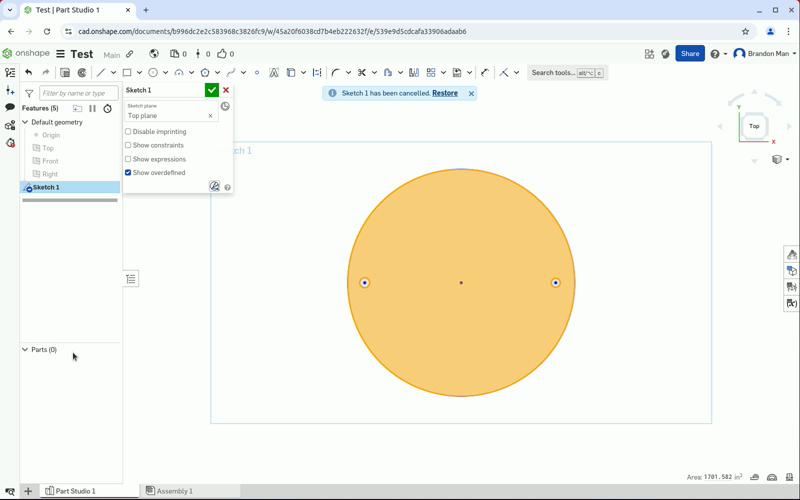
key(shift+e)
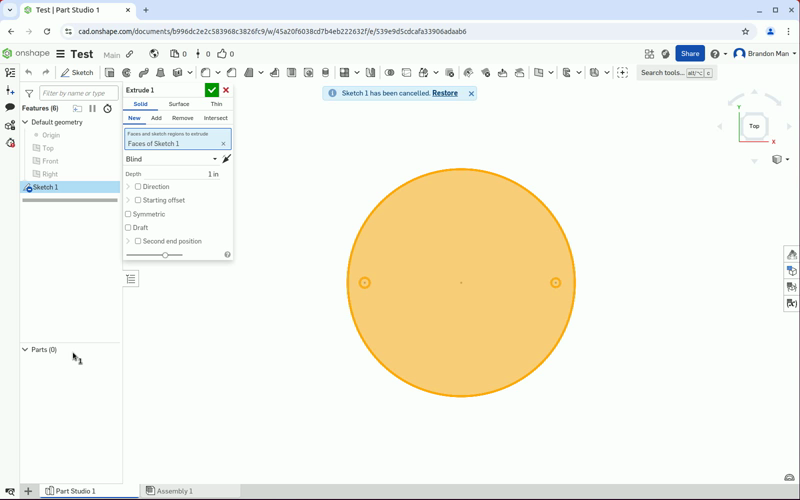
mouse_move(143, 106)
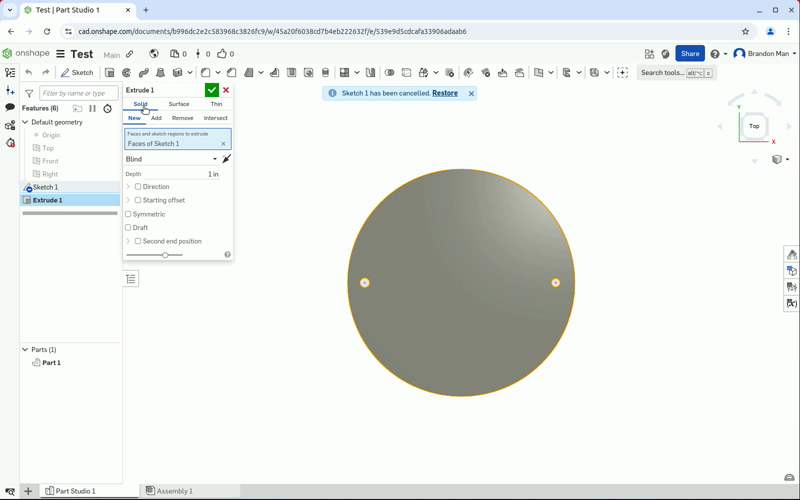
click(143, 106)
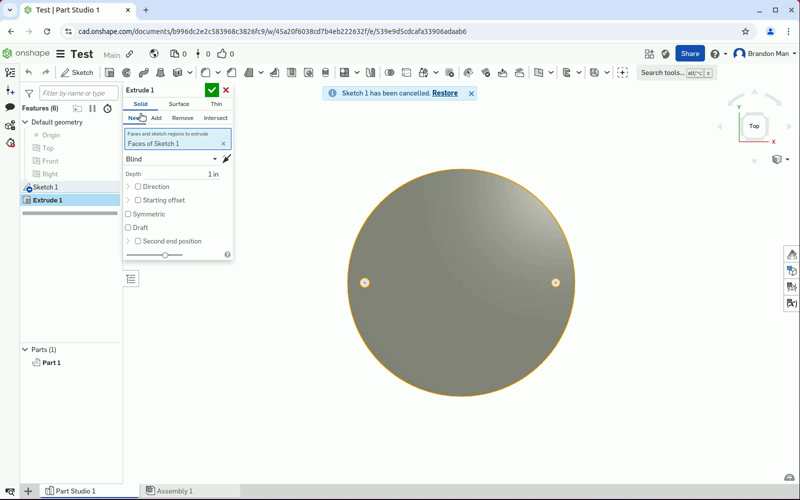
mouse_move(137, 120)
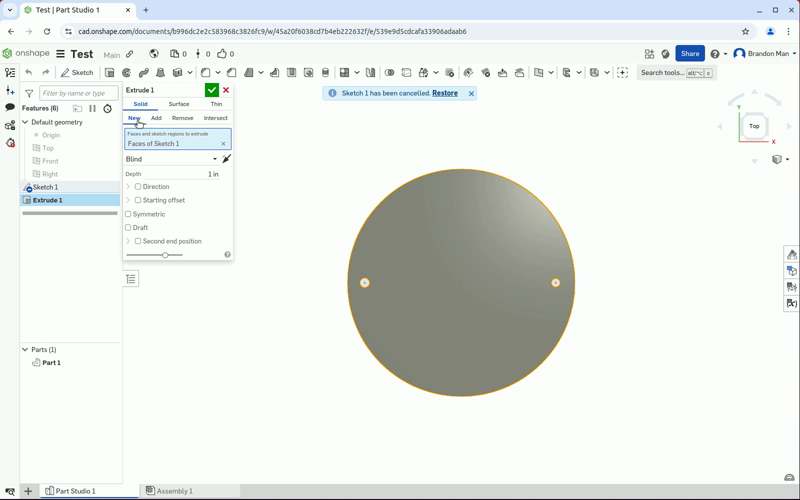
click(137, 120)
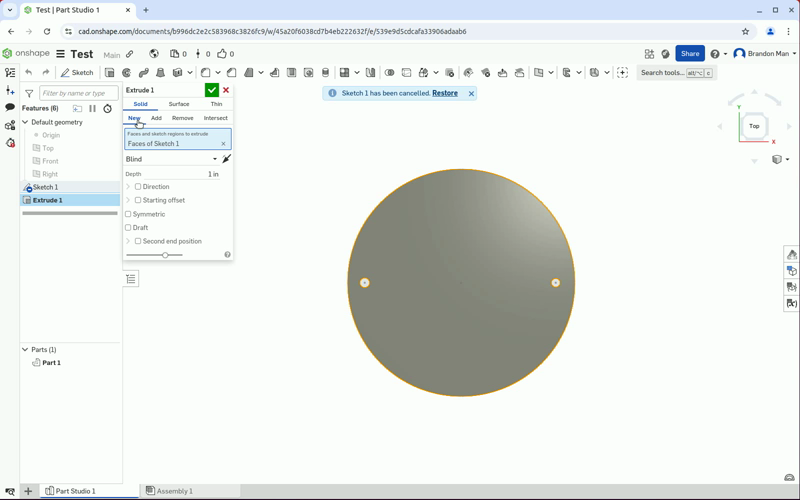
key(tab, 4)
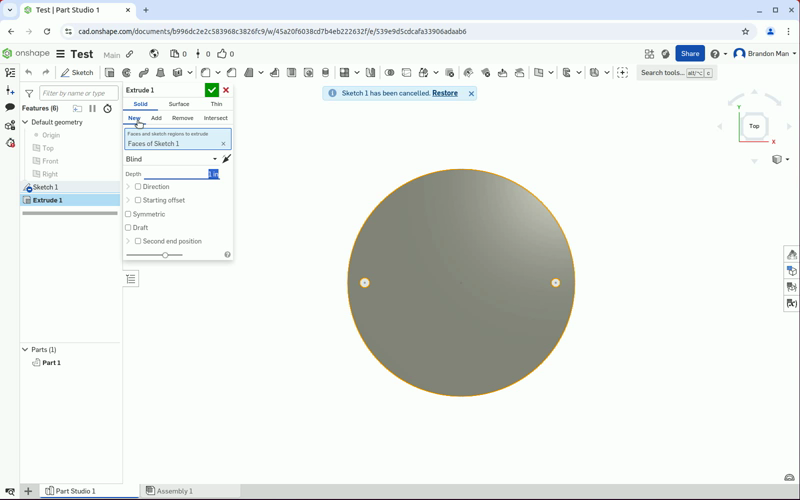
text(2.648)
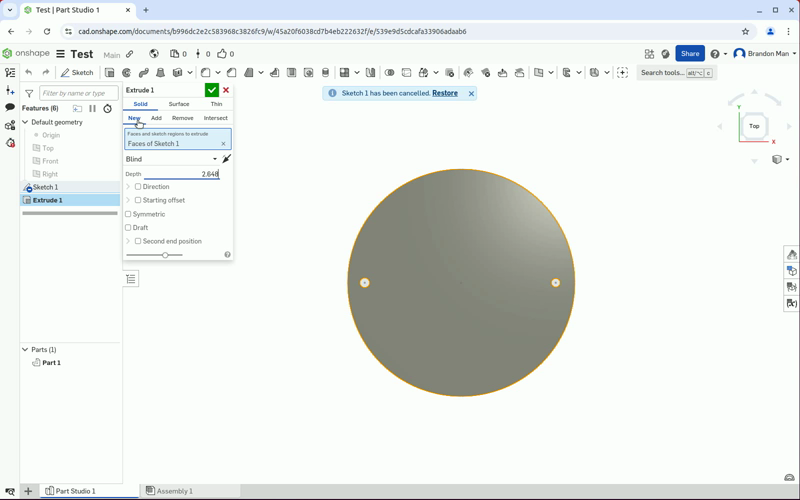
key(enter)
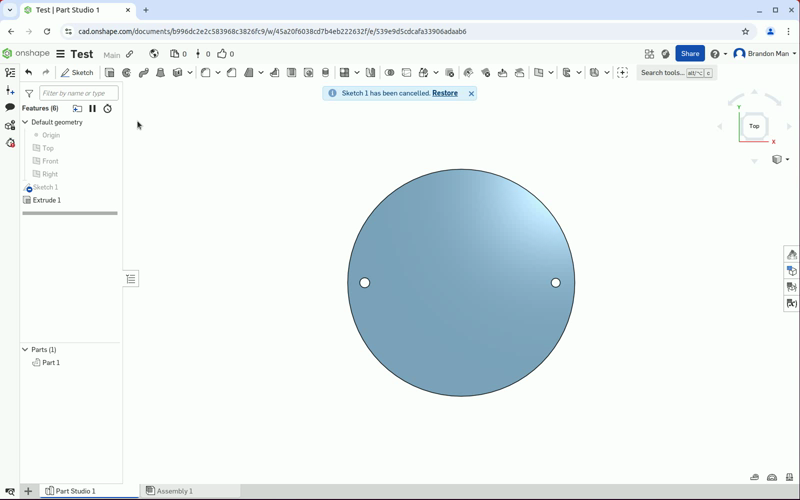
key(shift+h)
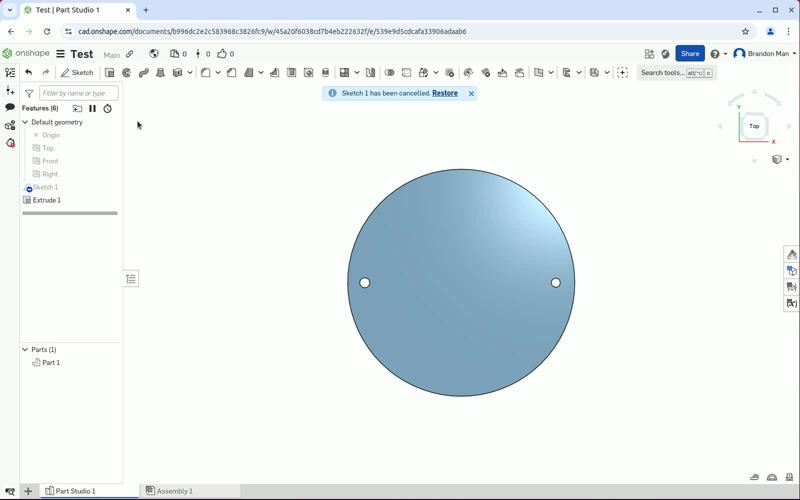
key(shift+h)
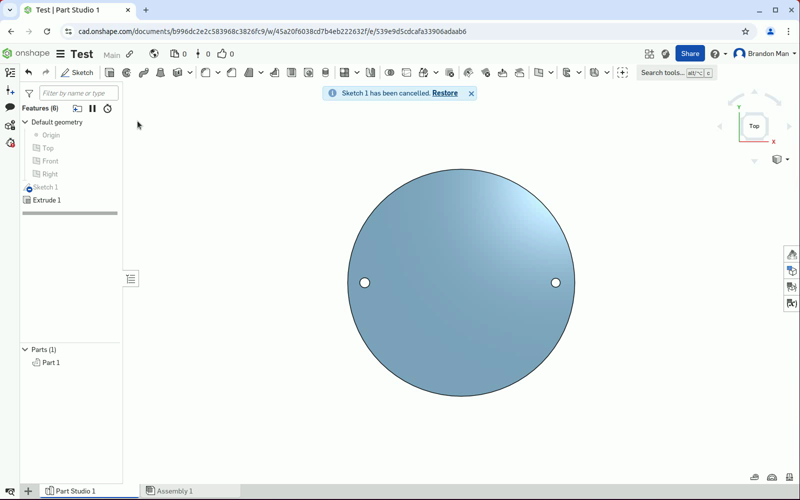
mouse_move(73, 189)
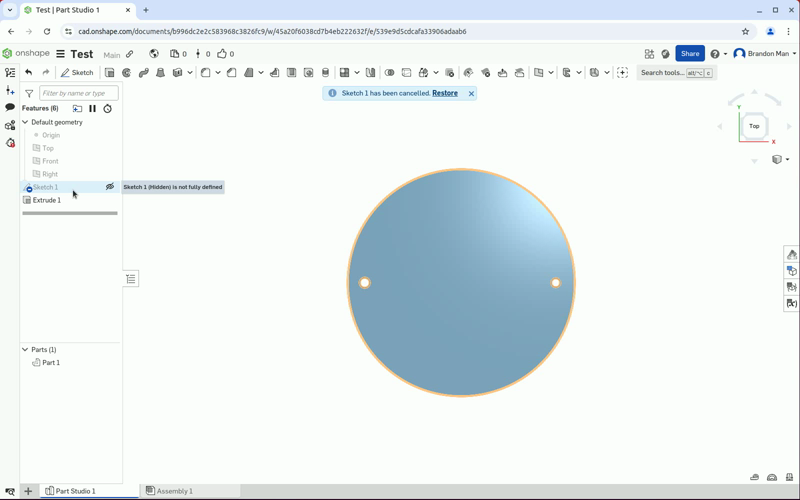
click(73, 189)
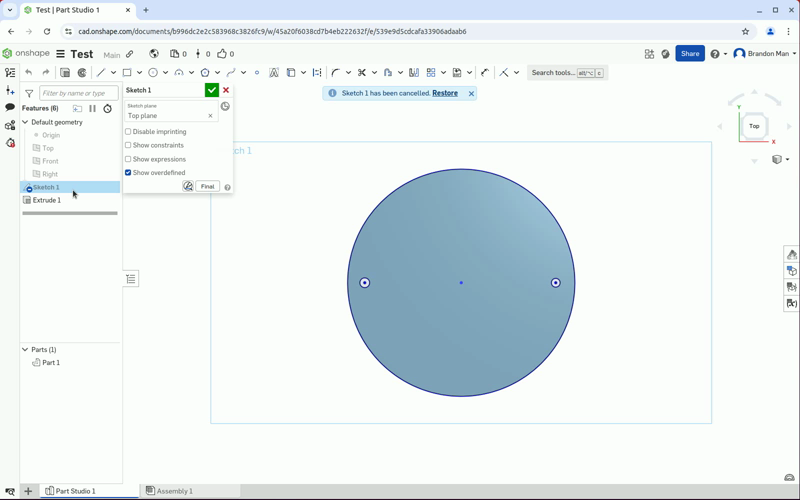
mouse_move(229, 92)
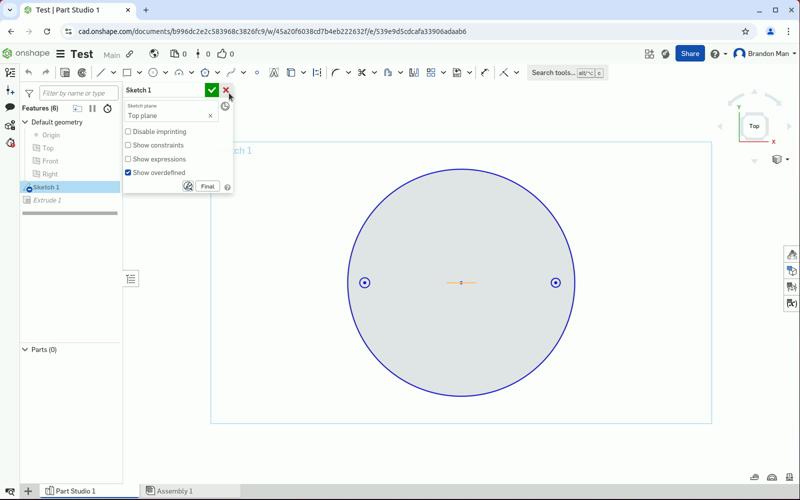
click(229, 92)
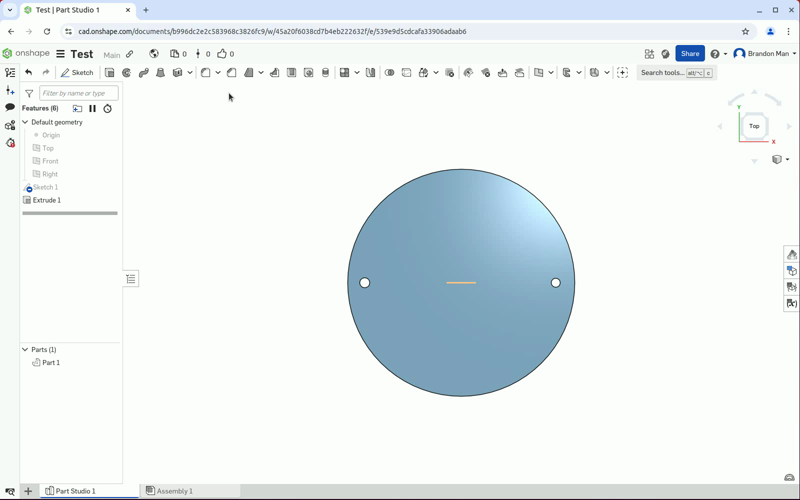
mouse_move(541, 75)
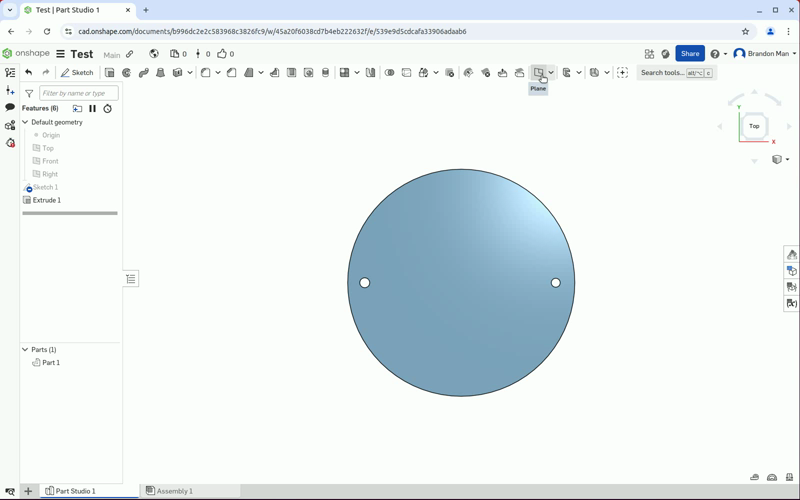
click(541, 75)
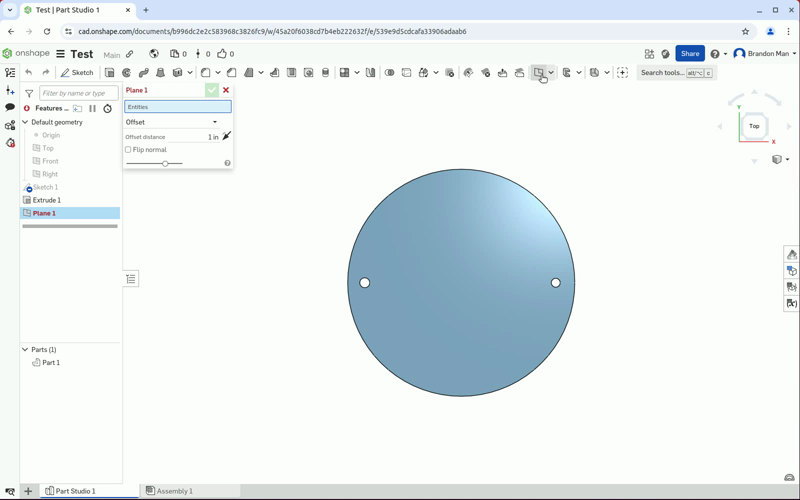
mouse_move(73, 150)
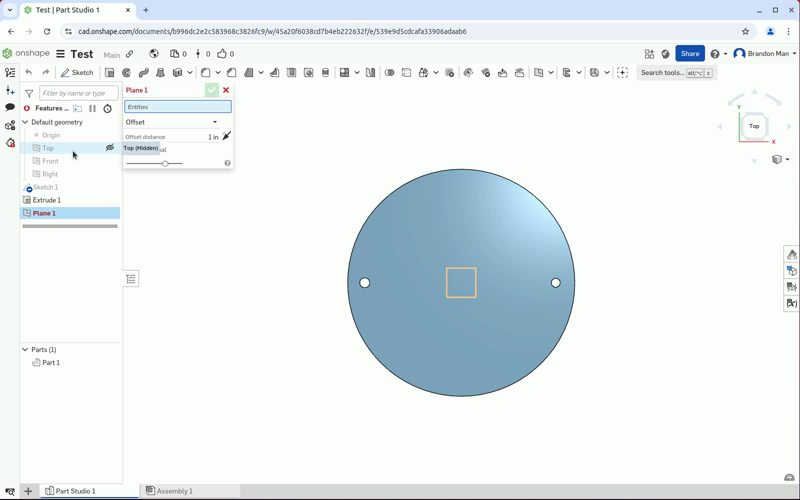
click(73, 150)
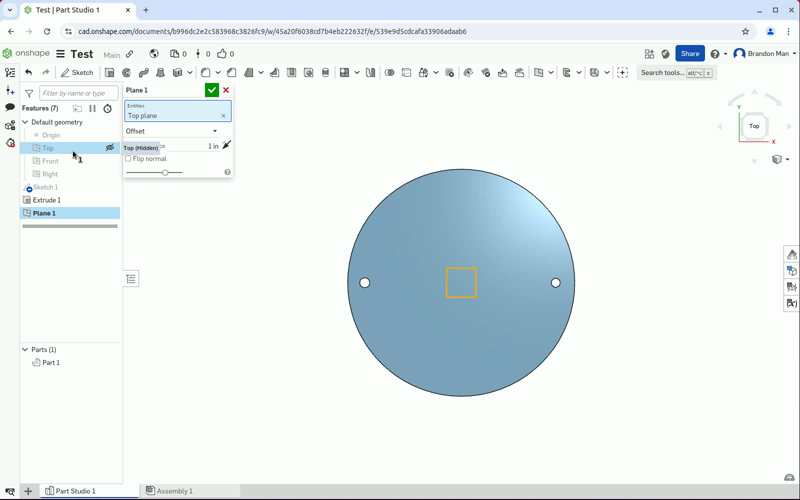
key(tab, 2)
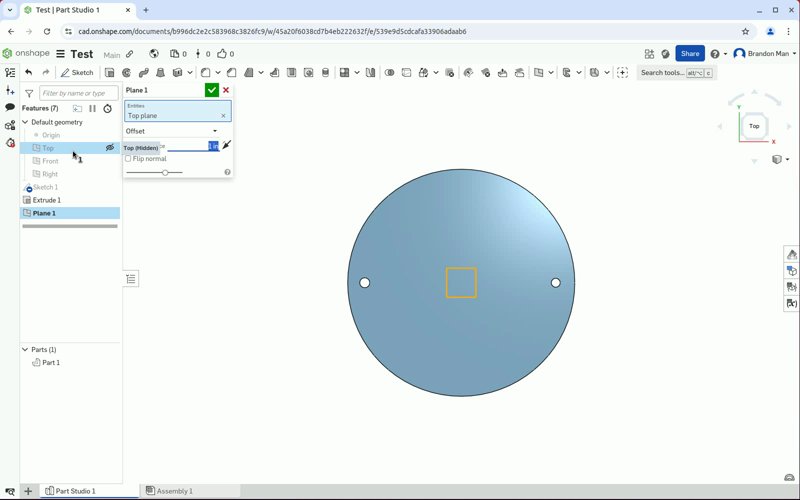
text(2.65)
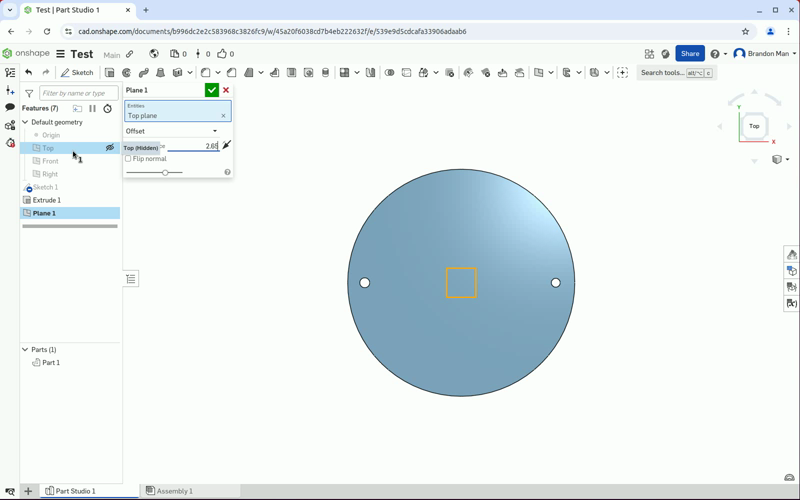
key(enter, 2)
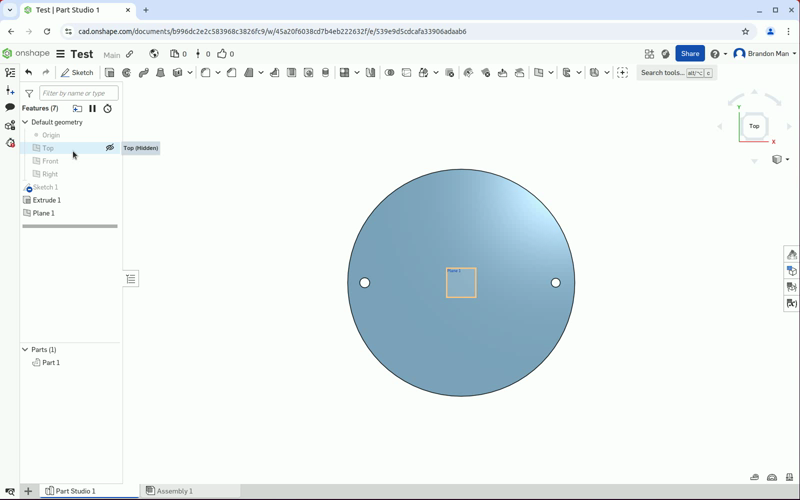
key(shift+s)
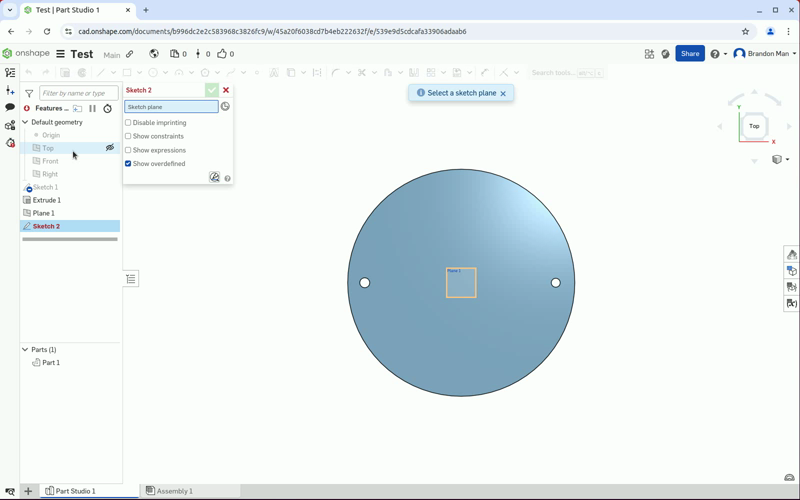
mouse_move(73, 215)
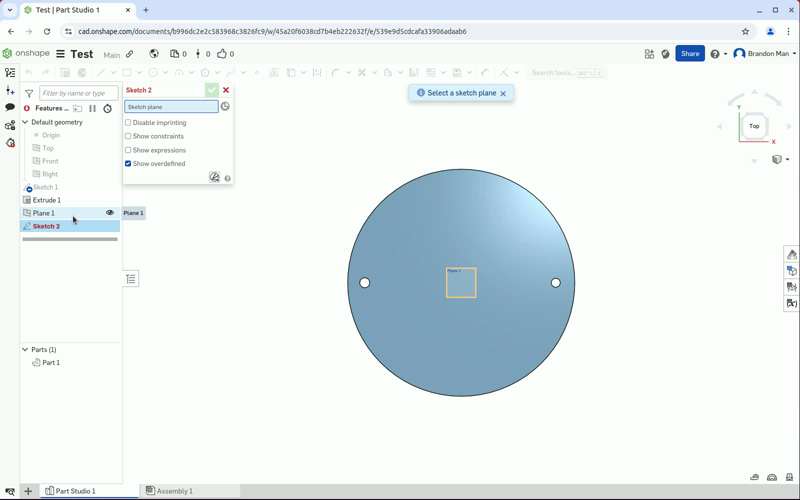
click(73, 215)
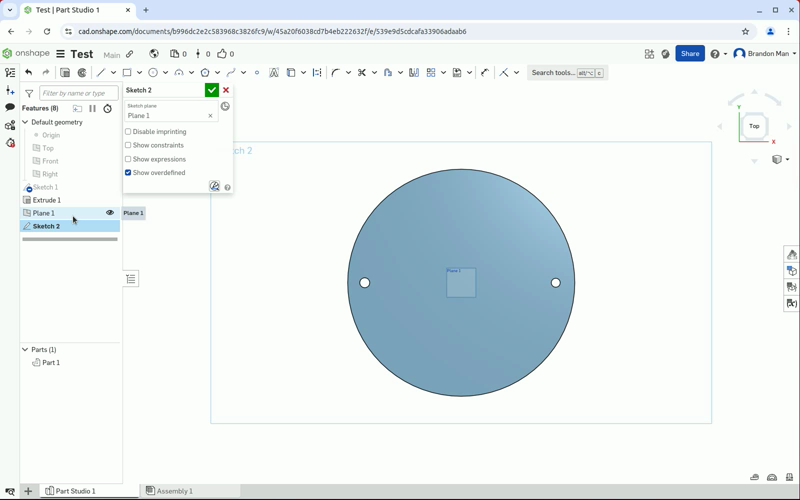
mouse_move(73, 352)
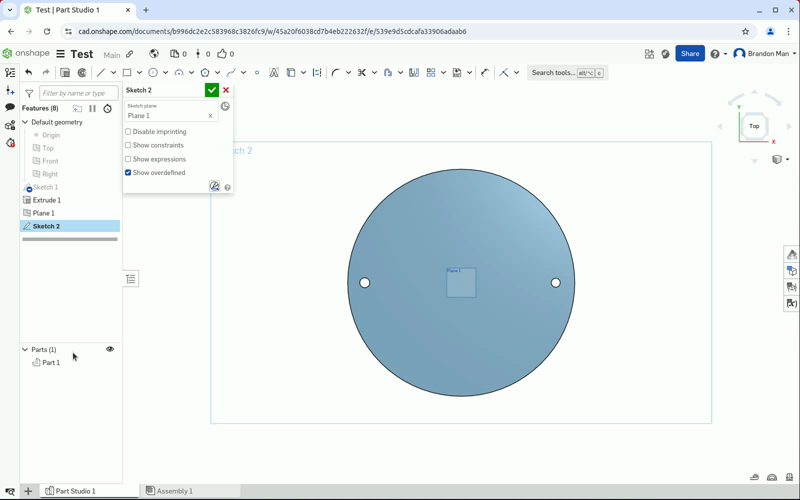
key(y)
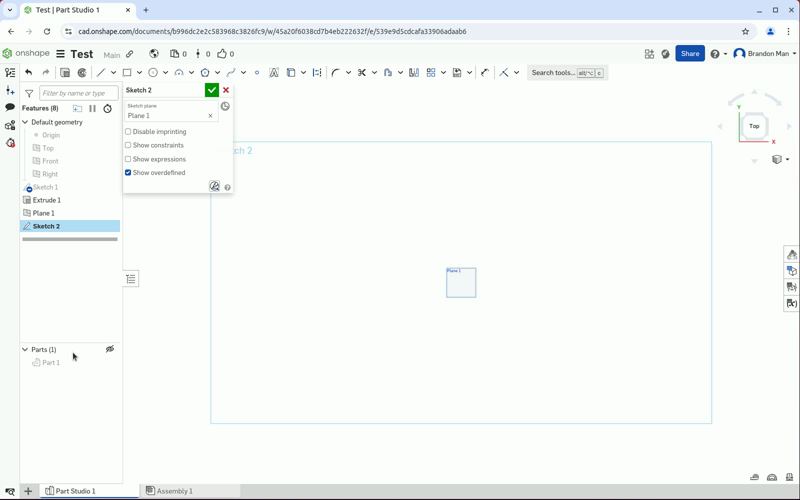
key(c)
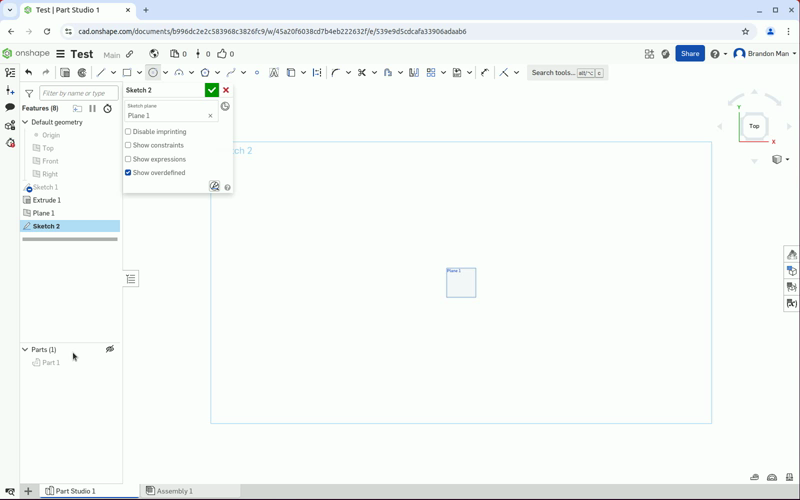
key_down(shift)
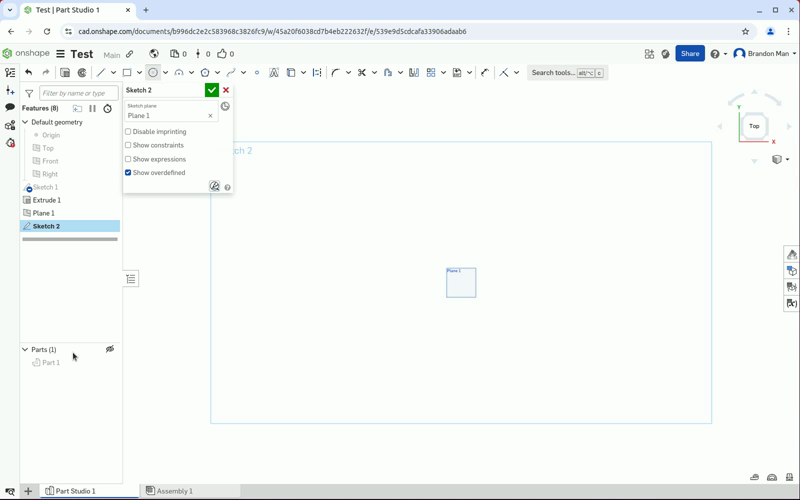
mouse_move(461, 282)
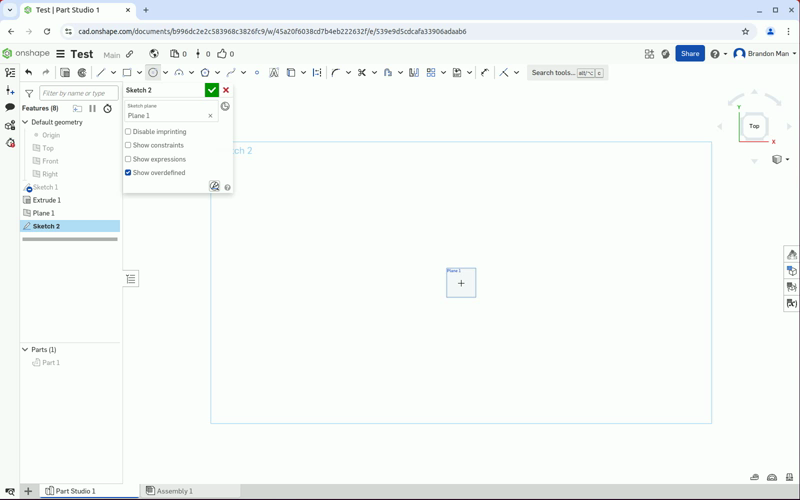
click(461, 282)
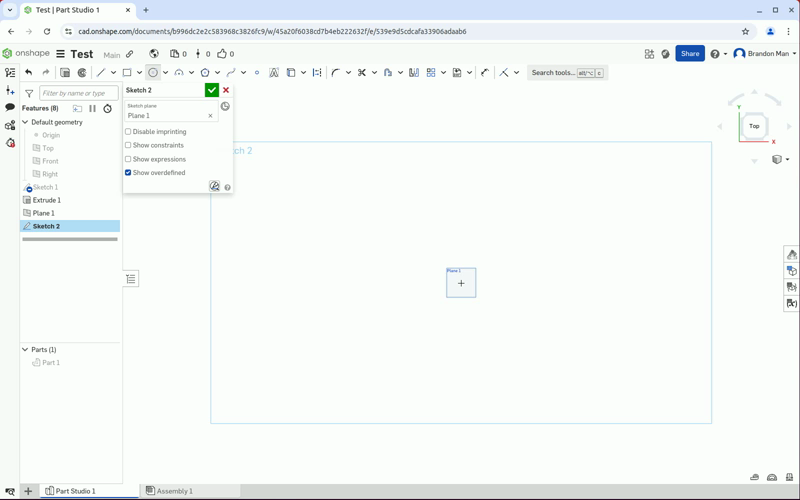
key_up(shift)
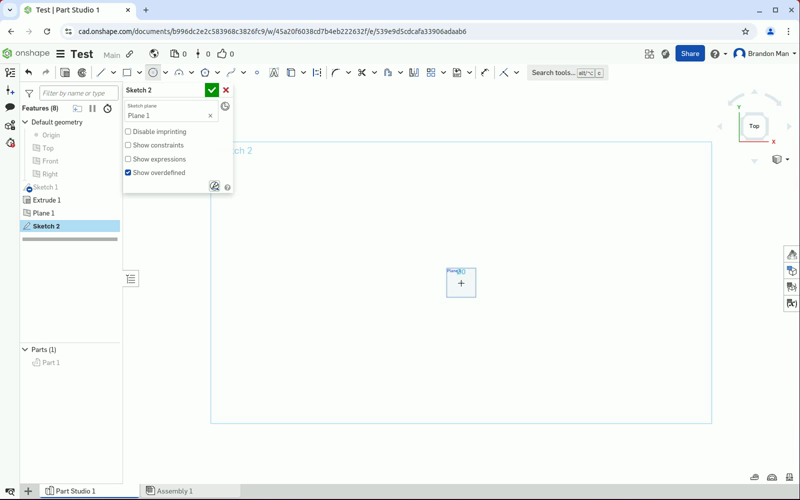
mouse_move(537, 282)
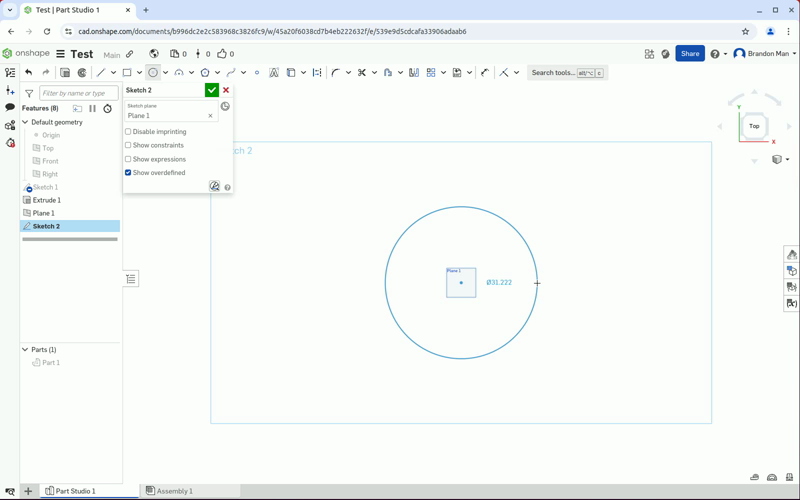
click(537, 282)
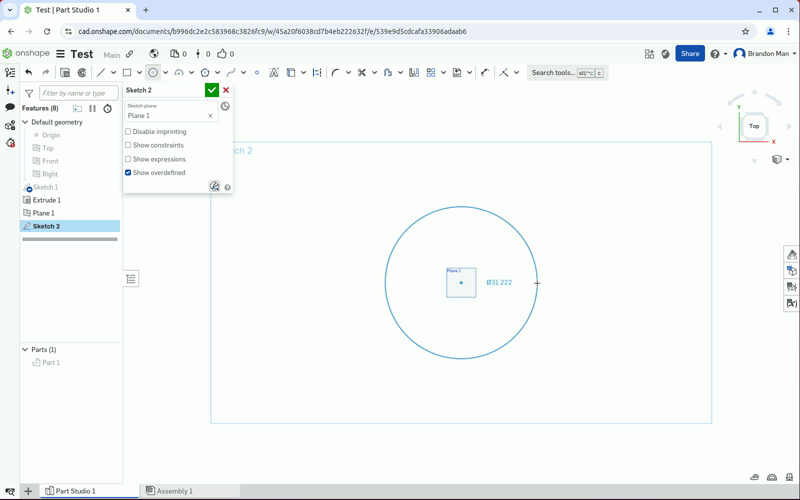
key(esc)
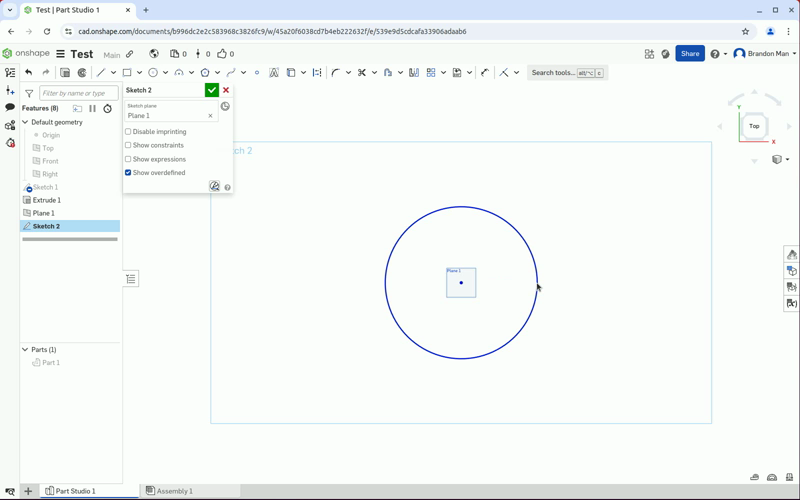
mouse_move(461, 232)
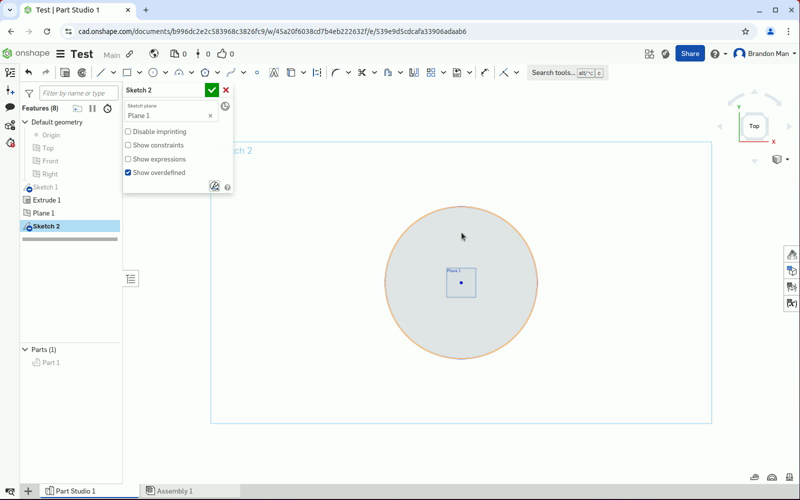
click(461, 232)
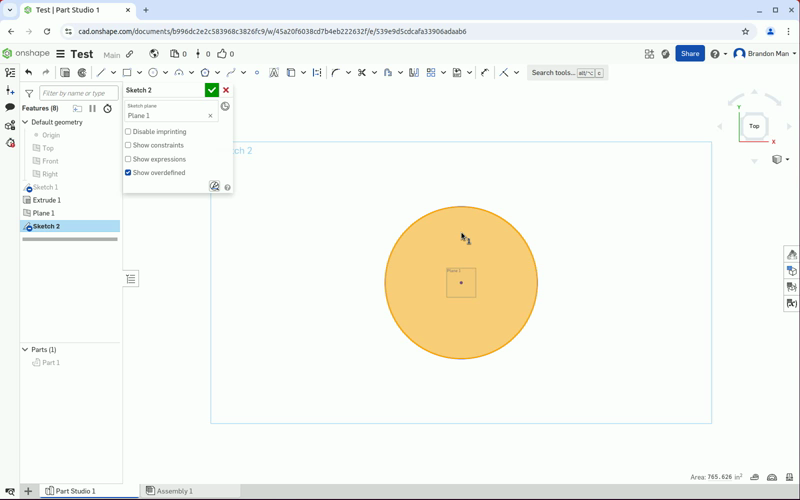
mouse_move(73, 352)
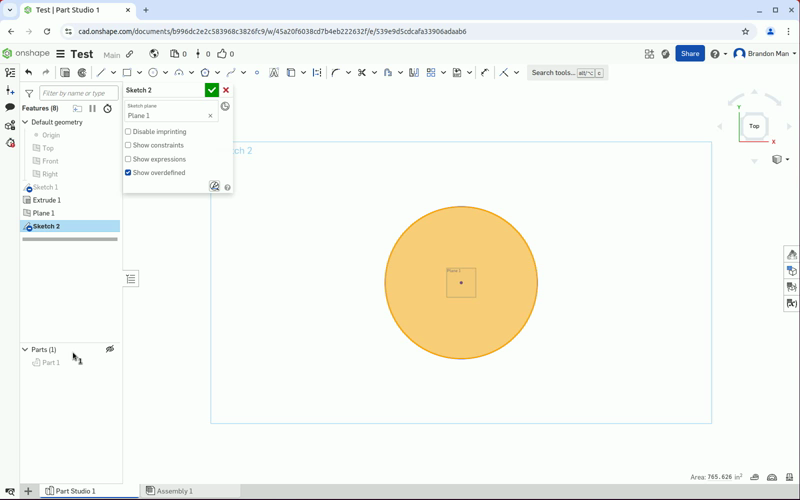
key(shift+y)
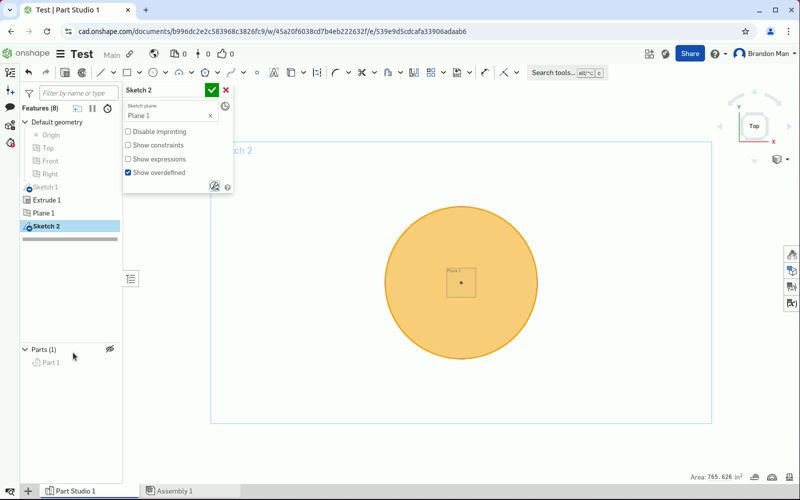
key(shift+e)
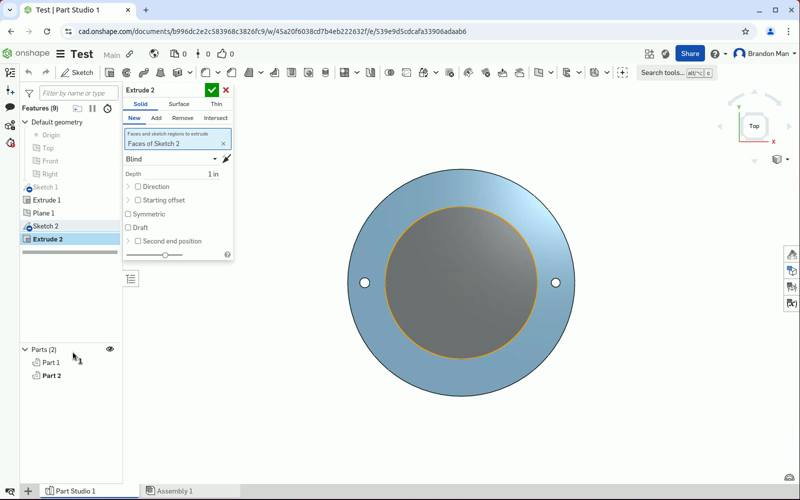
mouse_move(143, 106)
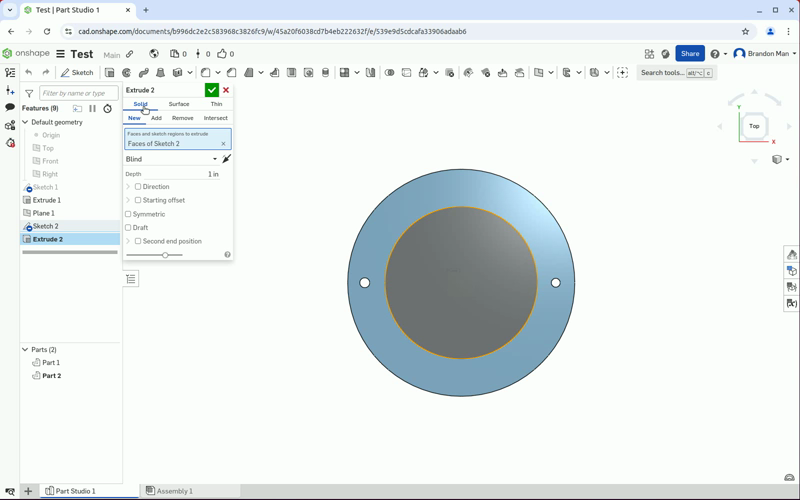
click(143, 106)
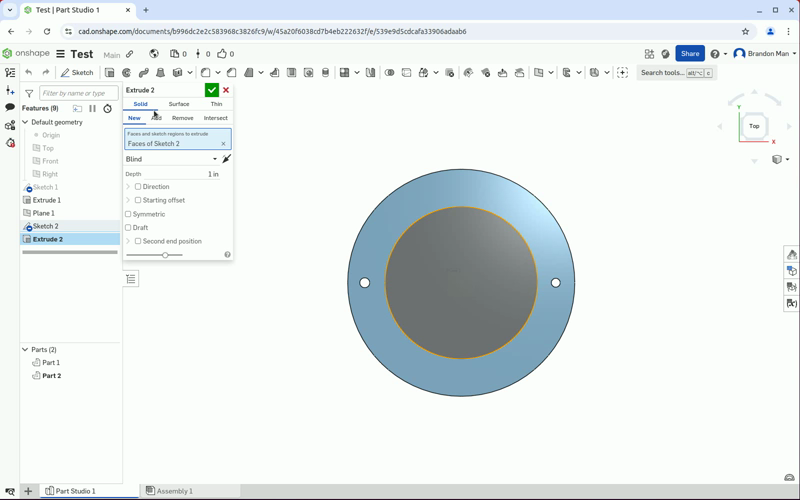
mouse_move(186, 120)
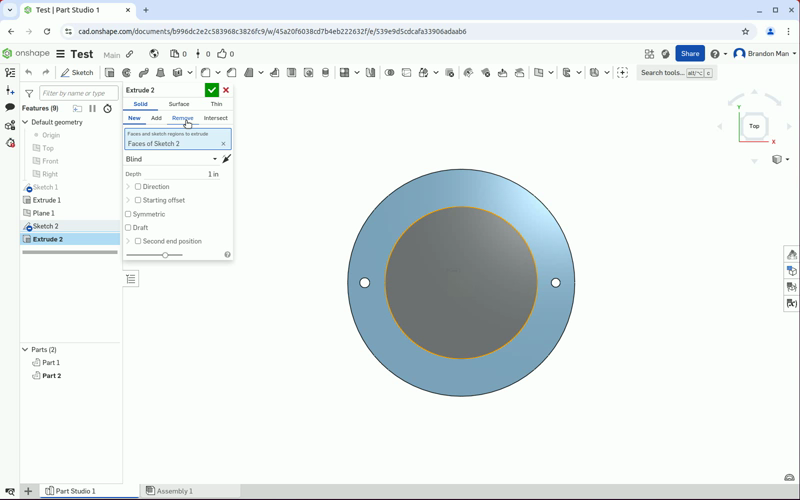
click(186, 120)
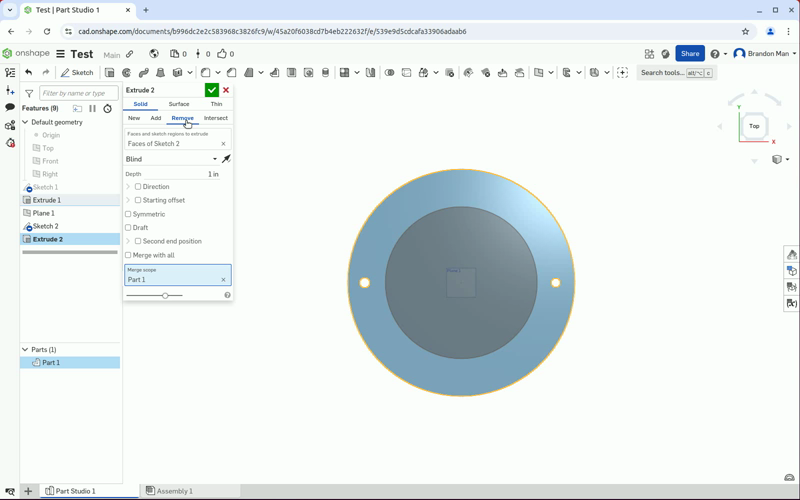
key(tab, 4)
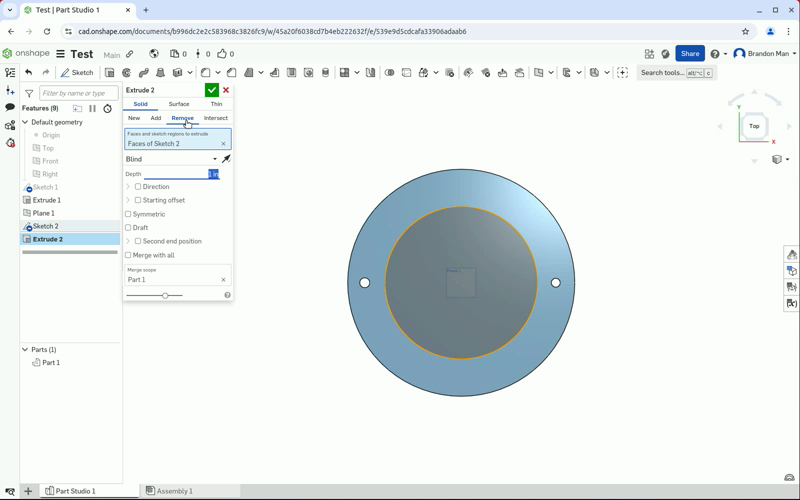
text(1.444)
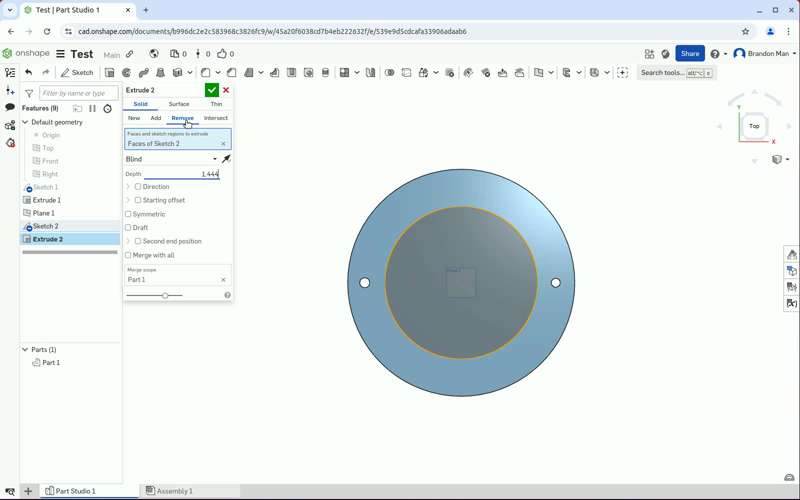
key(tab, 6)
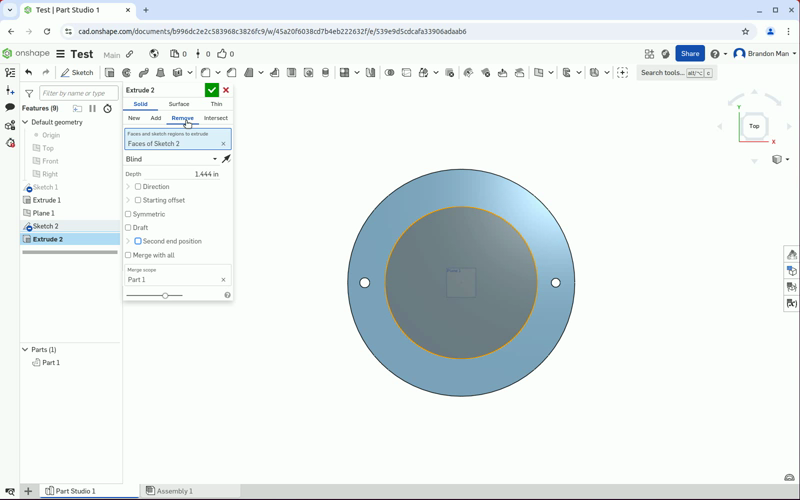
key(space)
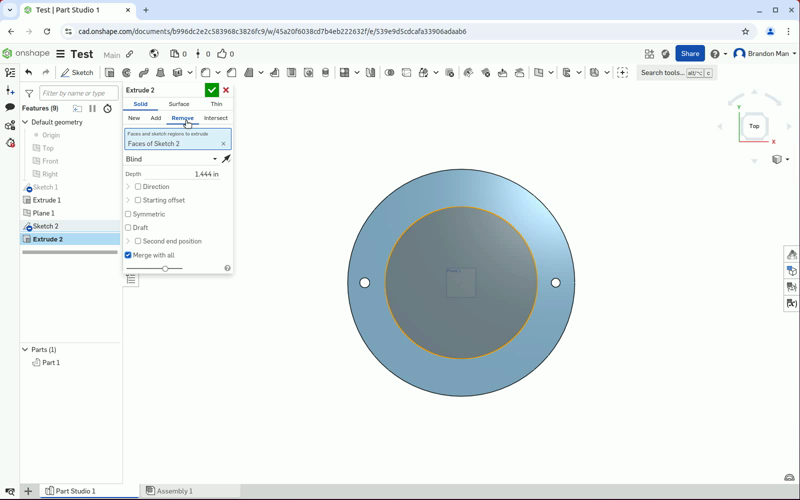
key(enter)
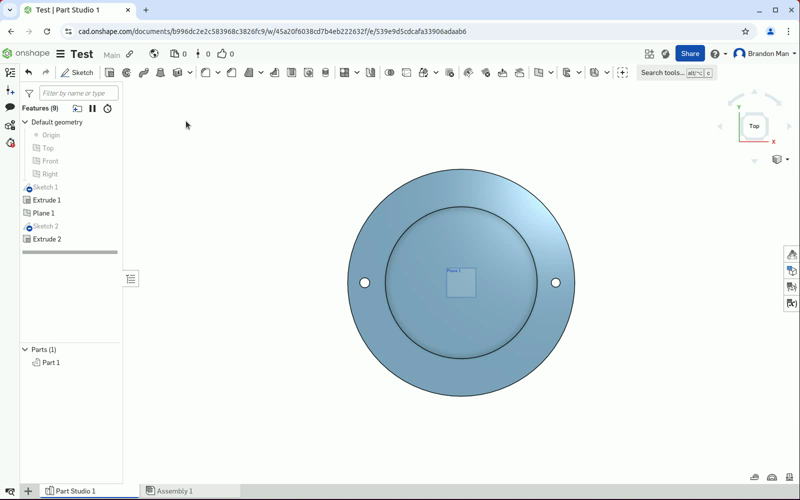
key(shift+h)
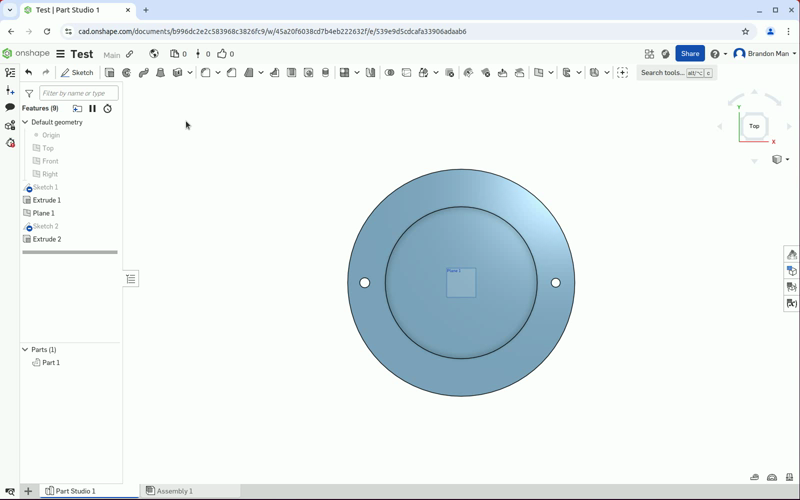
key(shift+h)
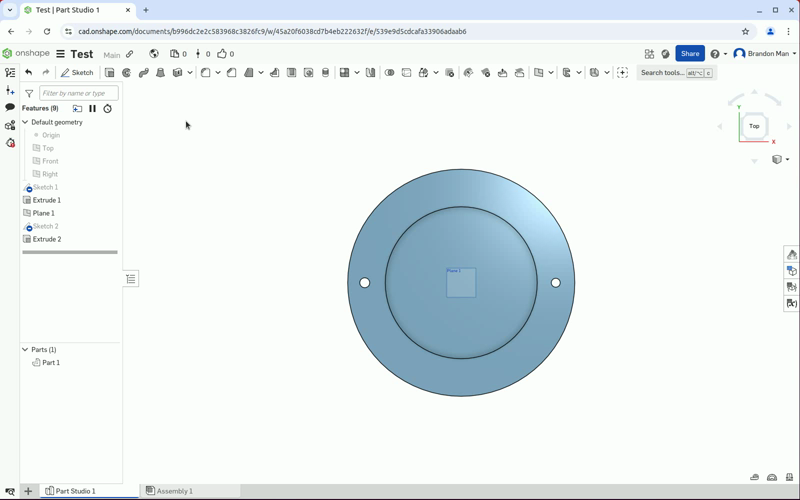
mouse_move(73, 189)
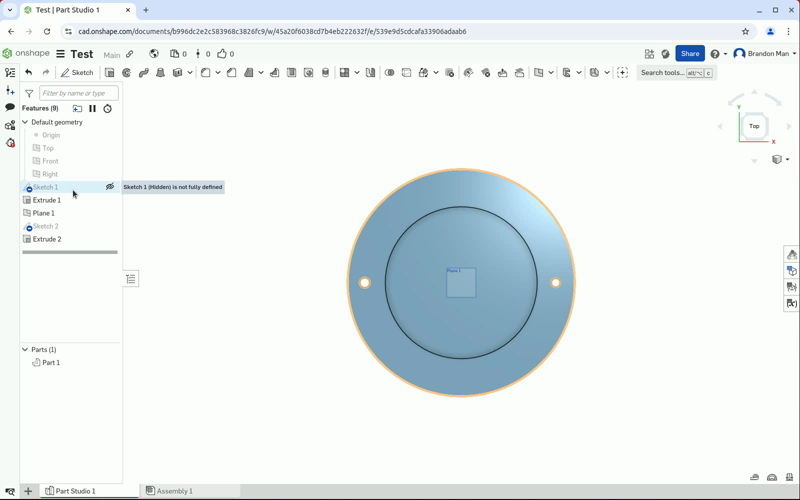
click(73, 189)
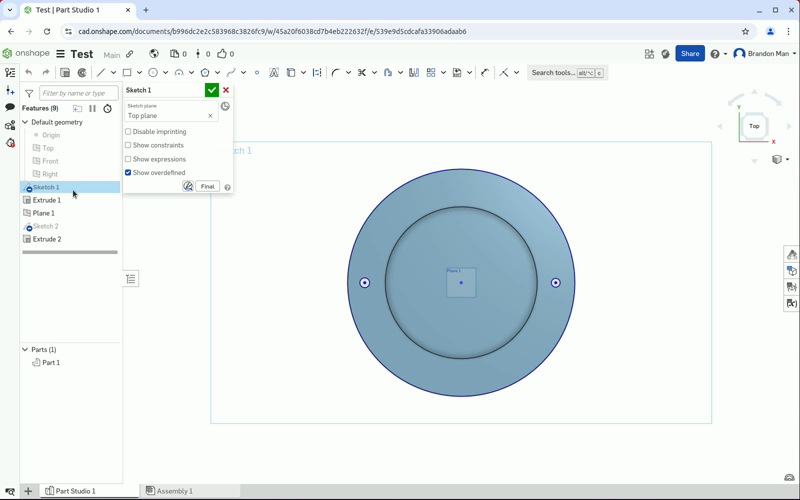
mouse_move(229, 92)
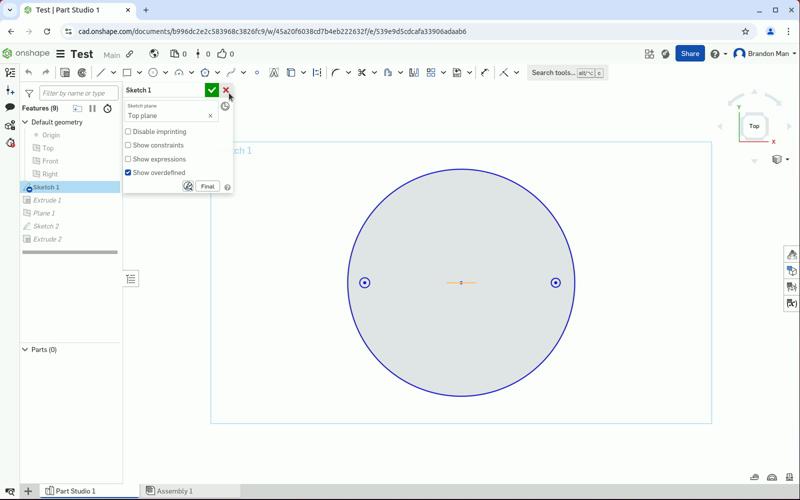
click(229, 92)
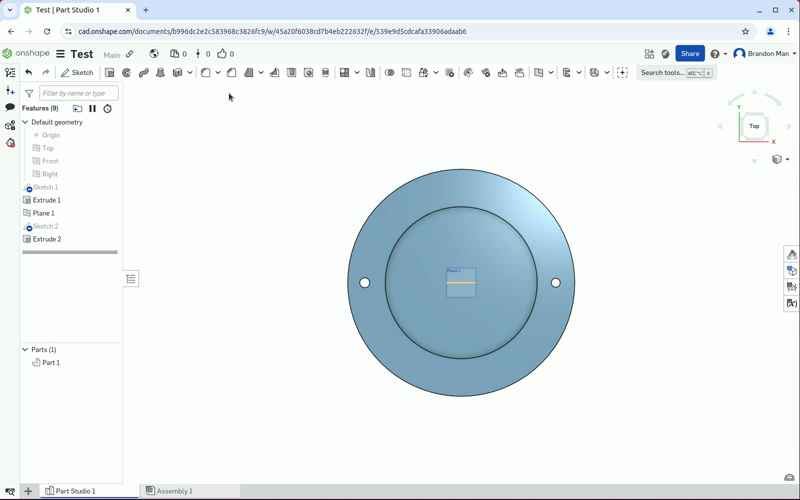
mouse_move(541, 75)
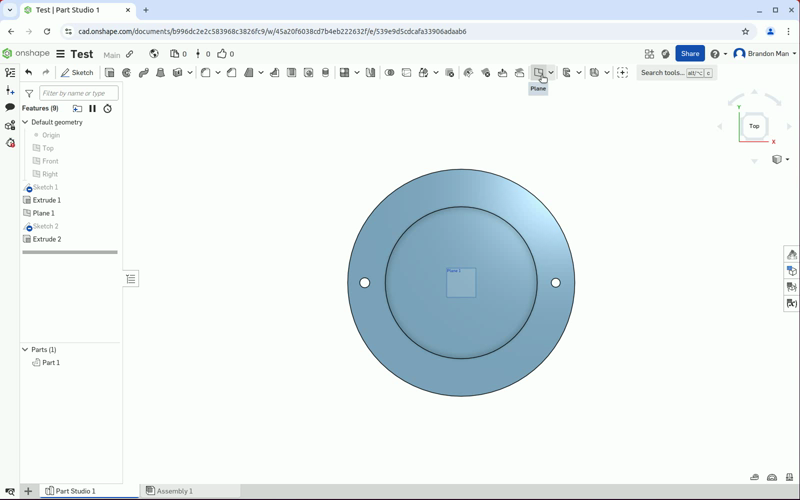
click(541, 75)
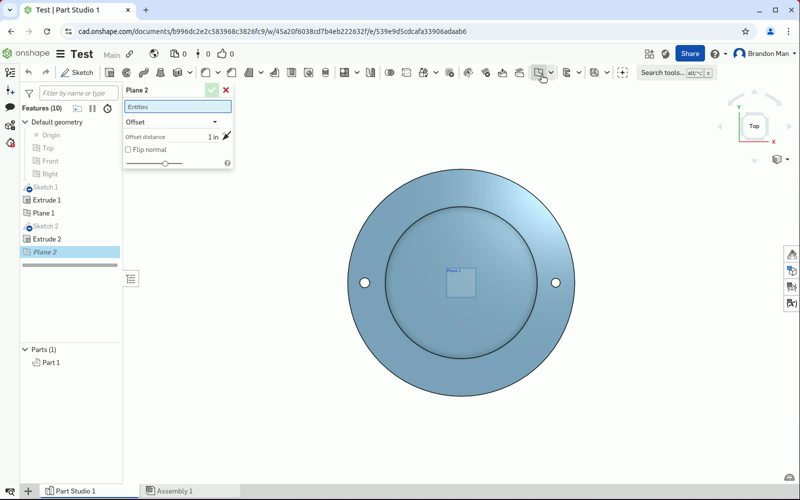
mouse_move(73, 150)
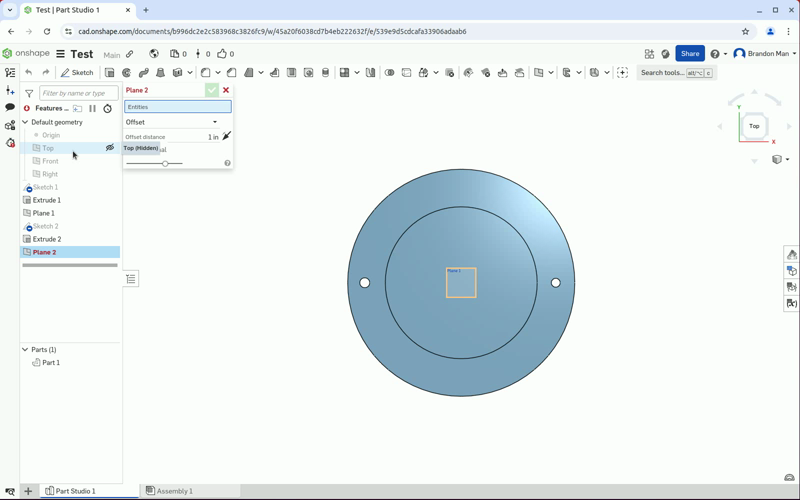
click(73, 150)
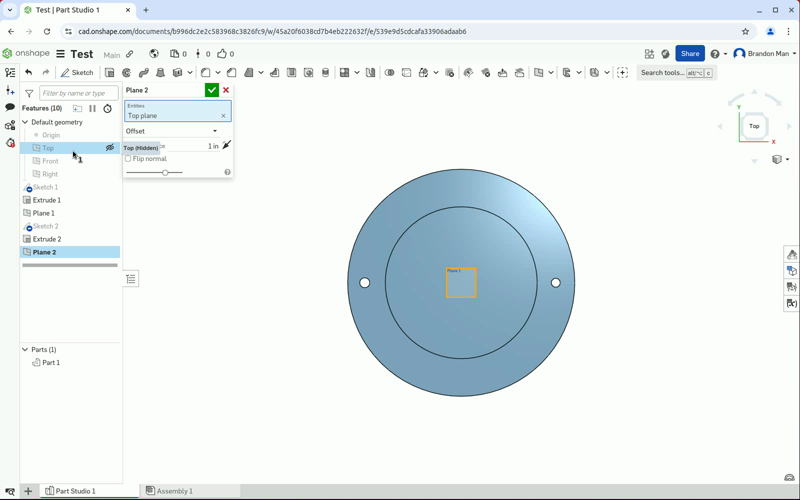
key(tab, 2)
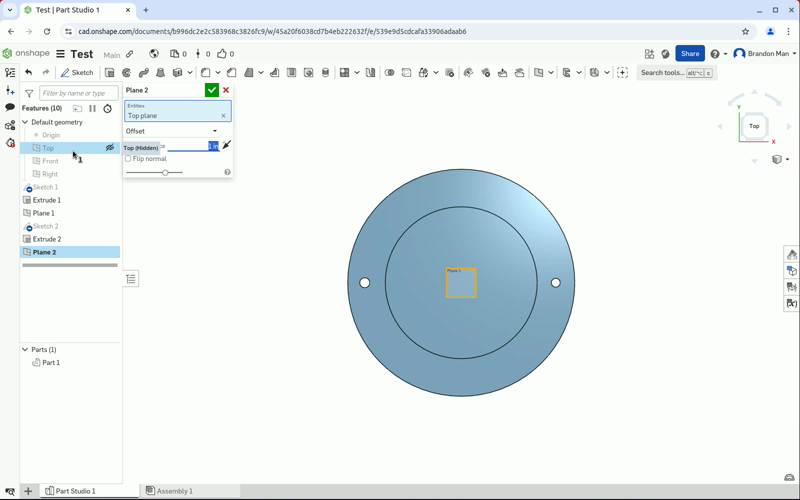
text(0.955)
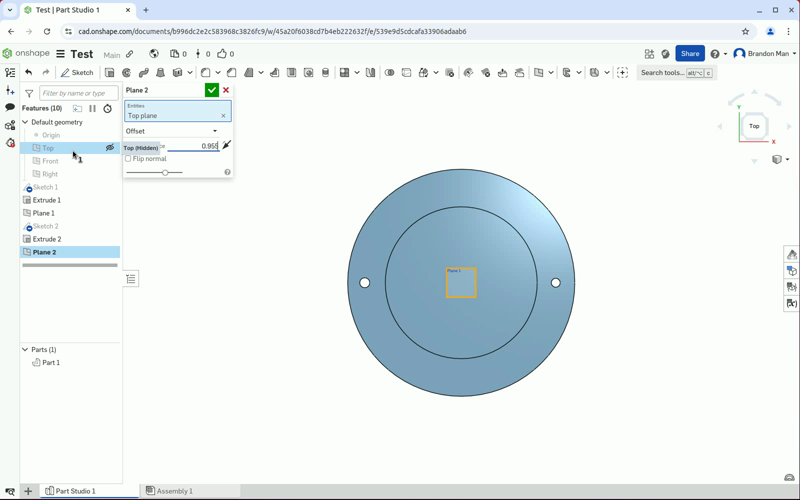
key(enter, 2)
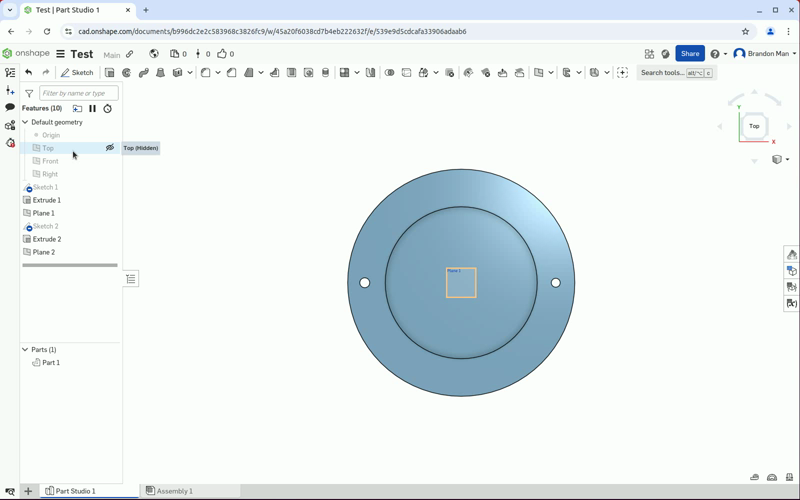
key(shift+s)
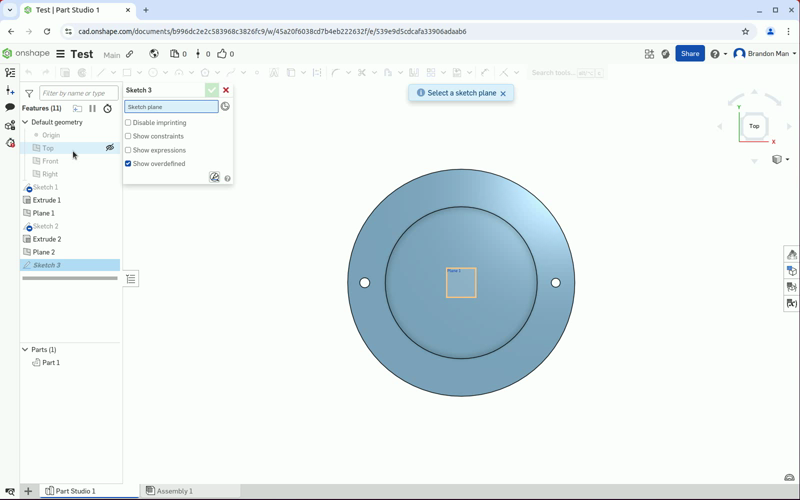
mouse_move(73, 254)
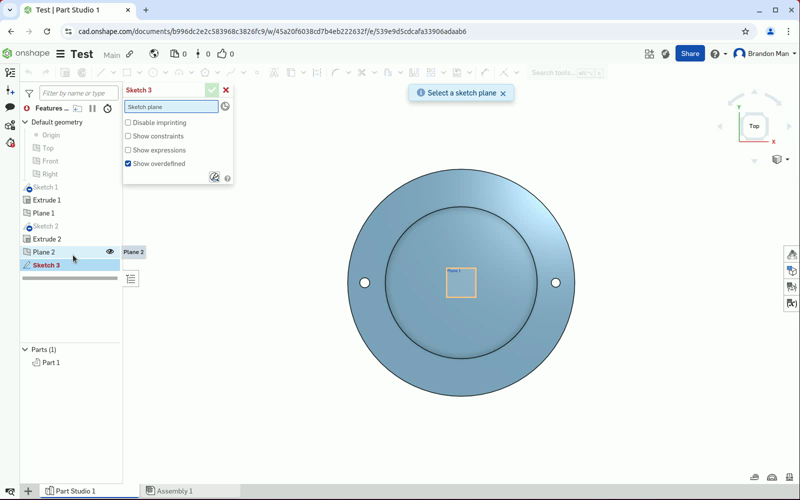
click(73, 254)
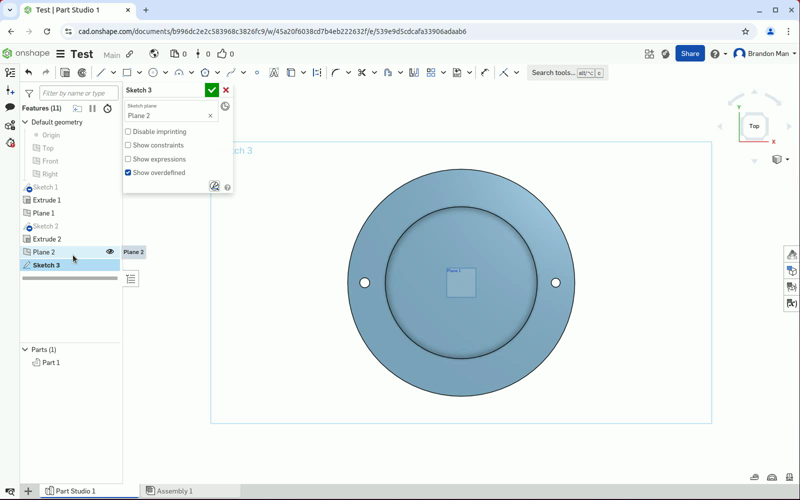
mouse_move(73, 352)
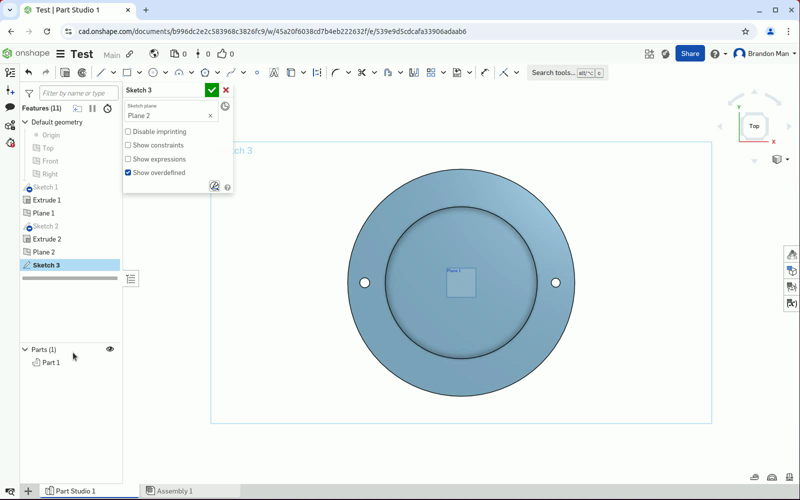
key(y)
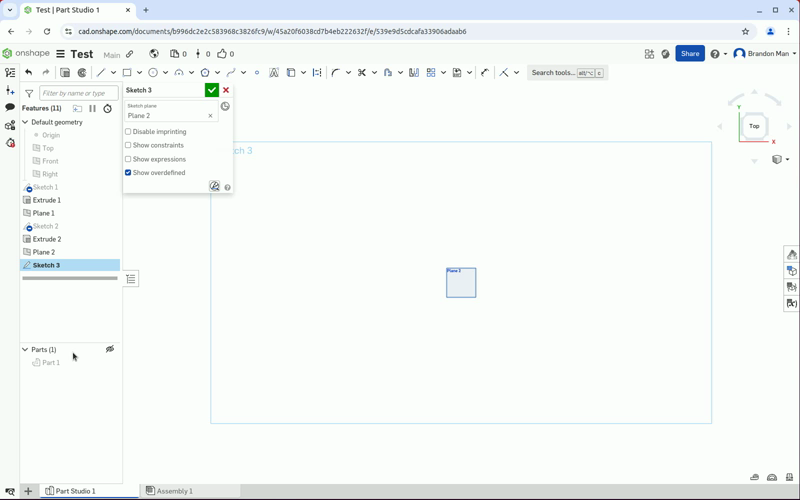
key(l)
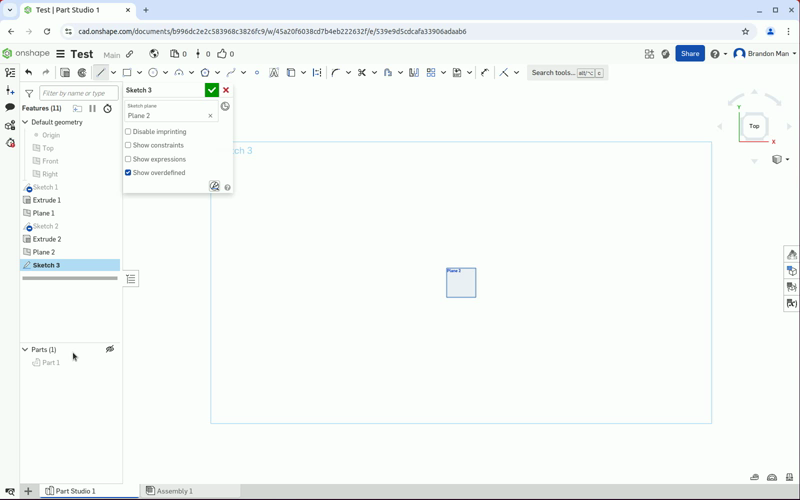
key_down(shift)
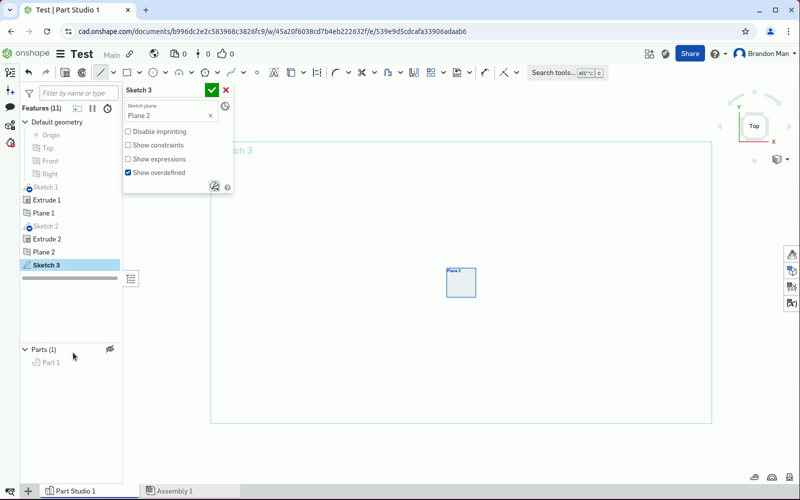
mouse_move(385, 290)
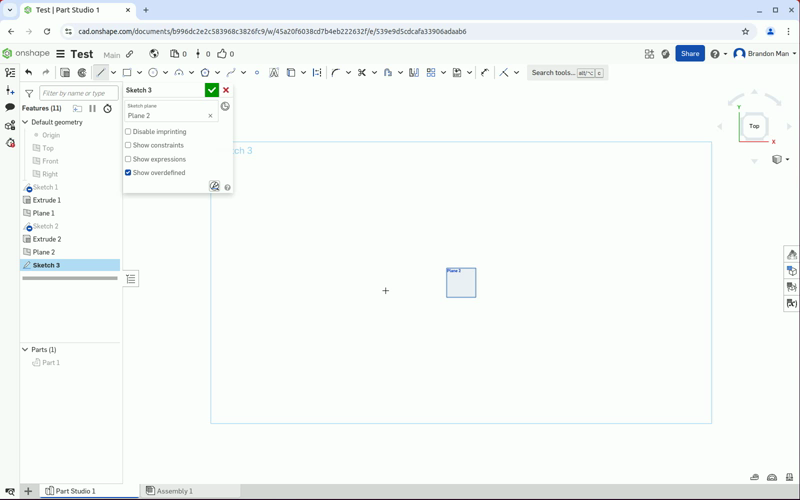
click(385, 290)
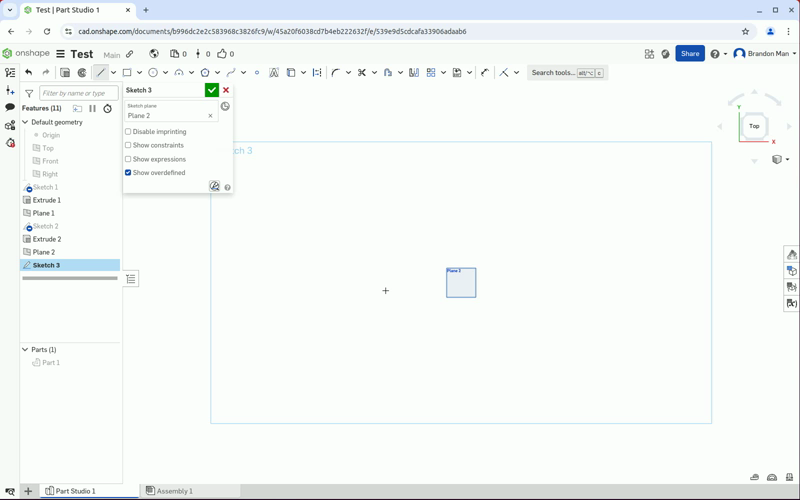
key_up(shift)
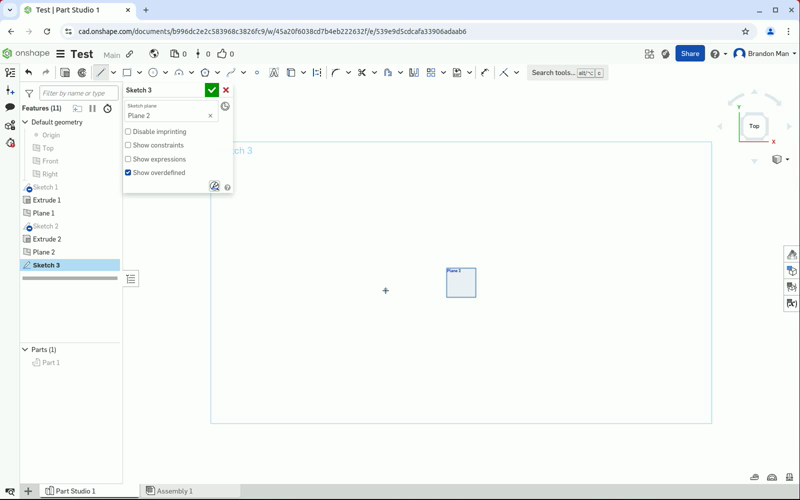
key_down(shift)
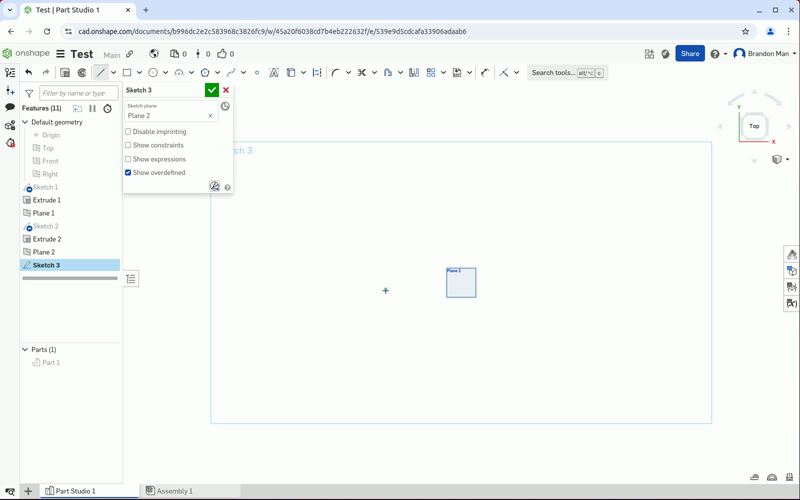
mouse_move(451, 290)
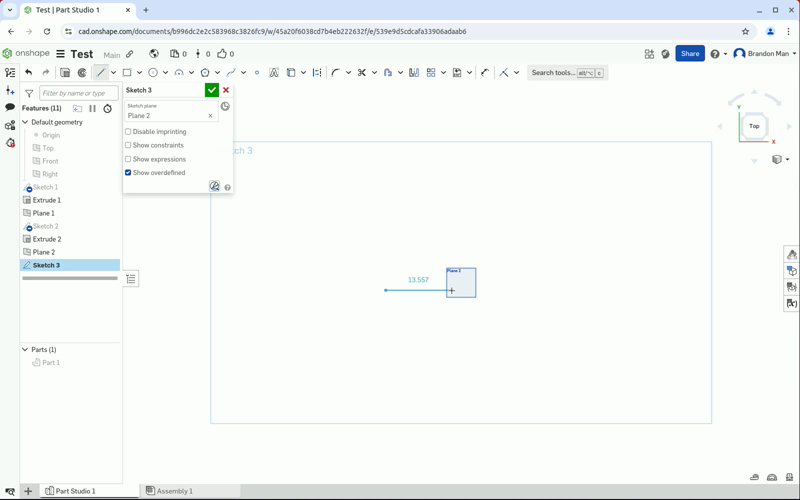
click(451, 290)
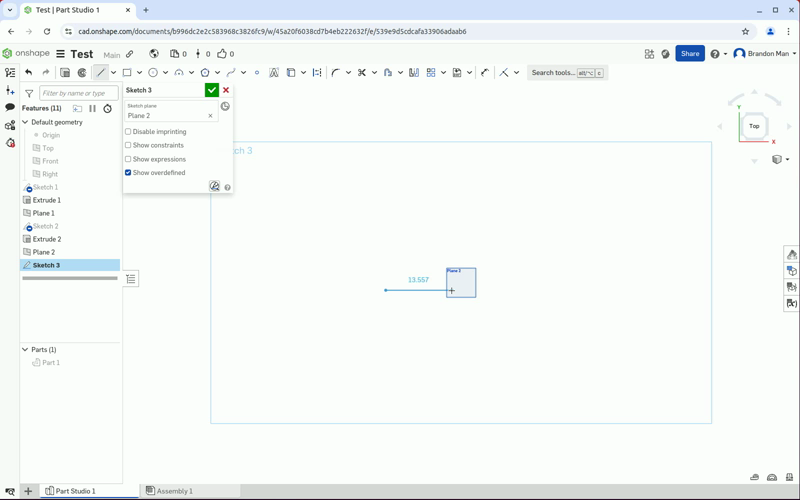
key_up(shift)
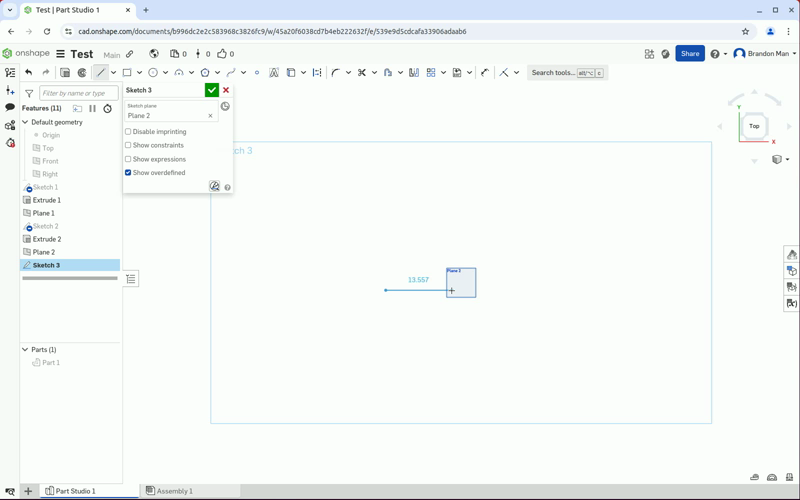
key_down(shift)
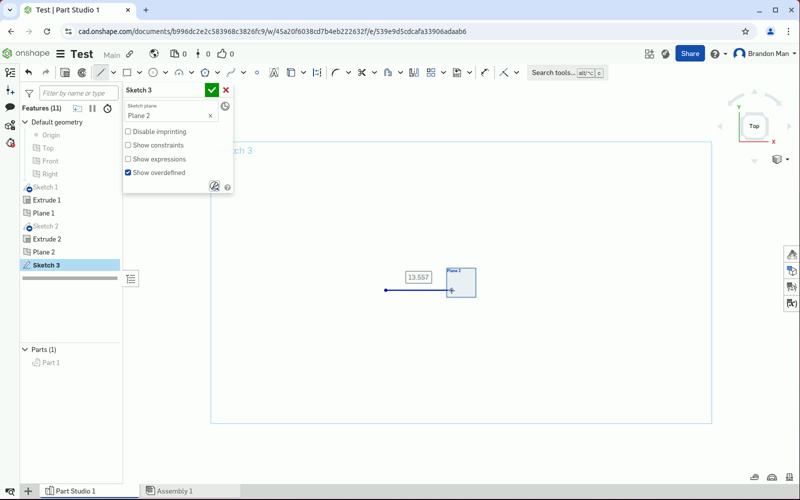
mouse_move(451, 357)
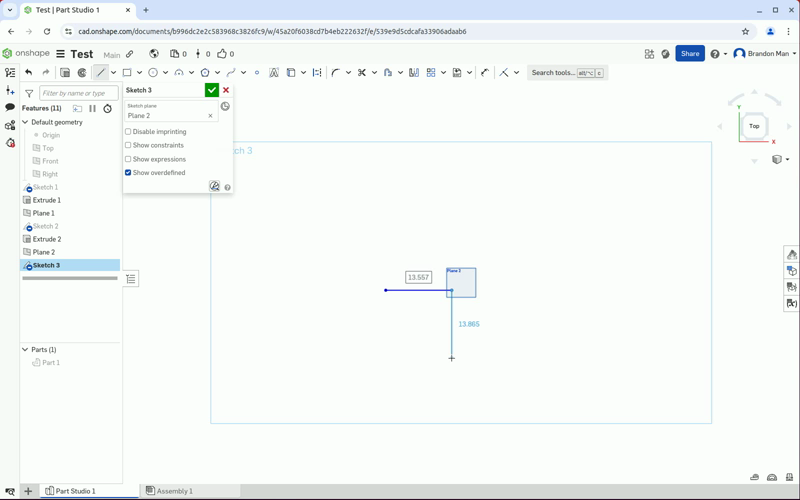
click(451, 357)
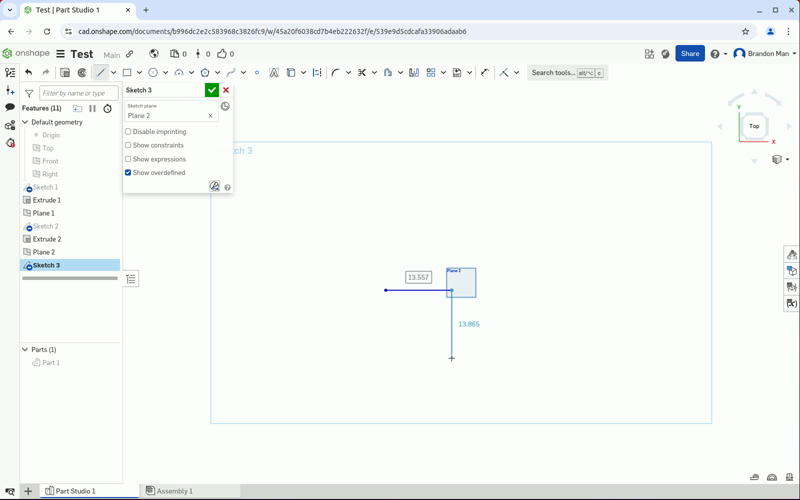
key_up(shift)
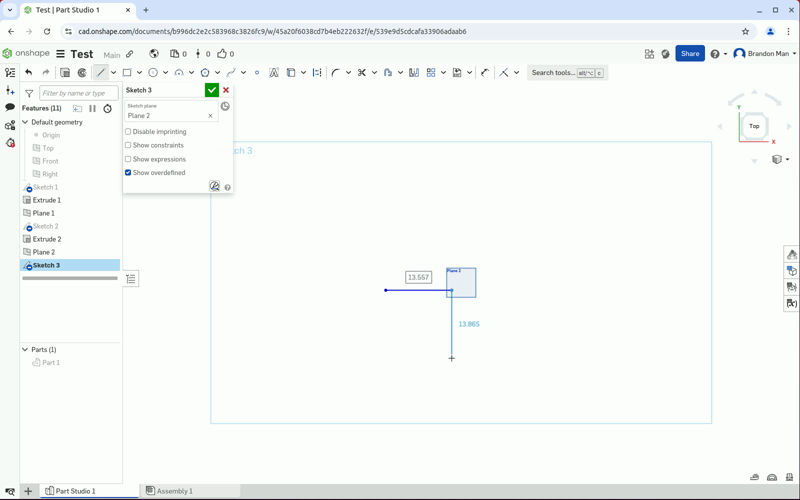
key(esc)
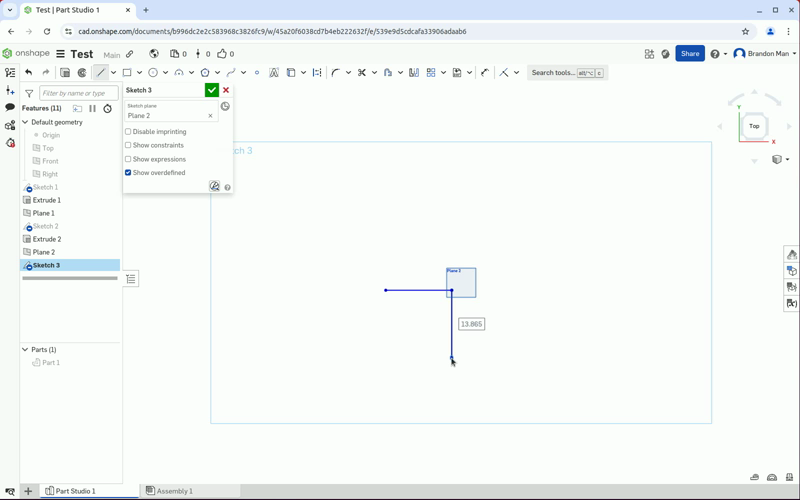
key(a)
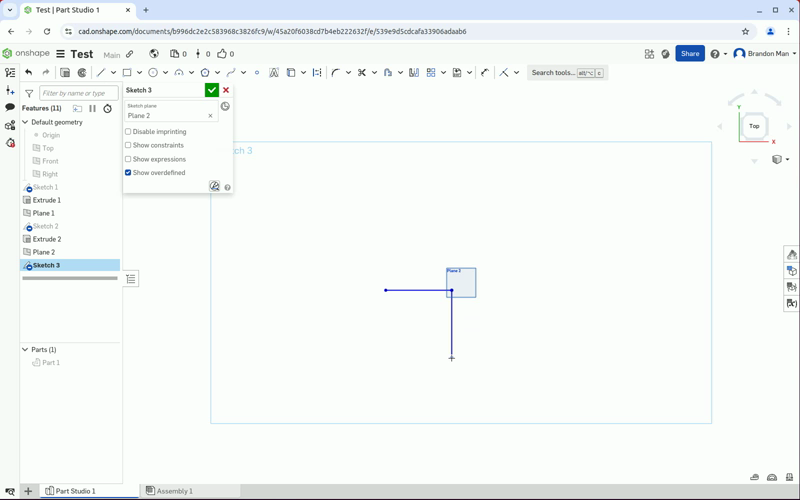
mouse_move(451, 357)
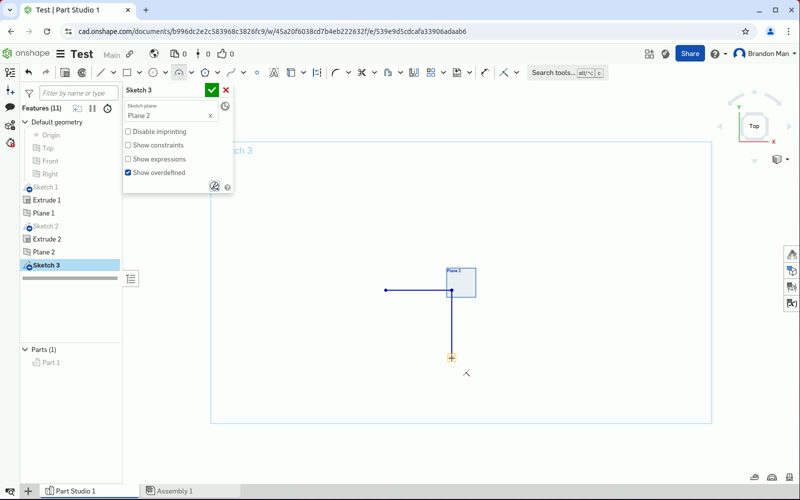
click(451, 357)
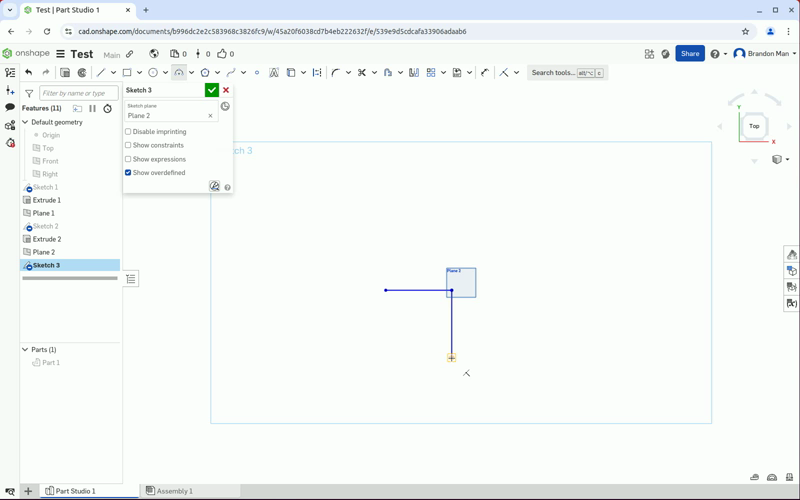
key_down(shift)
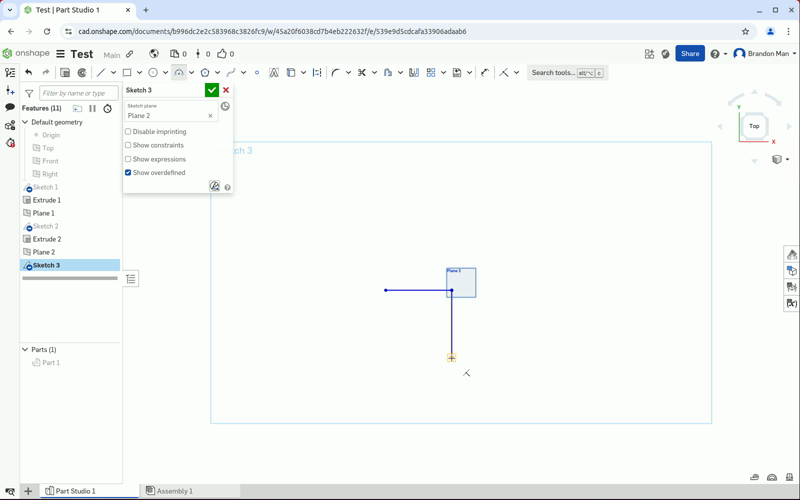
mouse_move(467, 357)
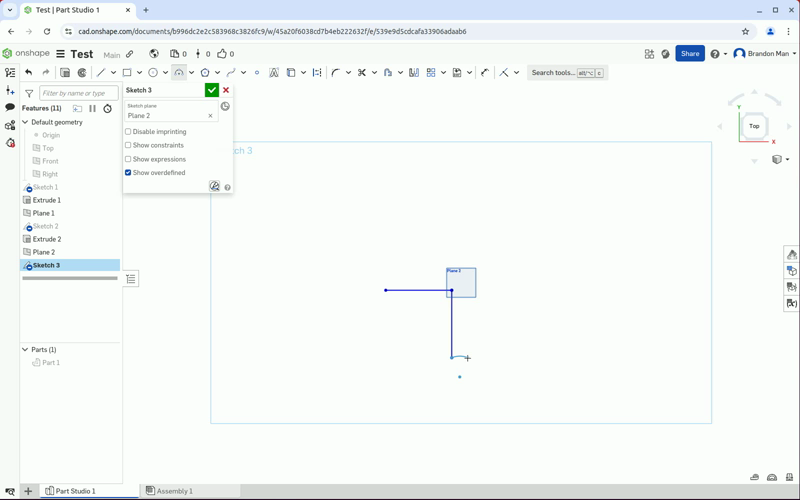
click(467, 357)
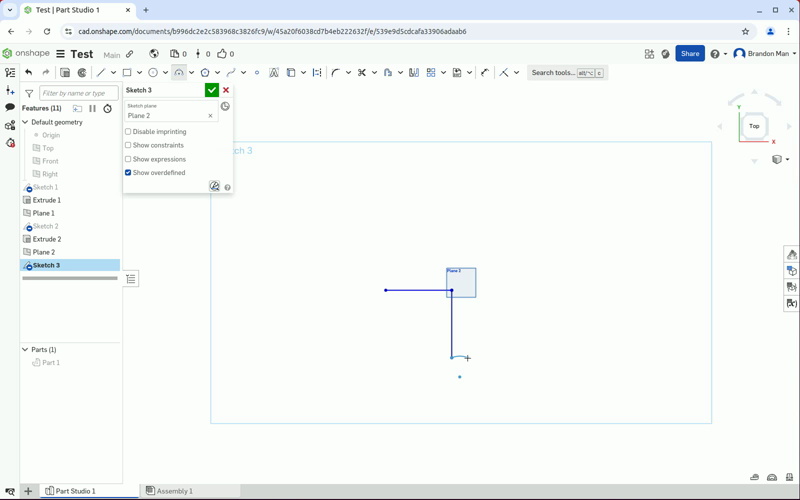
mouse_move(459, 358)
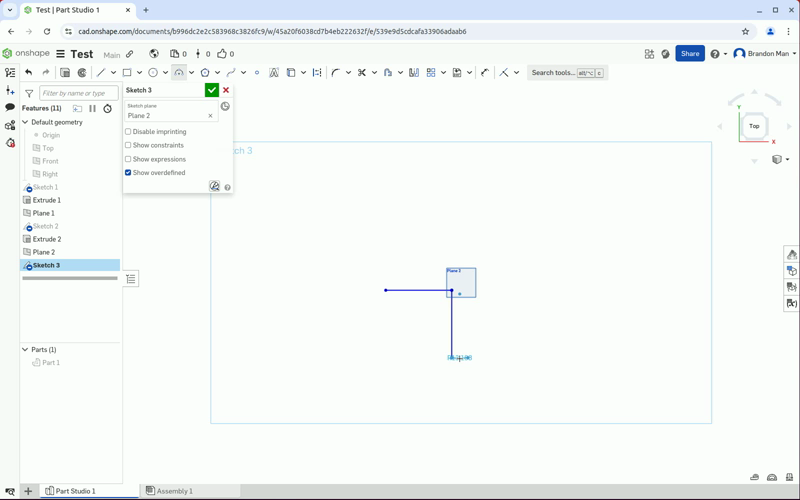
click(459, 358)
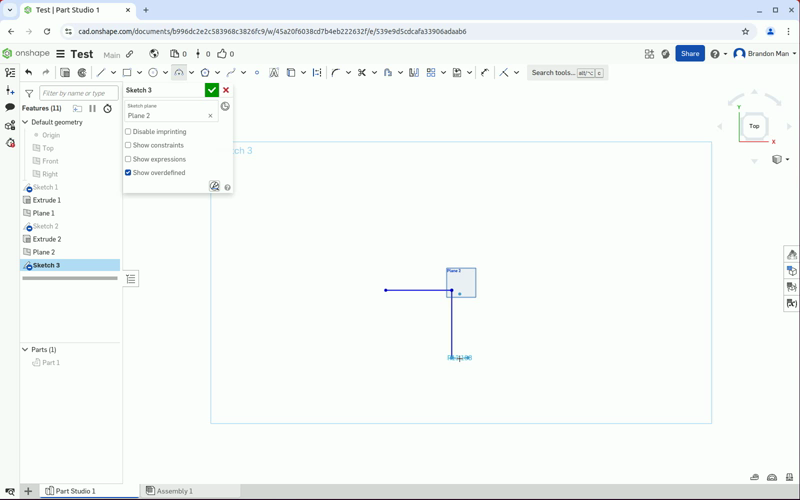
key_up(shift)
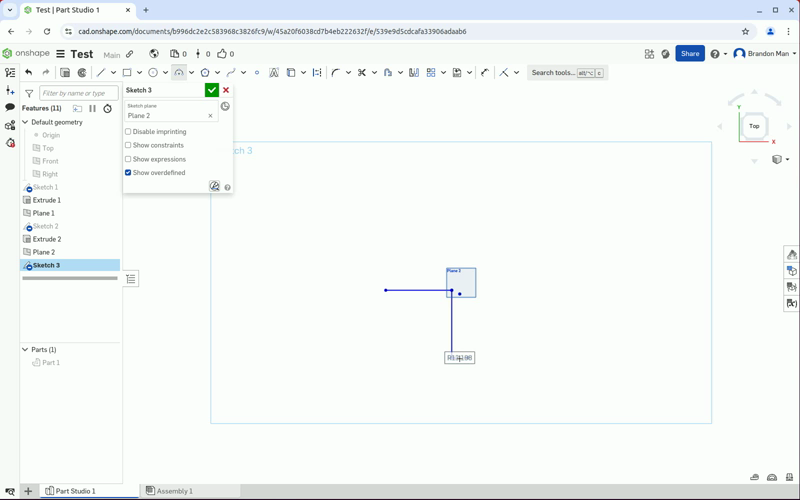
key(esc)
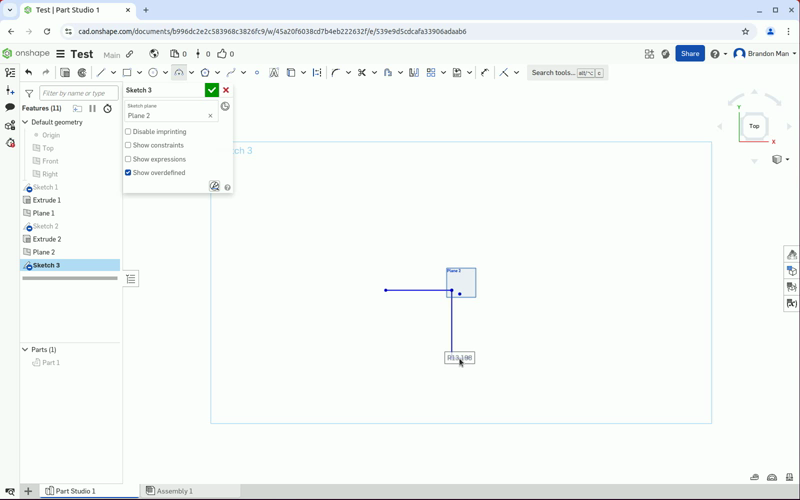
key(l)
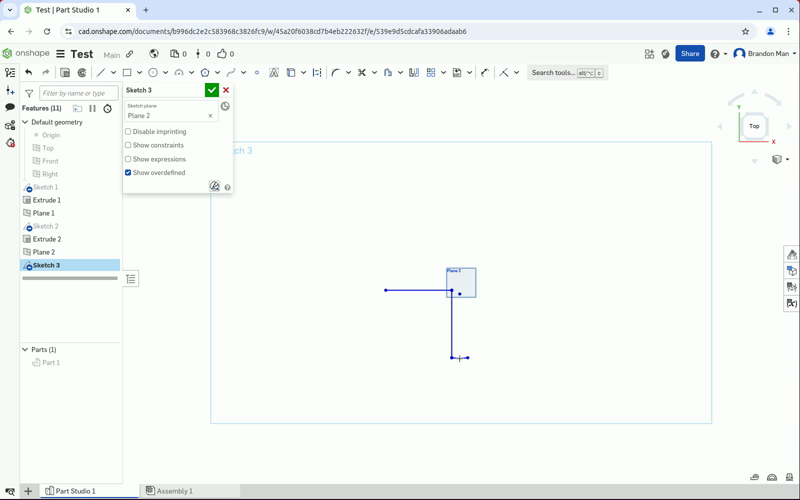
mouse_move(467, 357)
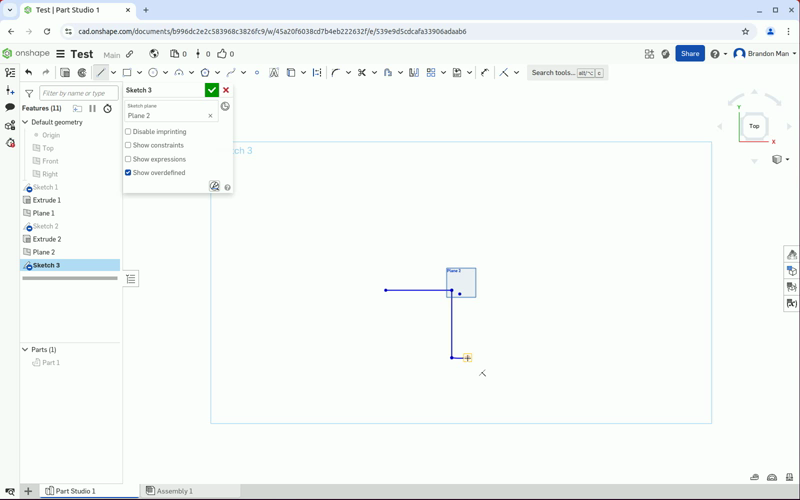
click(467, 357)
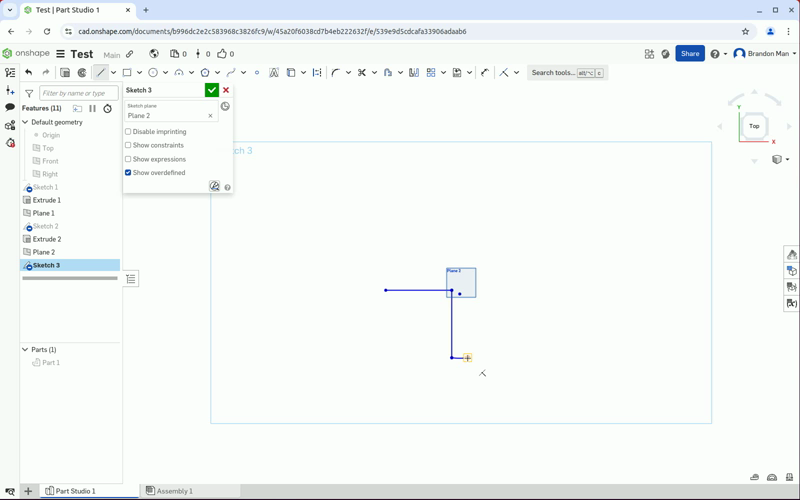
key_down(shift)
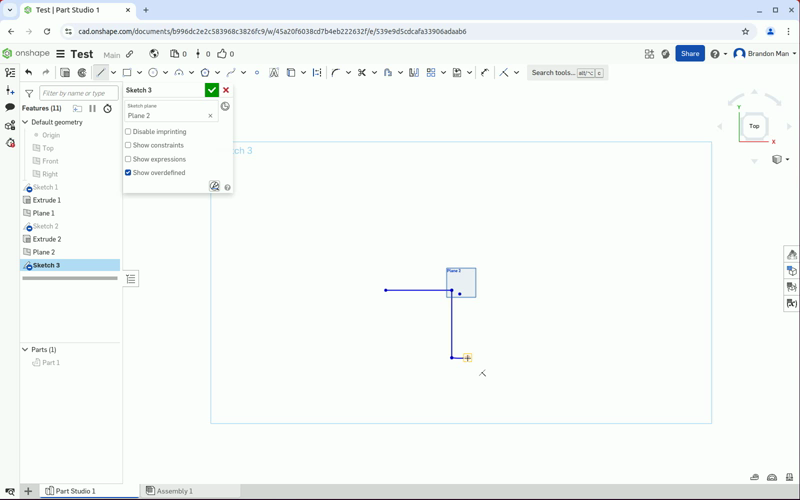
mouse_move(467, 290)
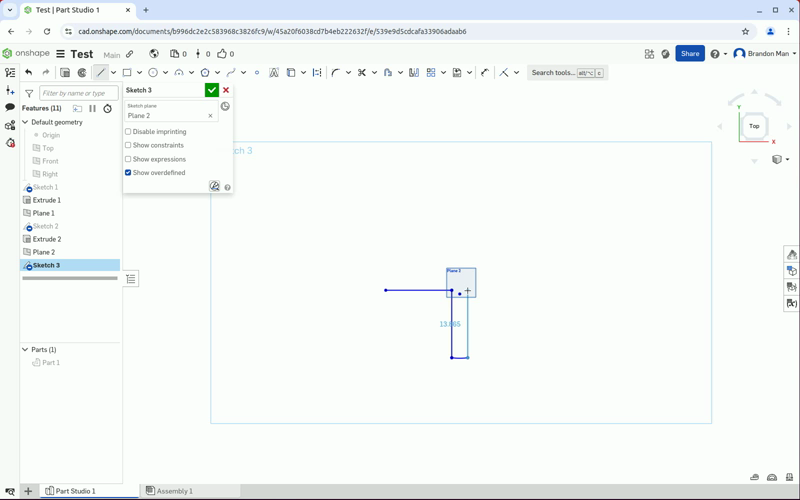
click(467, 290)
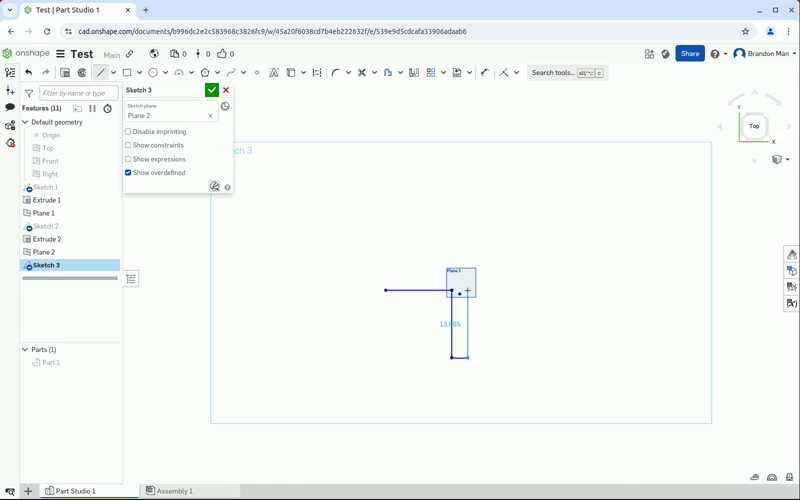
key_up(shift)
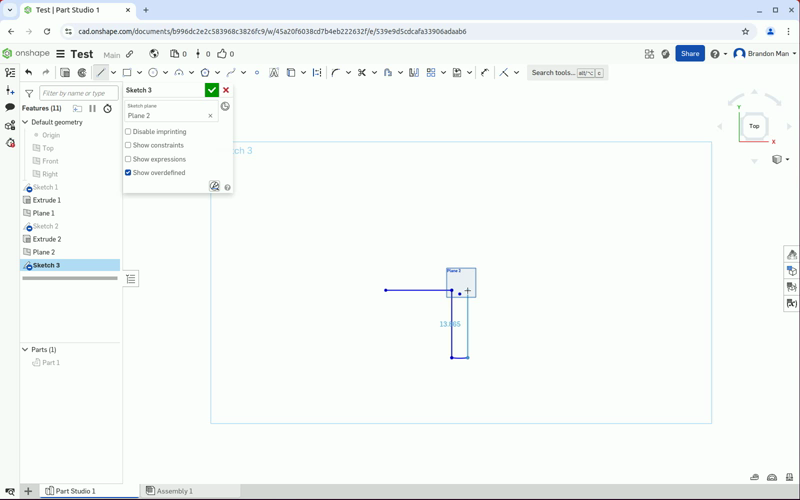
key_down(shift)
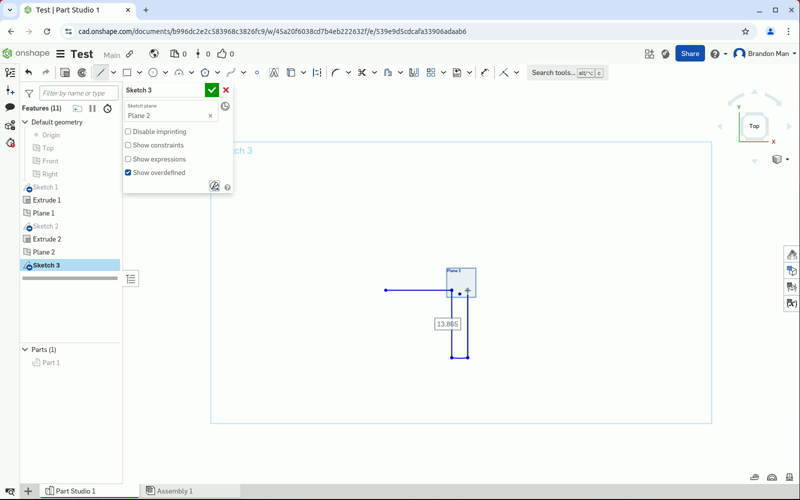
mouse_move(535, 290)
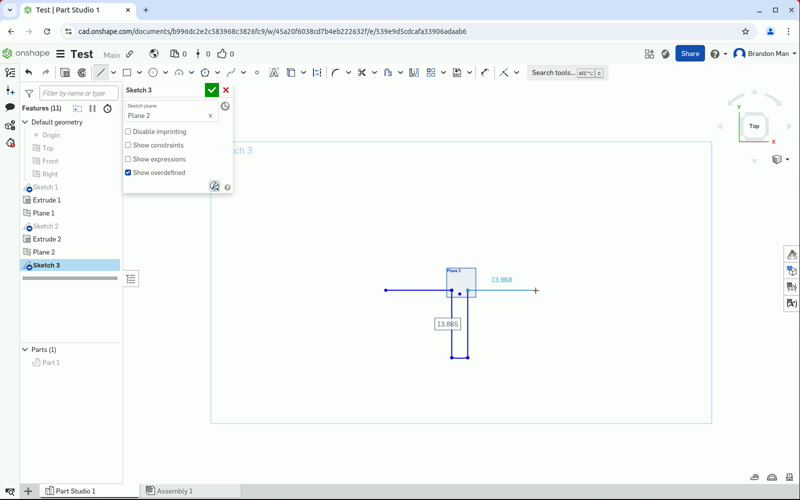
click(535, 290)
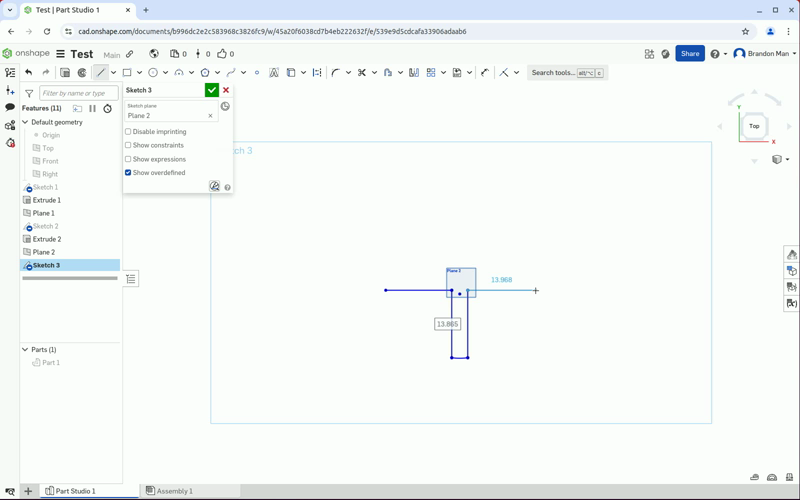
key_up(shift)
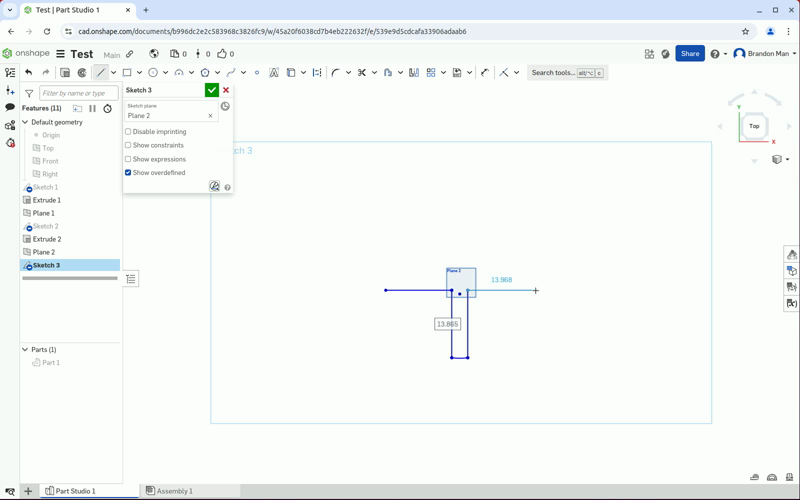
key(esc)
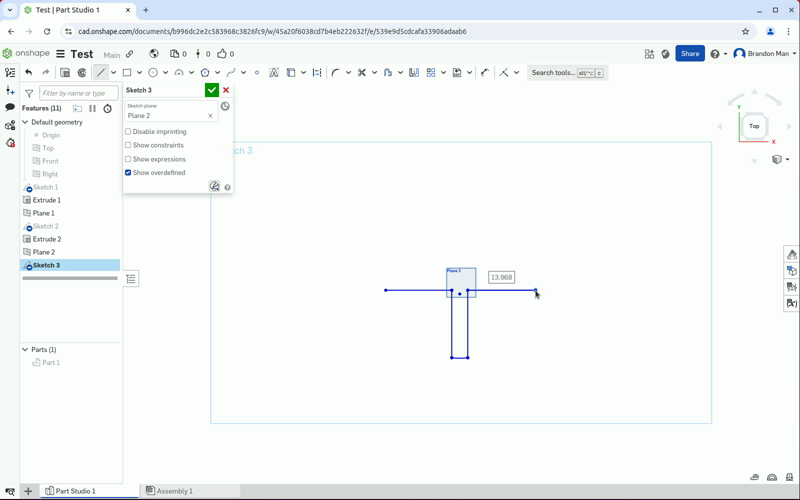
key(a)
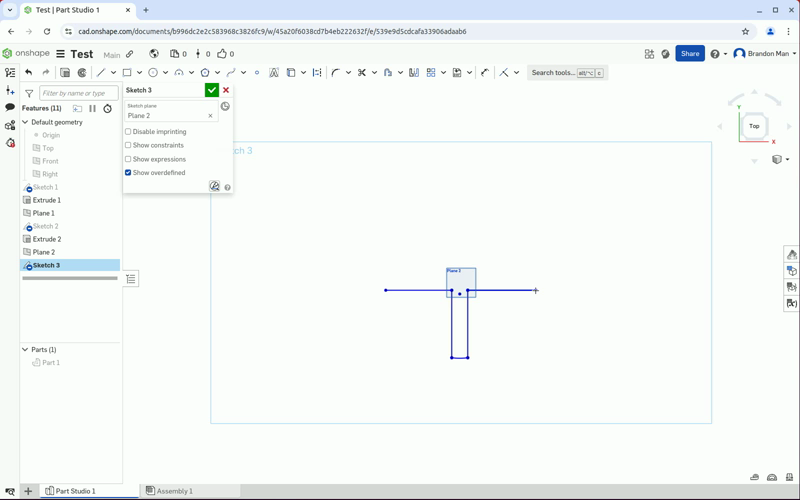
mouse_move(535, 290)
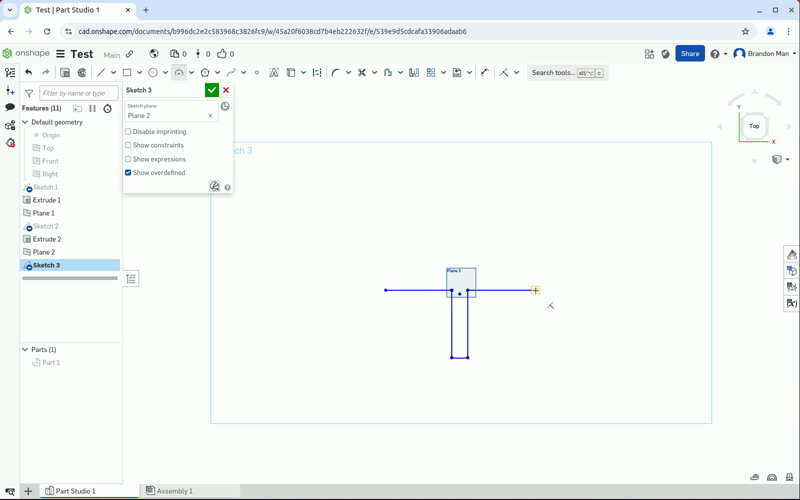
click(535, 290)
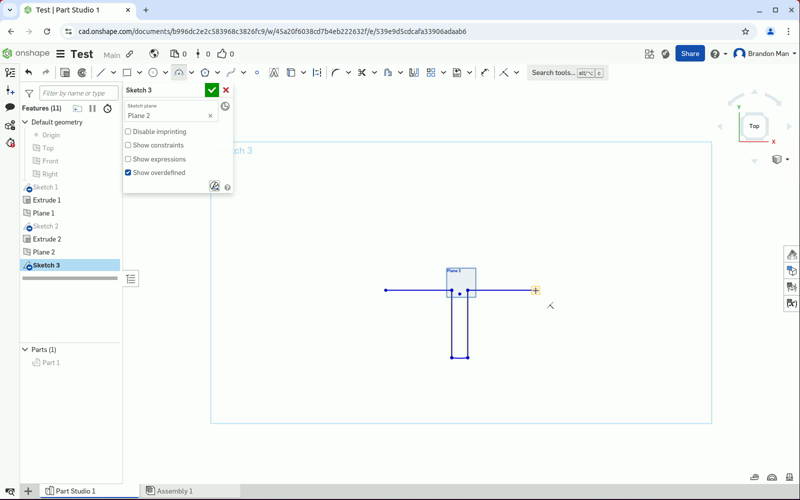
key_down(shift)
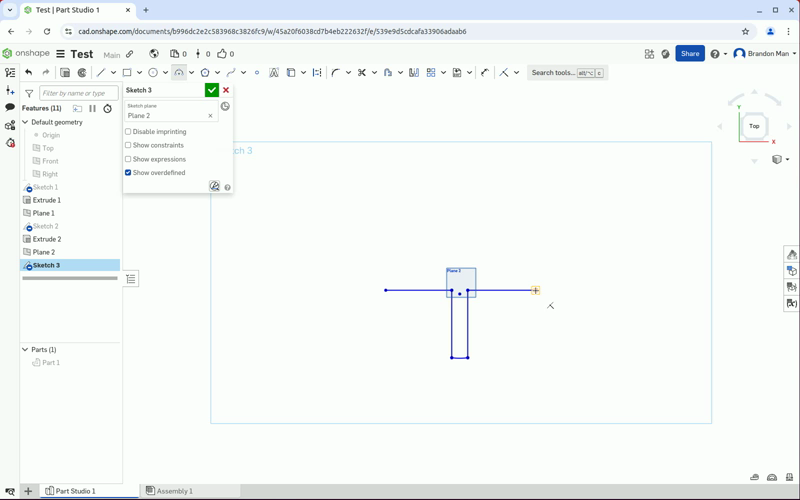
mouse_move(535, 275)
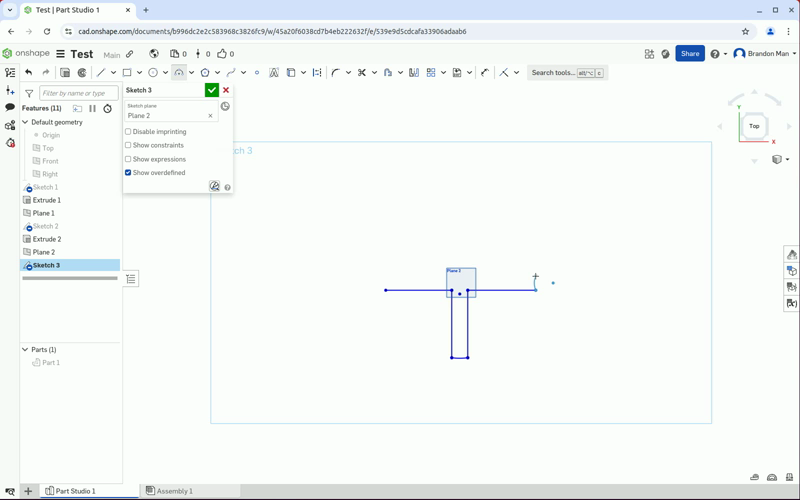
click(535, 275)
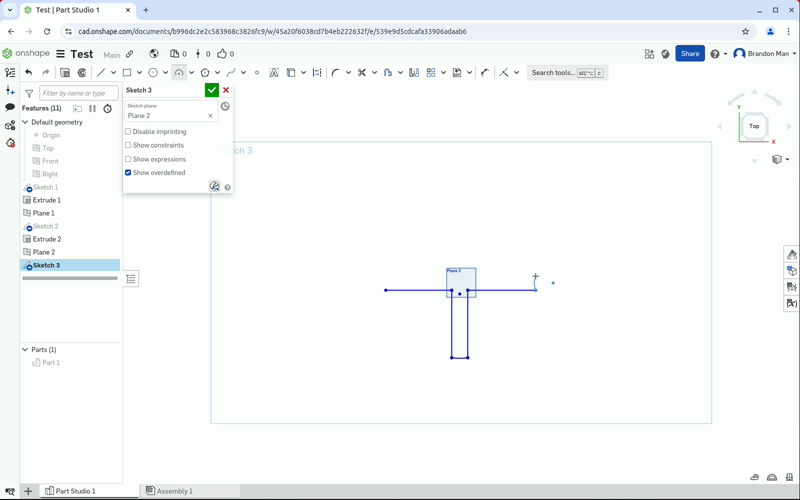
mouse_move(536, 282)
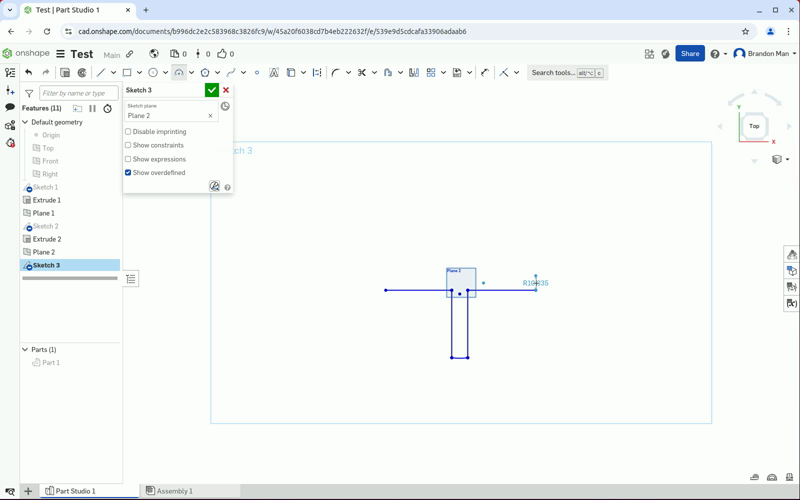
click(536, 282)
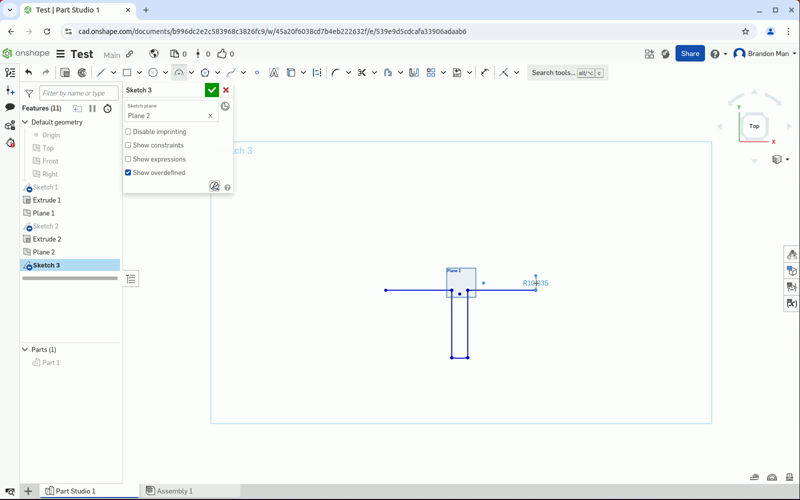
key_up(shift)
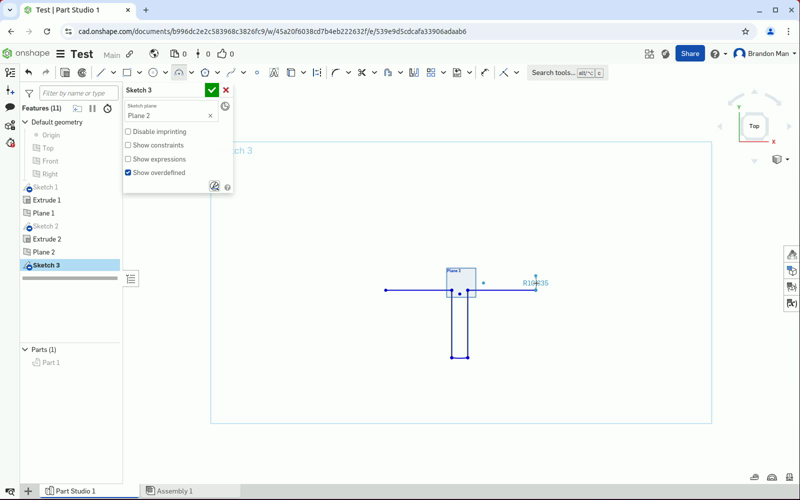
key(esc)
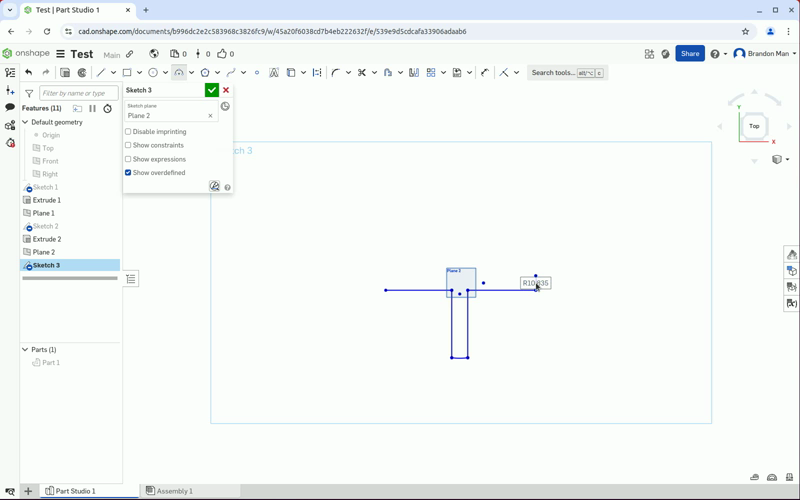
key(l)
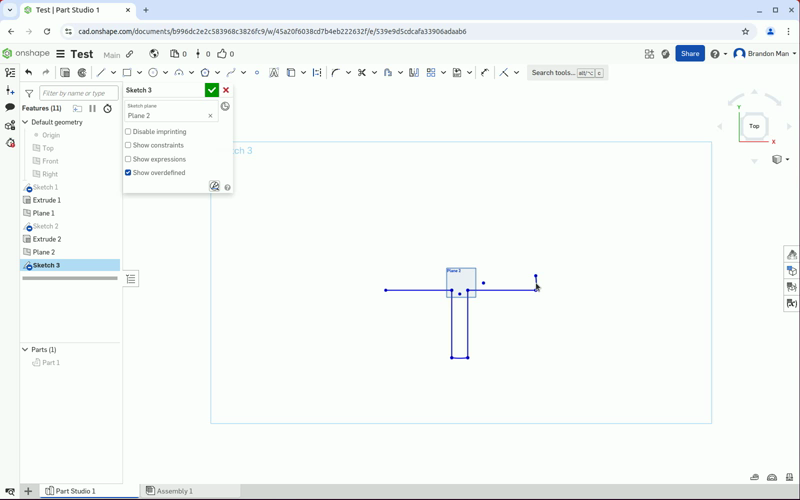
mouse_move(535, 275)
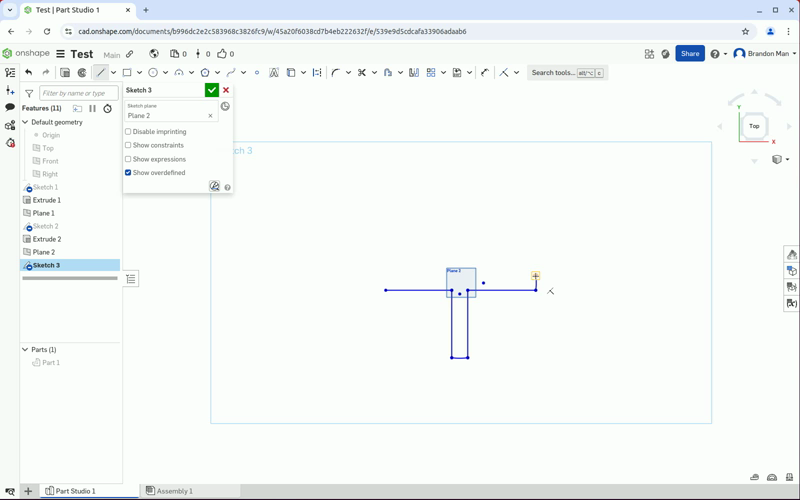
click(535, 275)
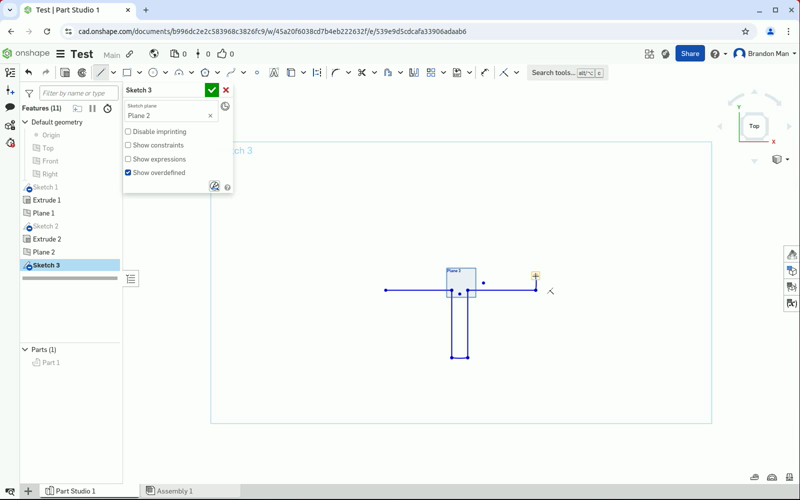
key_down(shift)
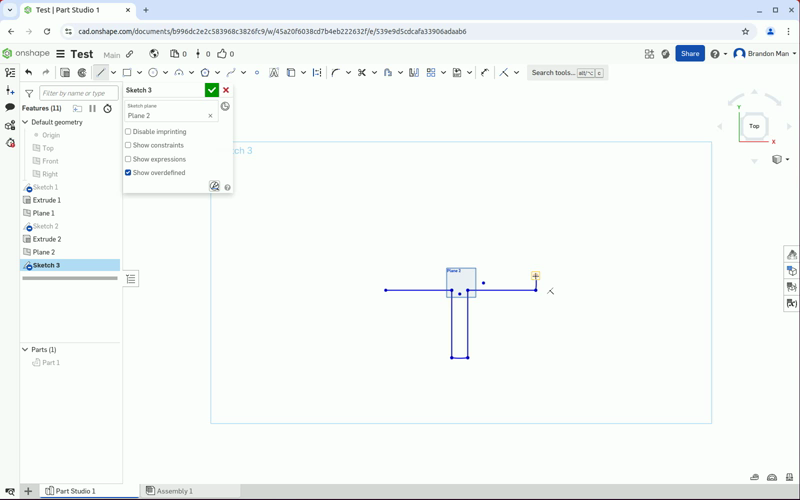
mouse_move(467, 275)
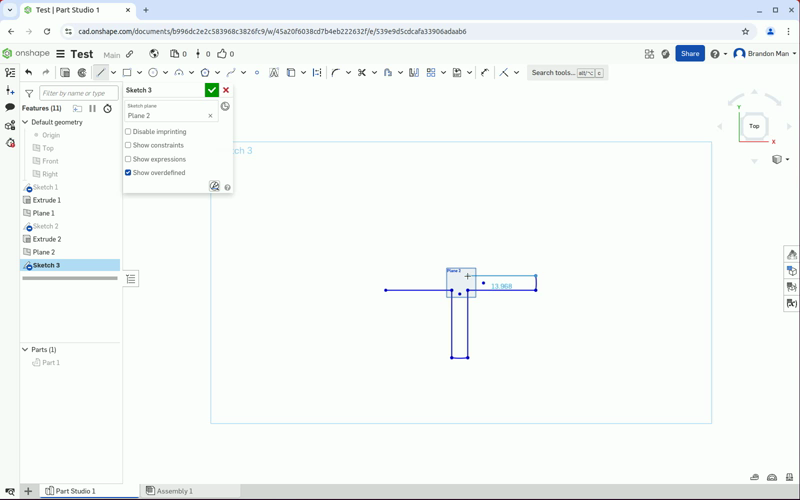
click(467, 275)
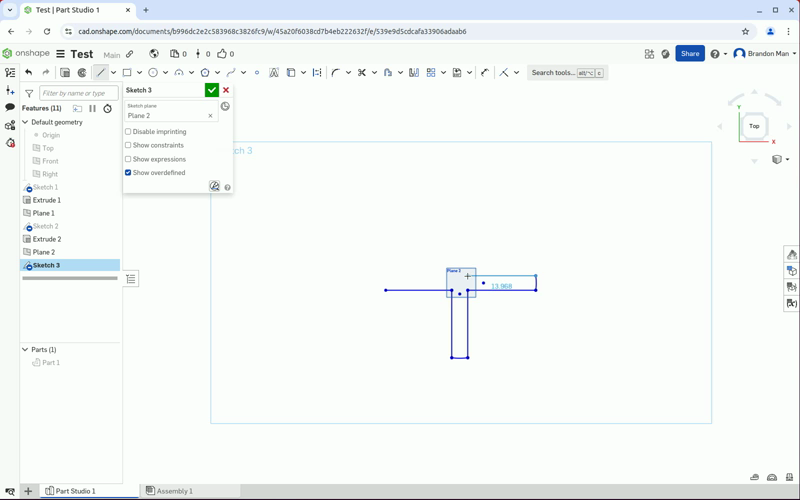
key_up(shift)
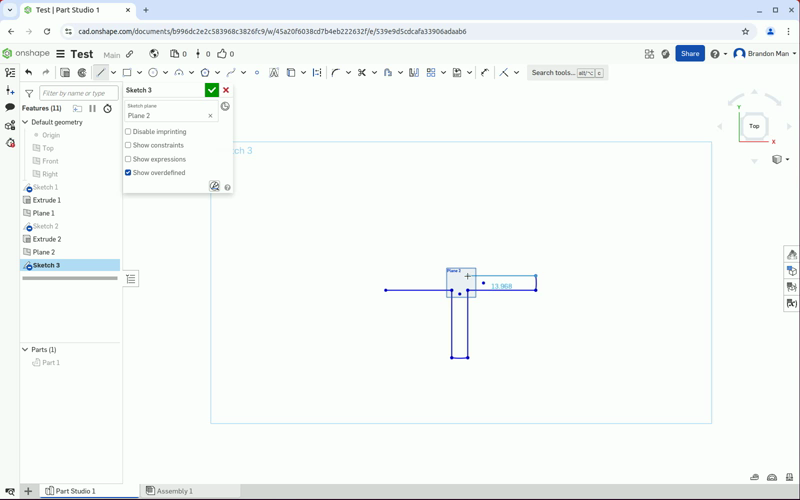
key_down(shift)
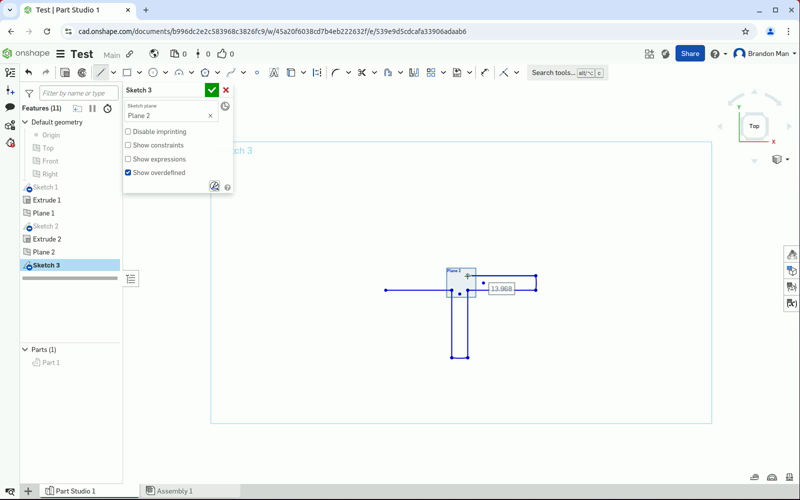
mouse_move(467, 208)
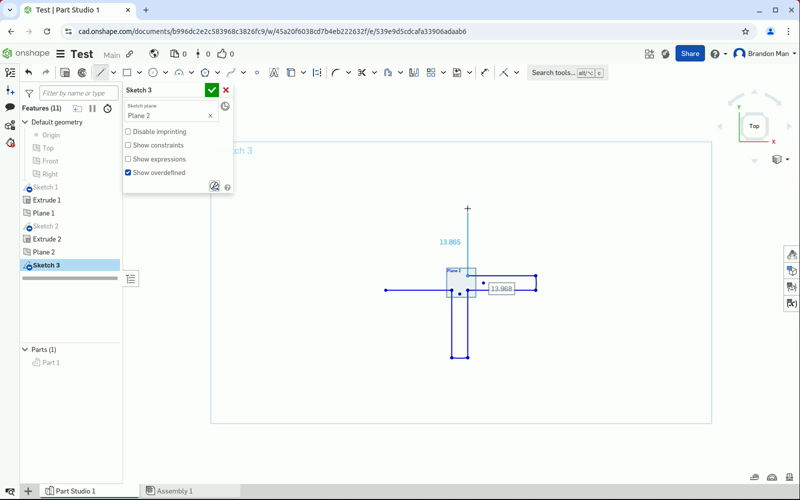
click(467, 208)
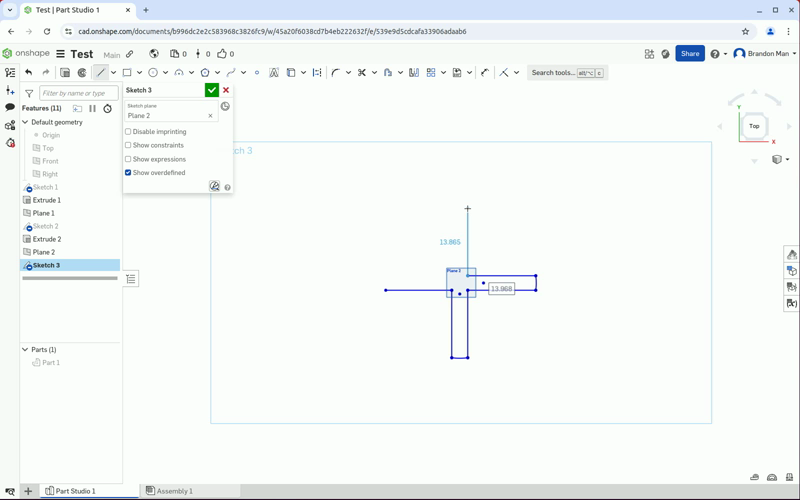
key_up(shift)
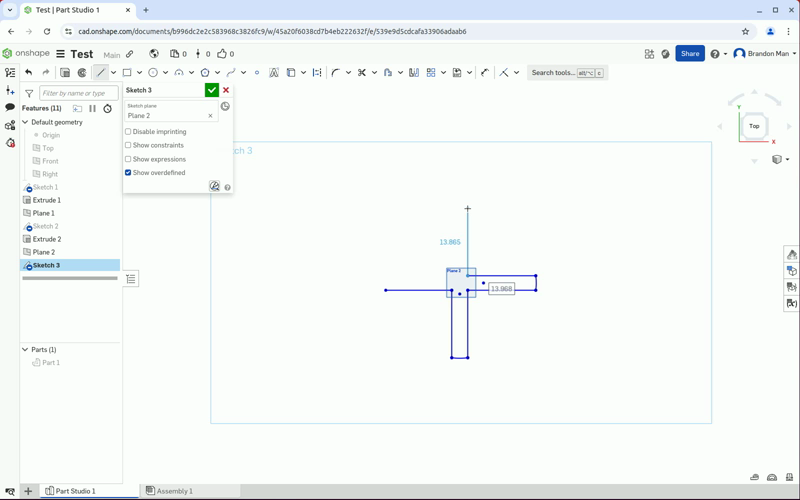
key(esc)
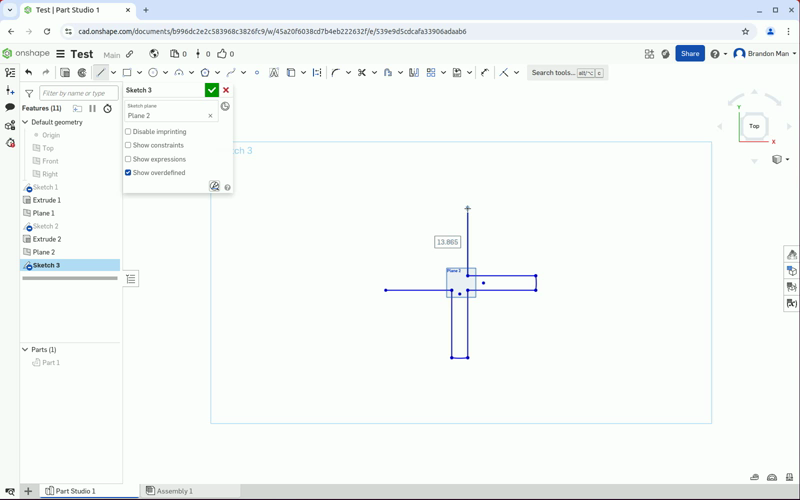
key(a)
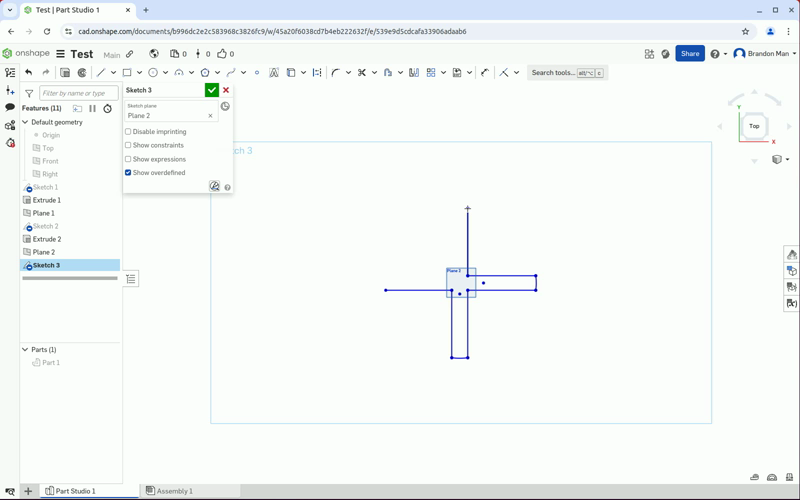
mouse_move(467, 208)
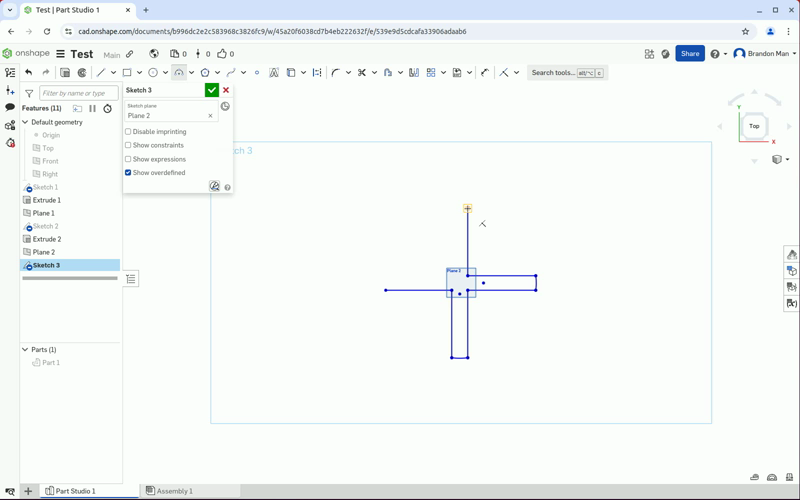
click(467, 208)
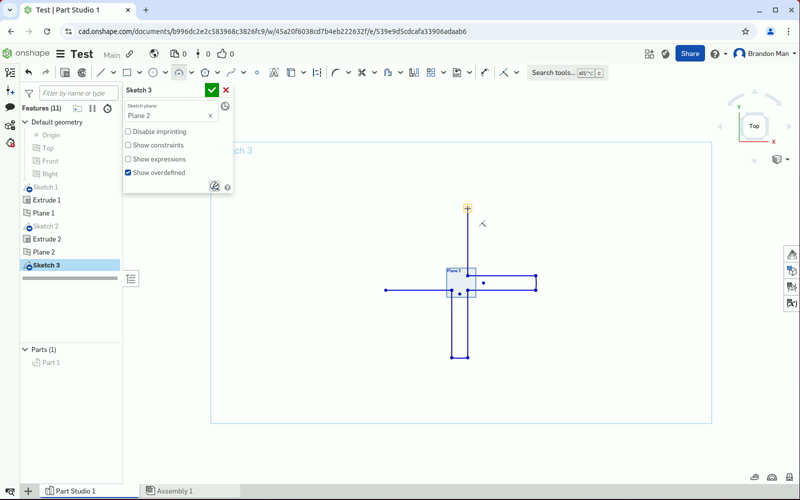
key_down(shift)
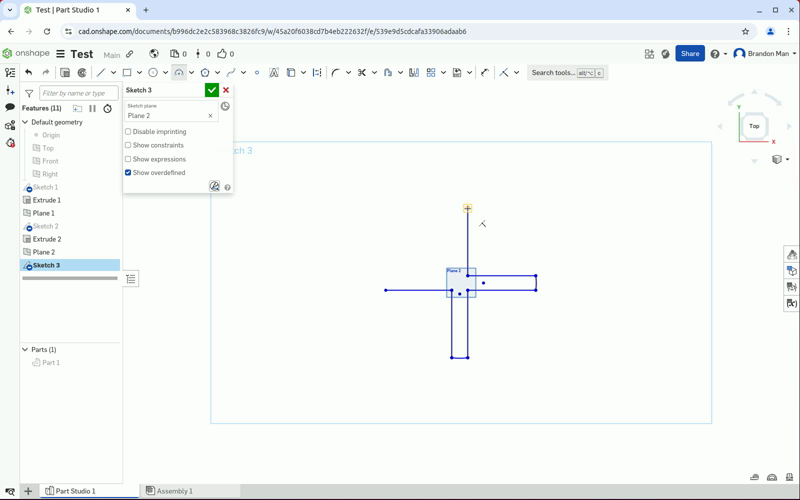
mouse_move(451, 208)
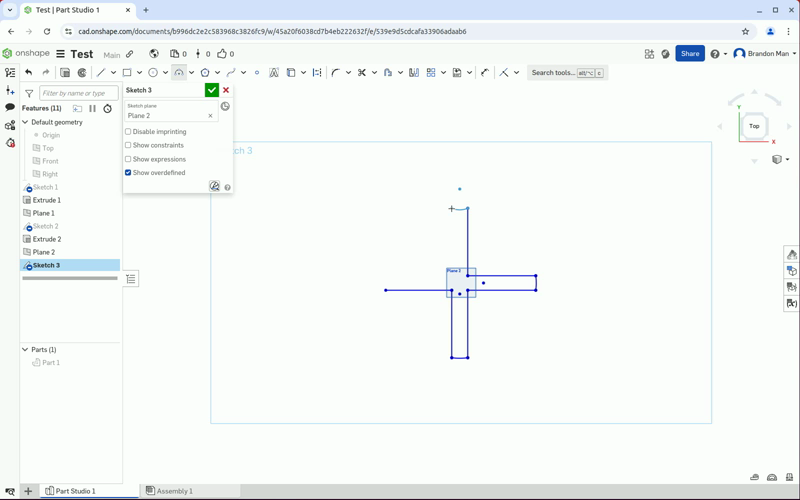
click(451, 208)
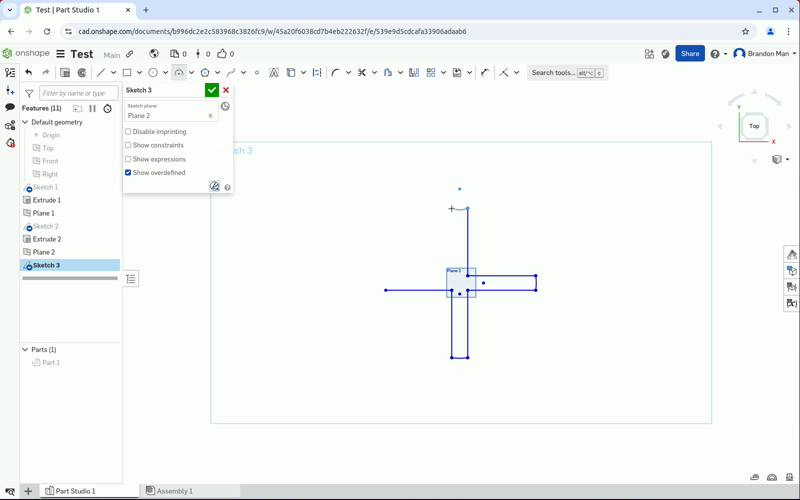
mouse_move(459, 207)
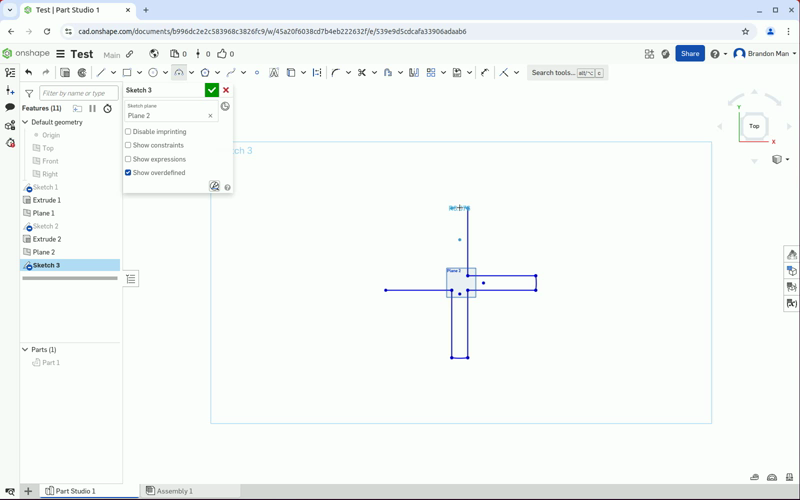
click(459, 207)
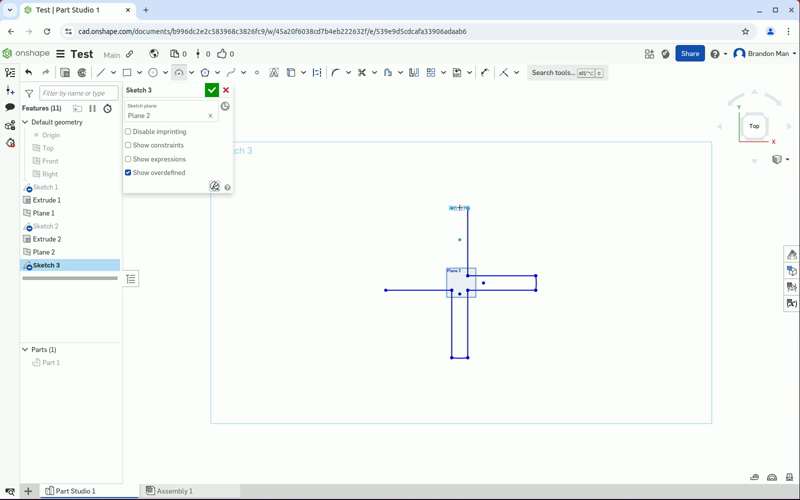
key_up(shift)
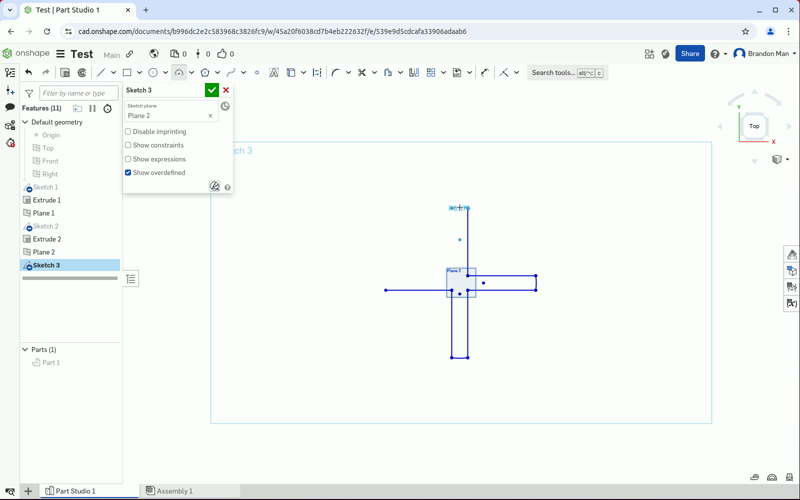
key(esc)
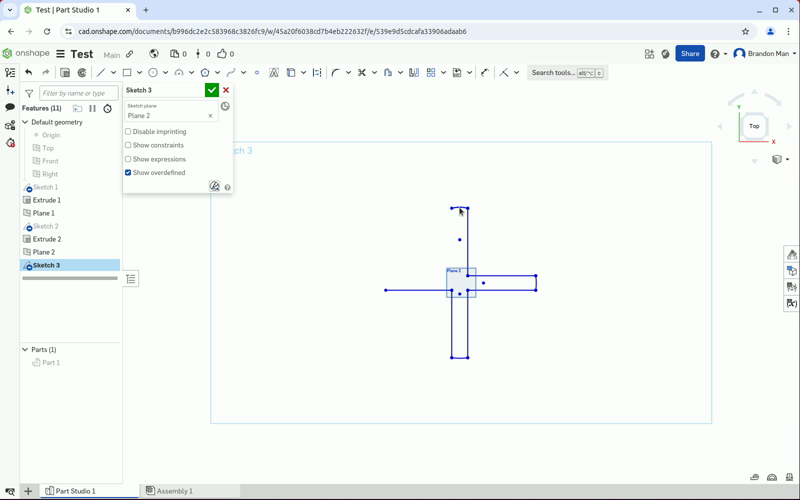
key(l)
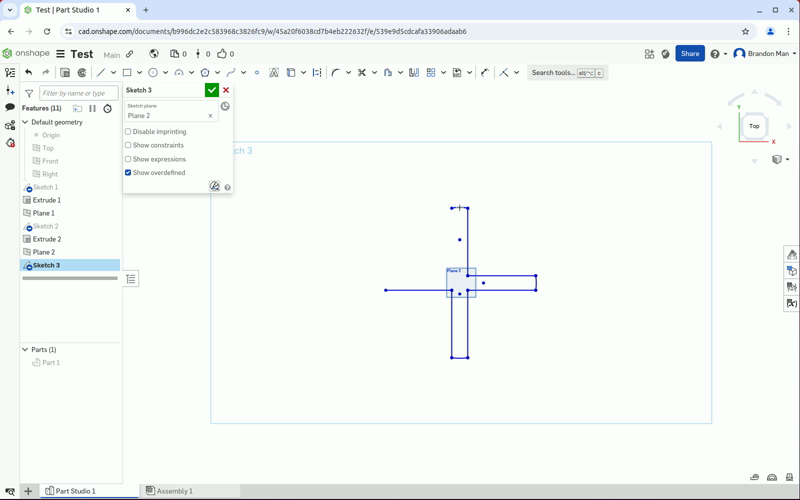
mouse_move(451, 208)
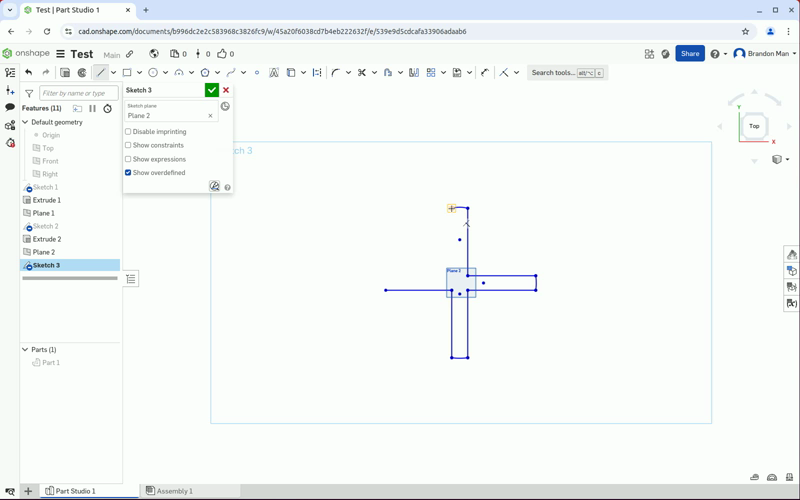
click(451, 208)
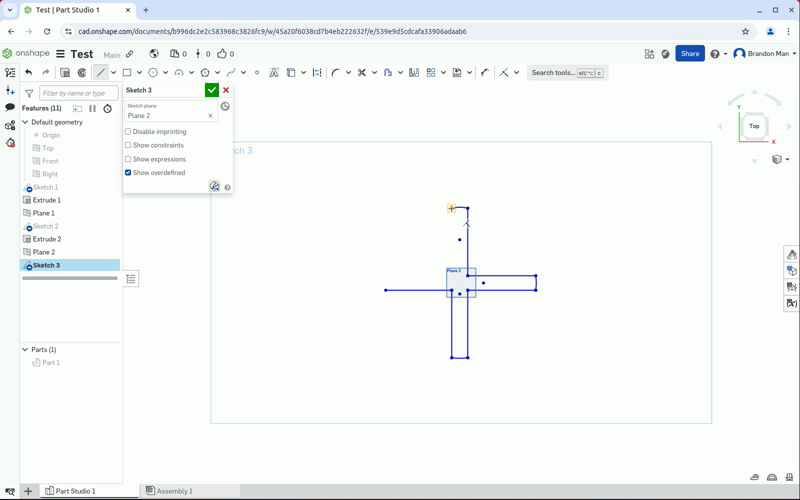
key_down(shift)
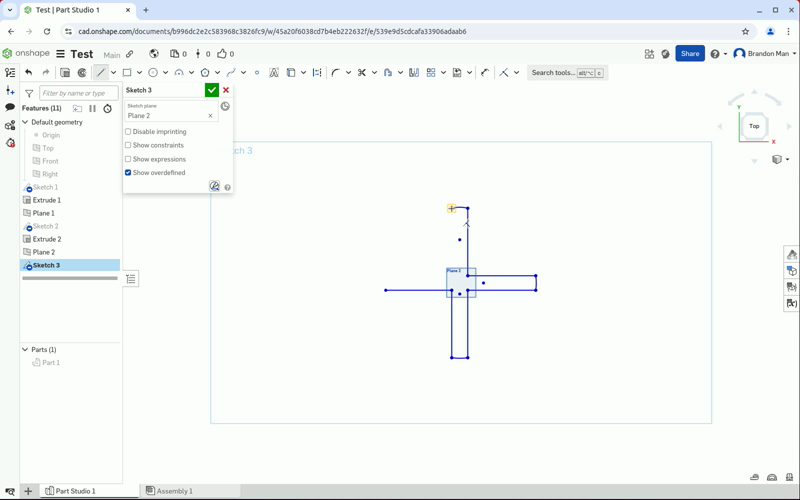
mouse_move(451, 275)
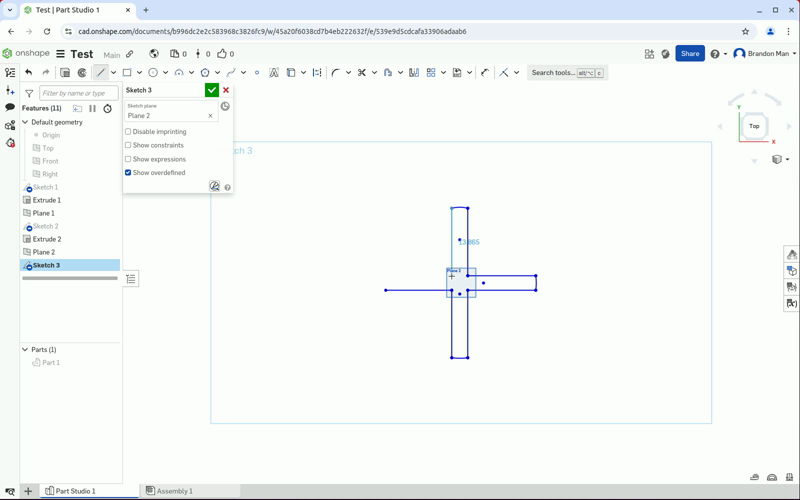
click(451, 275)
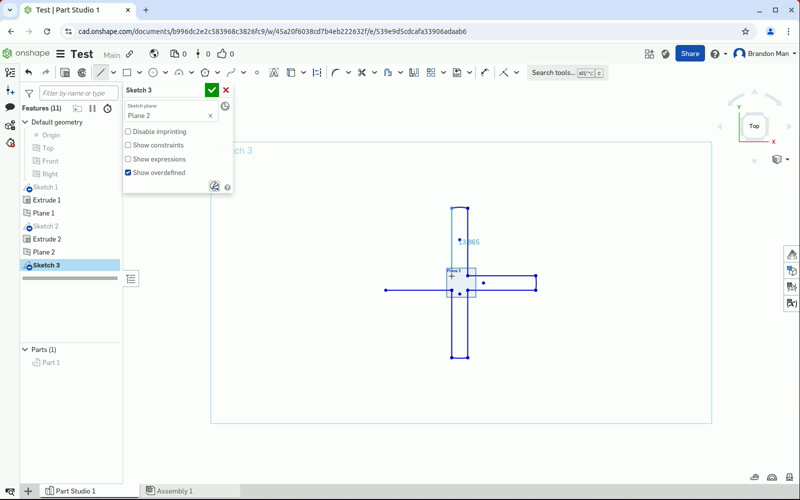
key_up(shift)
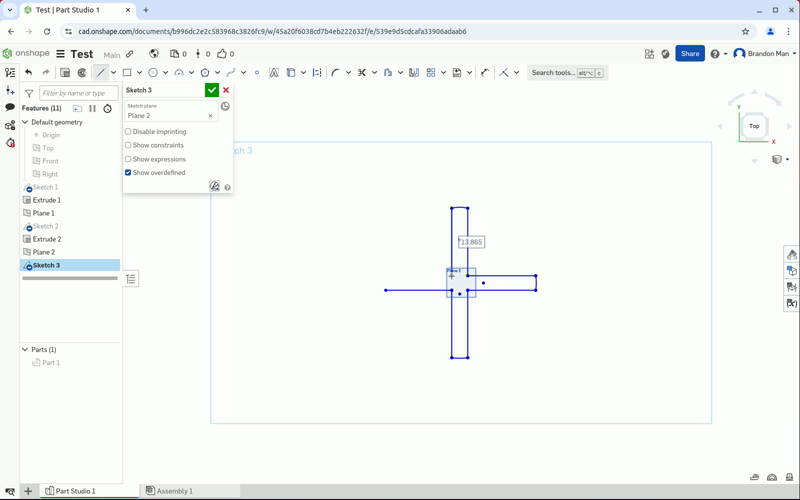
key_down(shift)
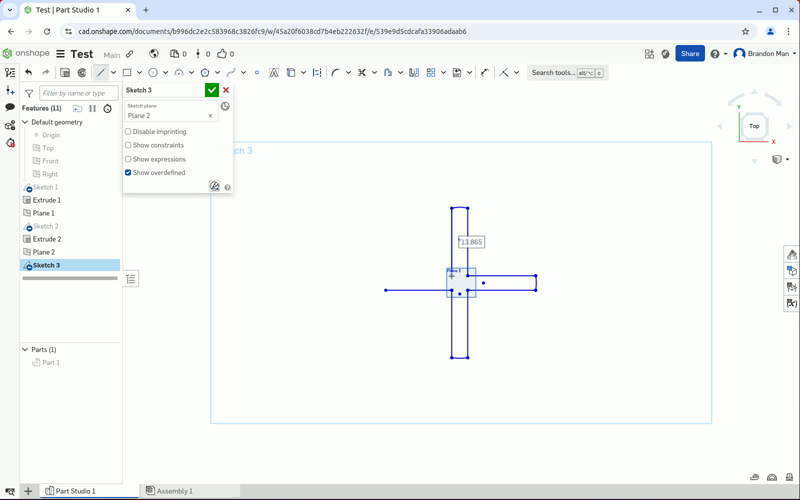
mouse_move(385, 275)
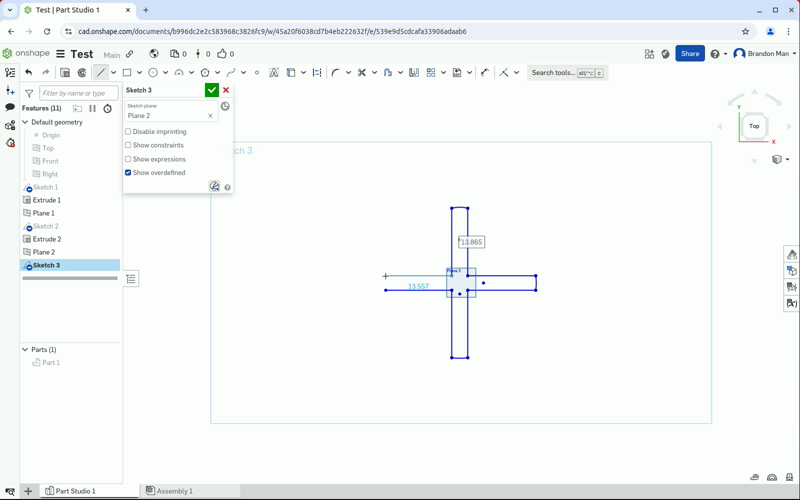
click(385, 275)
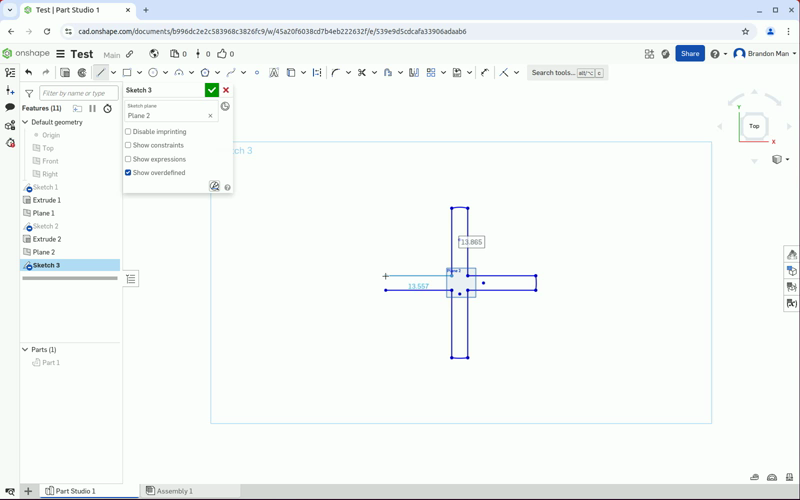
key_up(shift)
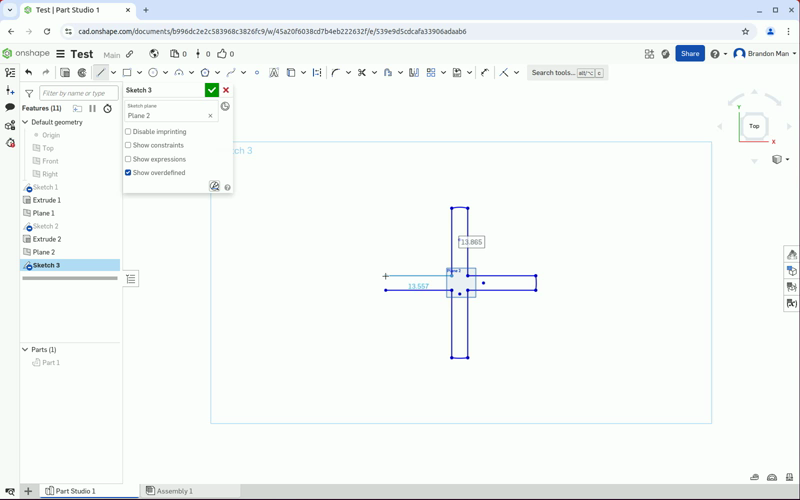
key(esc)
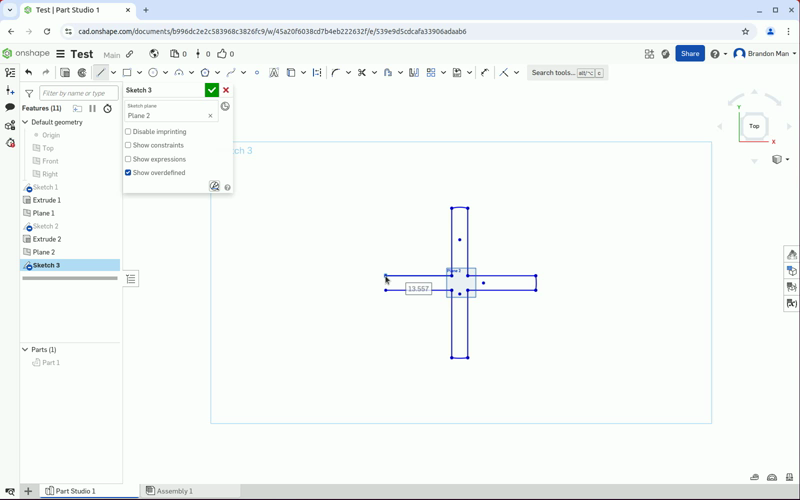
key(a)
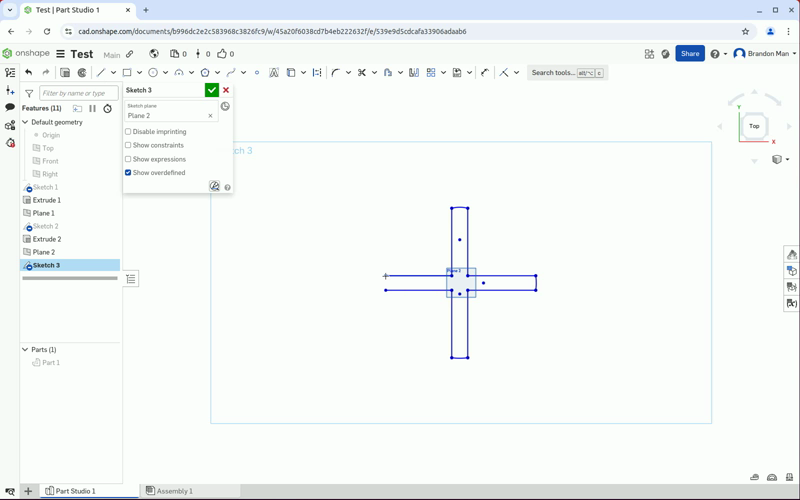
mouse_move(385, 275)
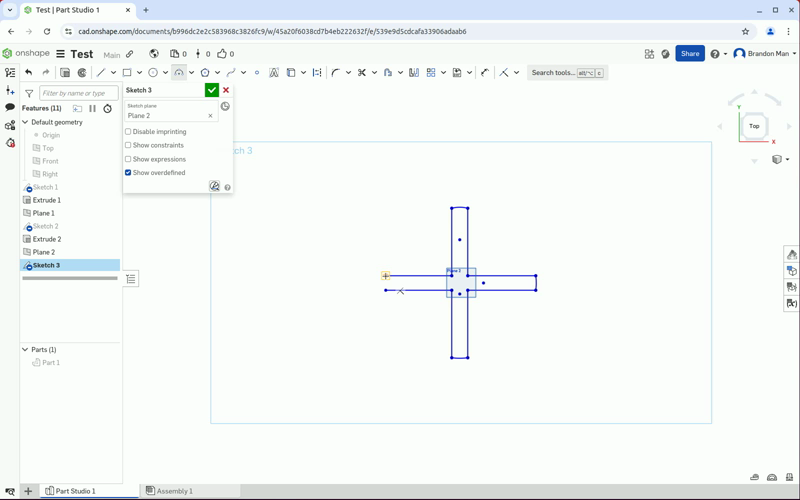
click(385, 275)
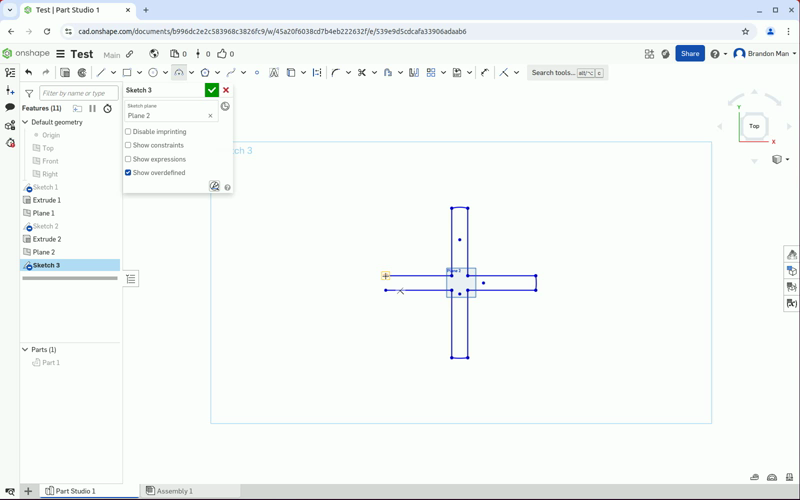
mouse_move(385, 290)
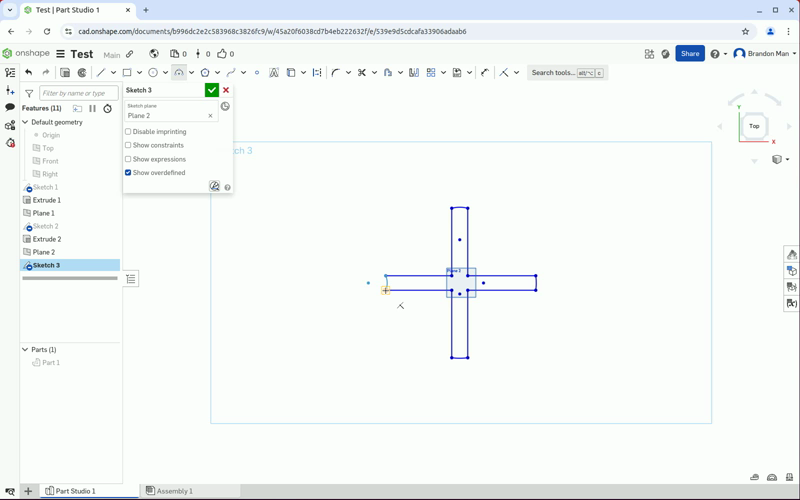
click(385, 290)
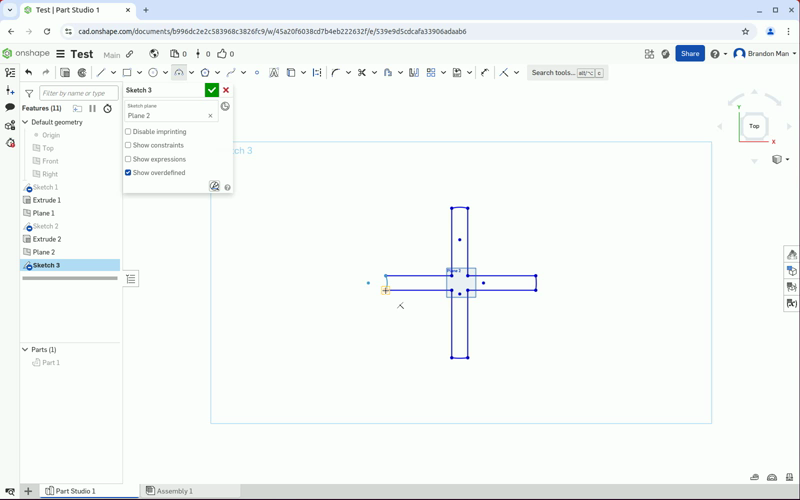
key_down(shift)
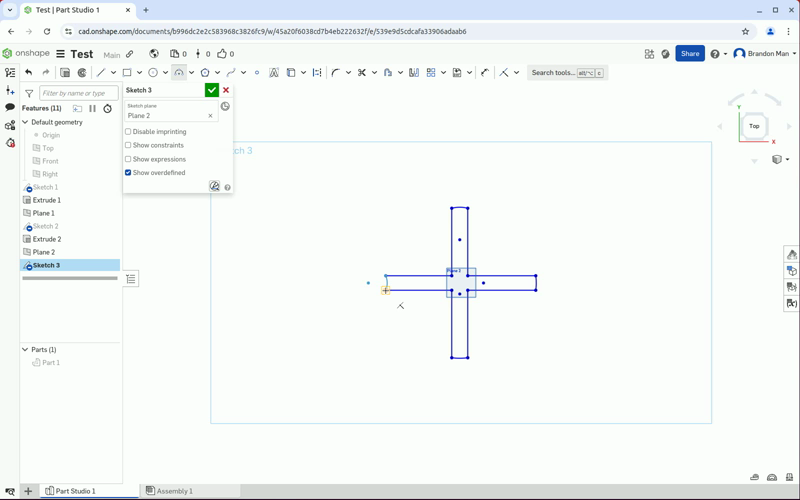
mouse_move(384, 282)
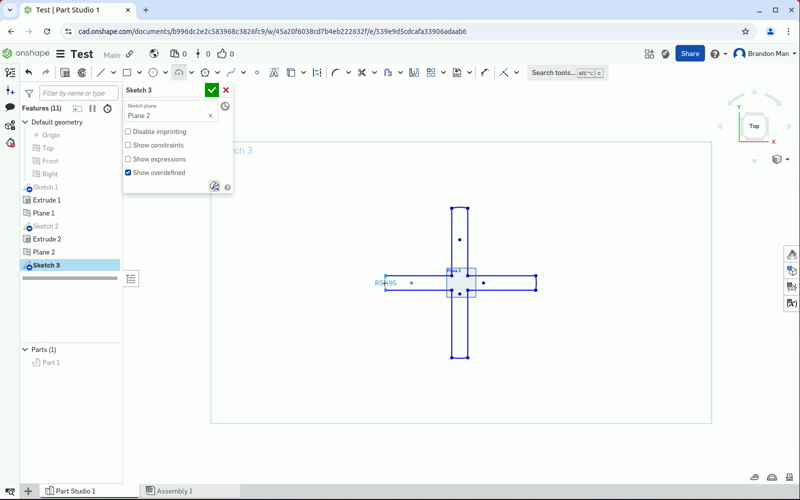
click(384, 282)
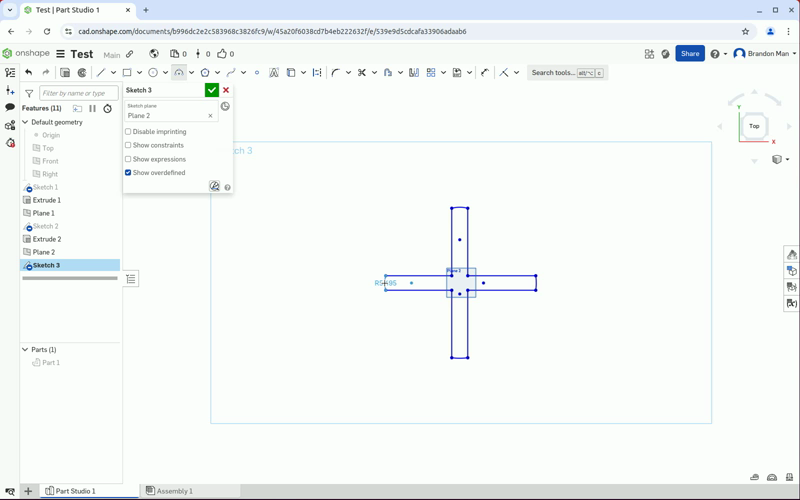
key_up(shift)
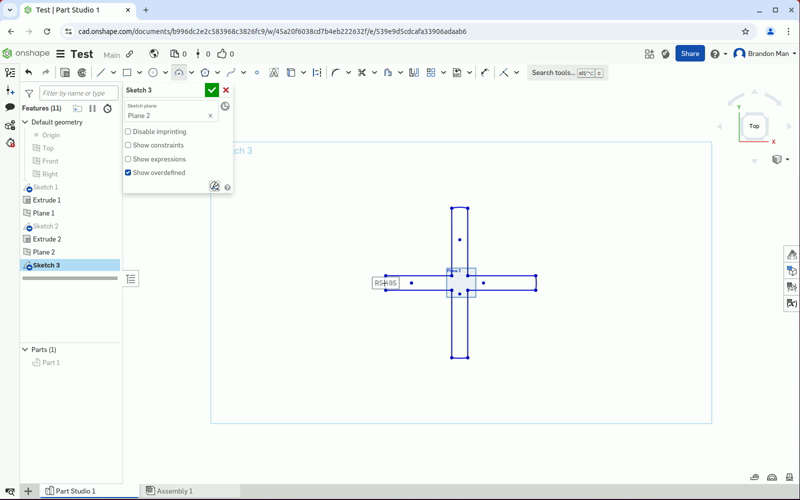
key(esc)
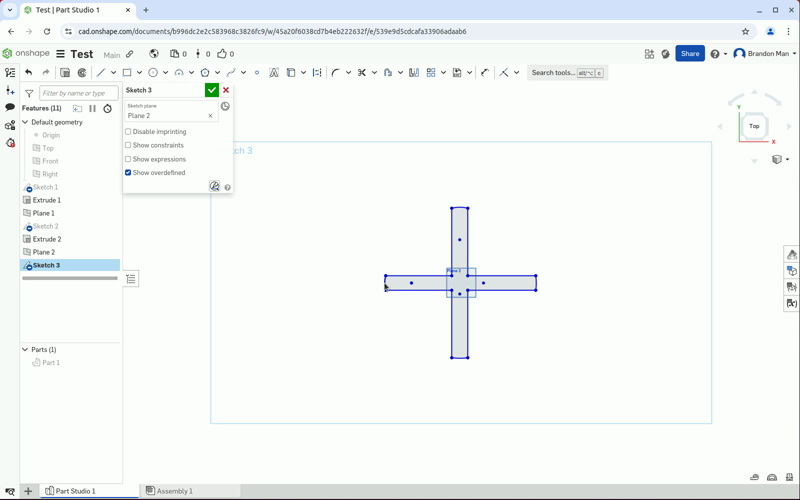
mouse_move(482, 284)
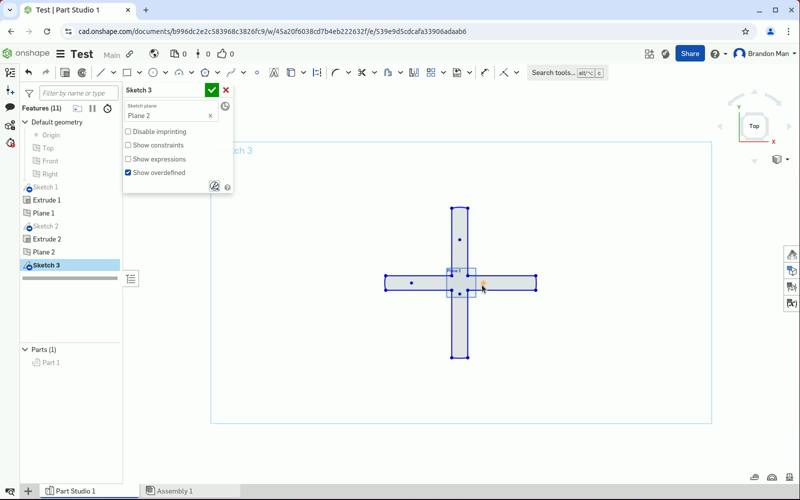
click(482, 284)
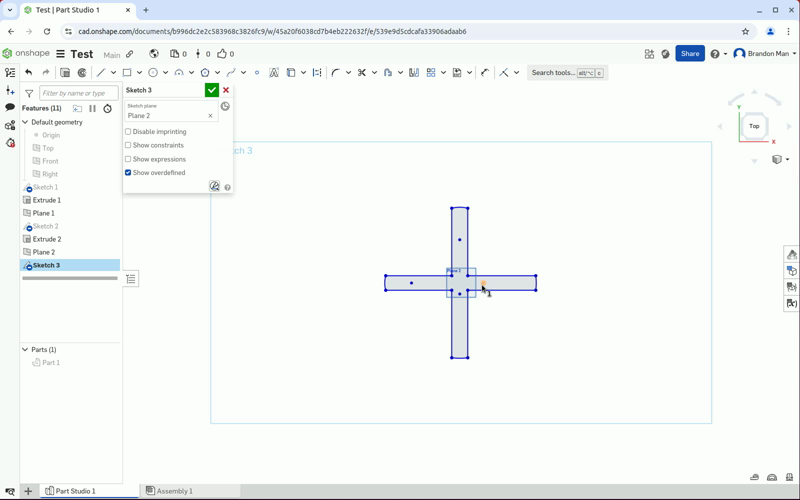
mouse_move(73, 352)
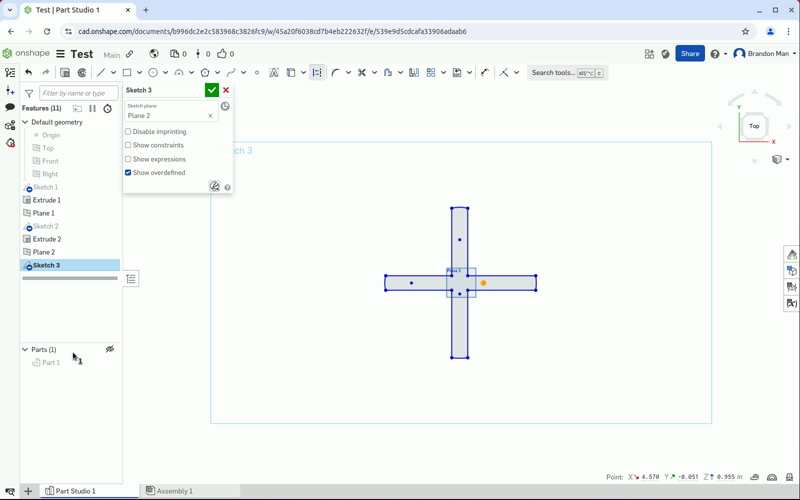
key(shift+y)
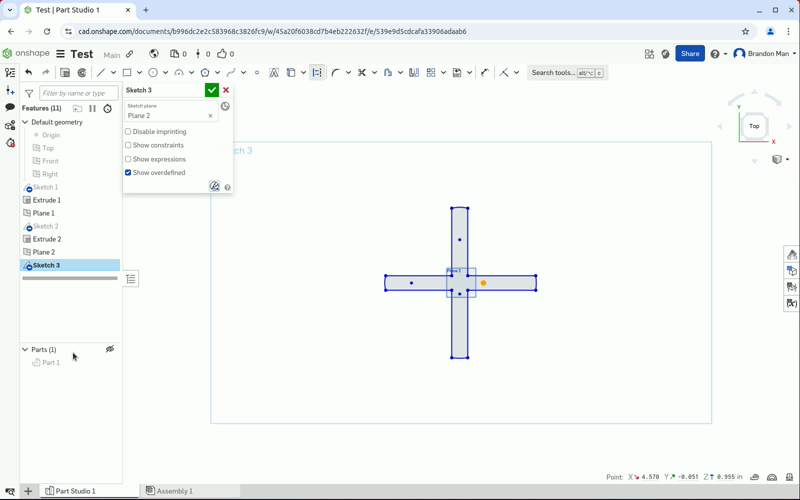
key(shift+e)
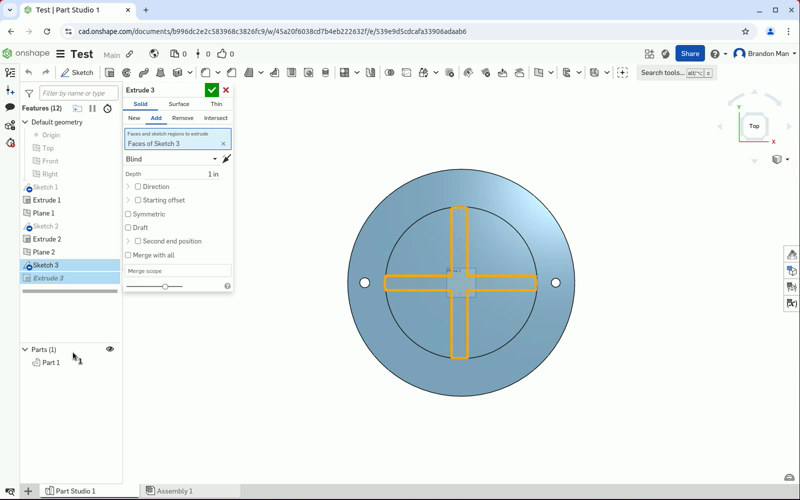
mouse_move(143, 106)
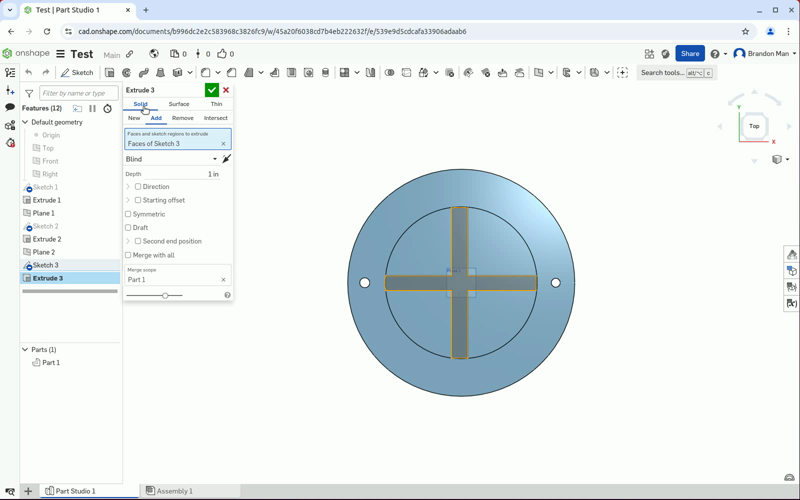
click(143, 106)
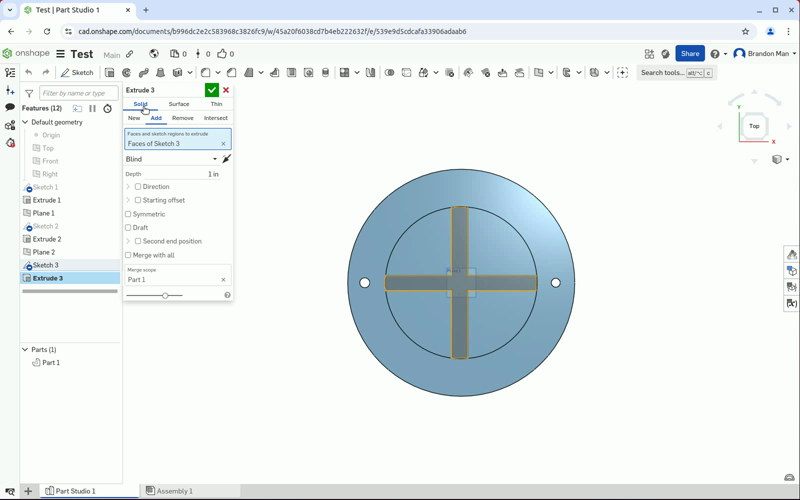
mouse_move(137, 120)
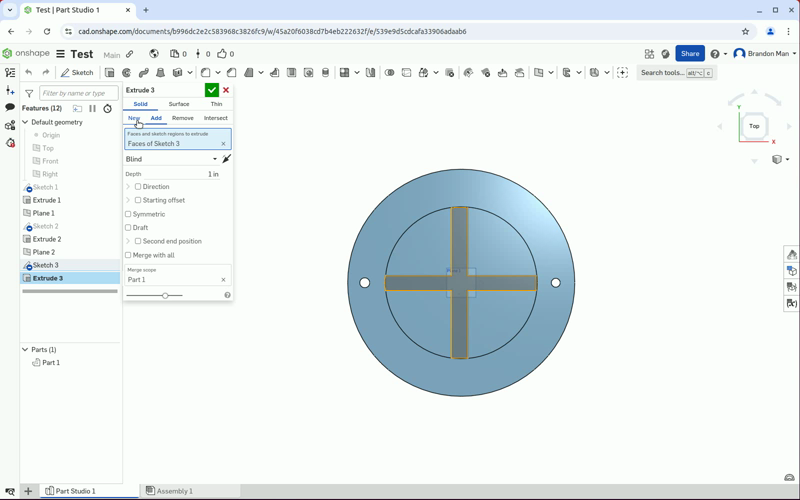
click(137, 120)
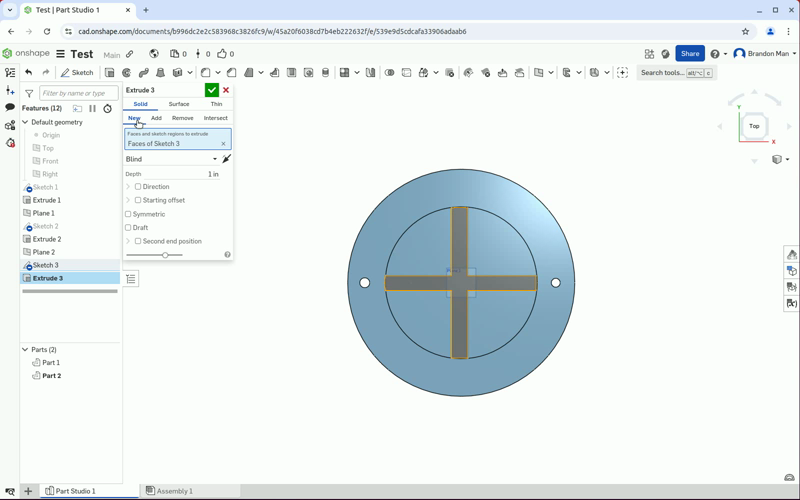
key(tab, 4)
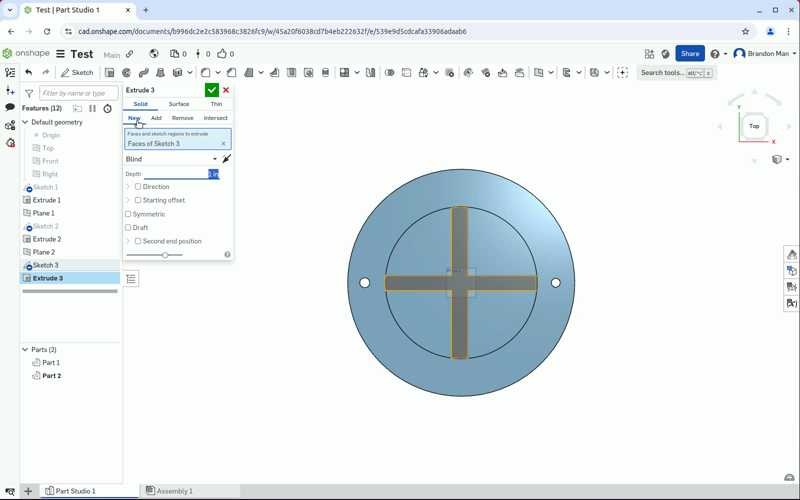
text(0.963)
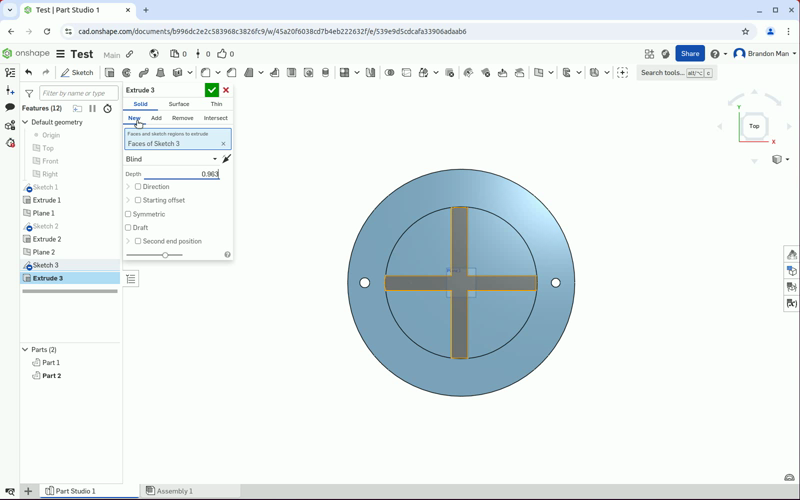
key(enter)
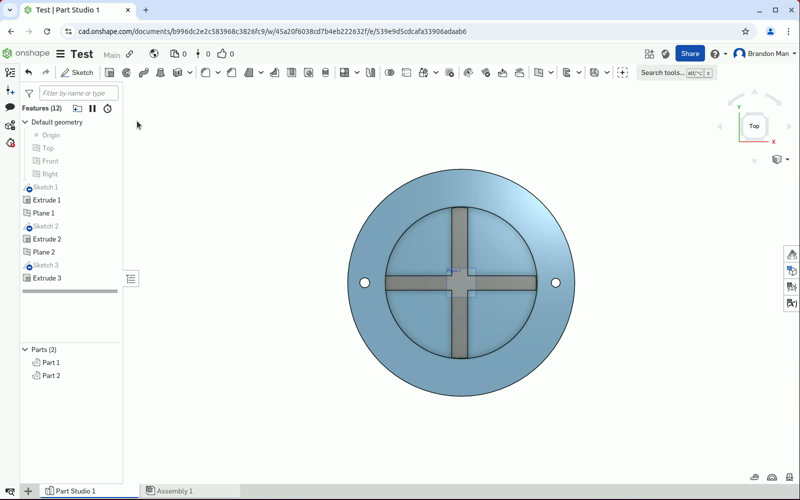
key(shift+h)
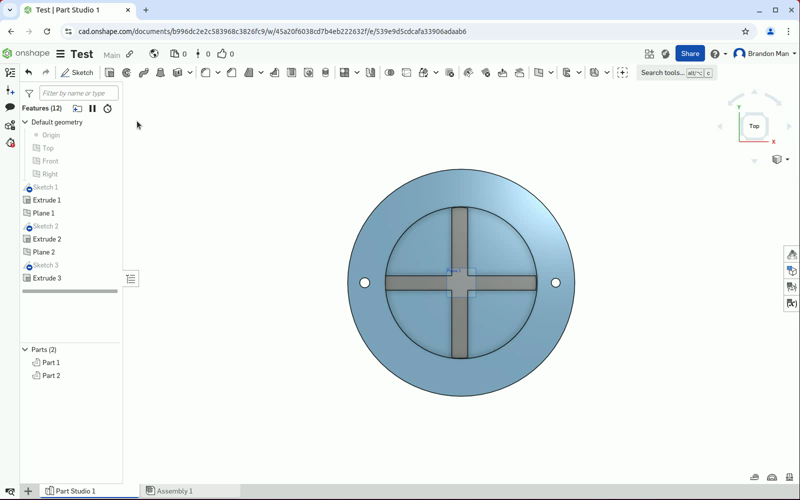
key(shift+h)
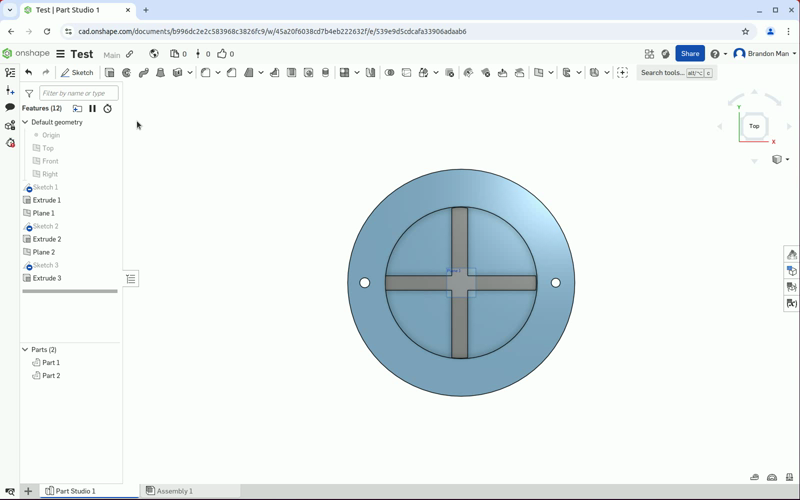
key(shift+7)
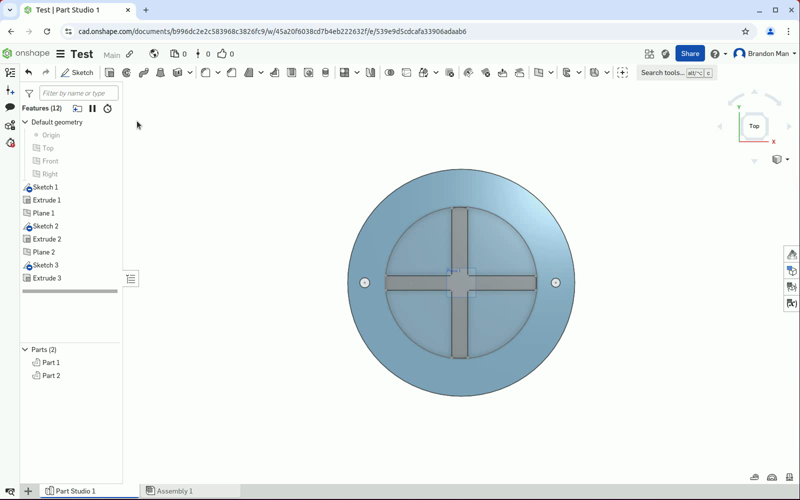
key(up, 3)
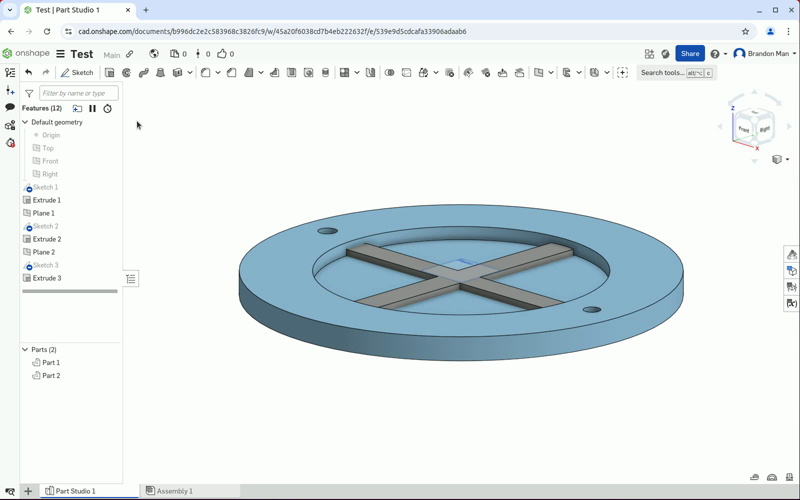
key(left, 3)
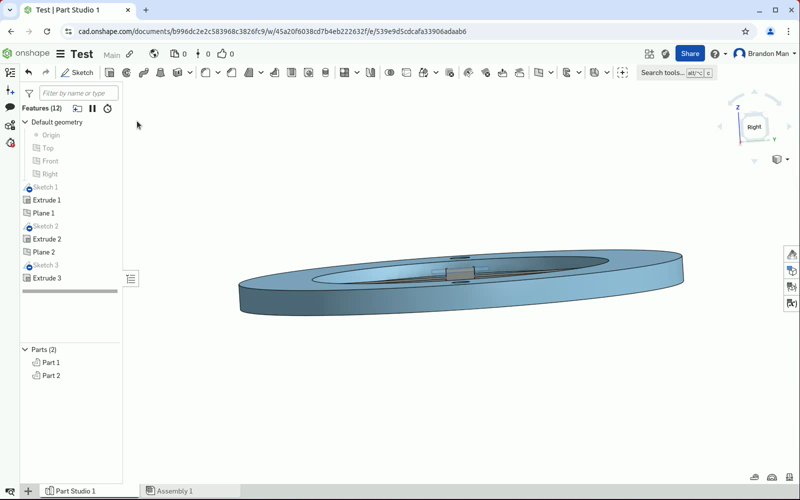
key(right, 3)
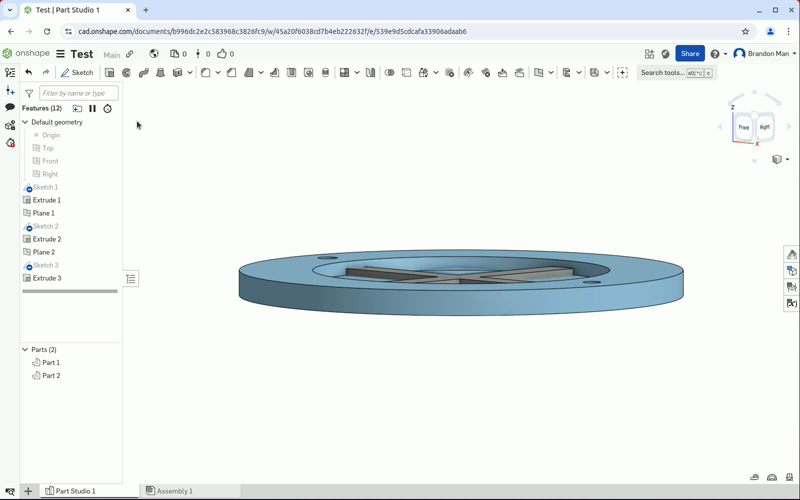
key(down, 3)
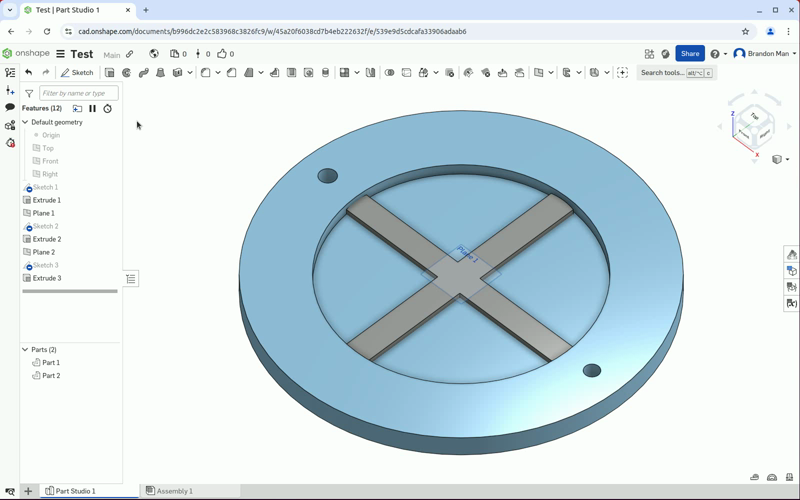
mouse_move(73, 189)
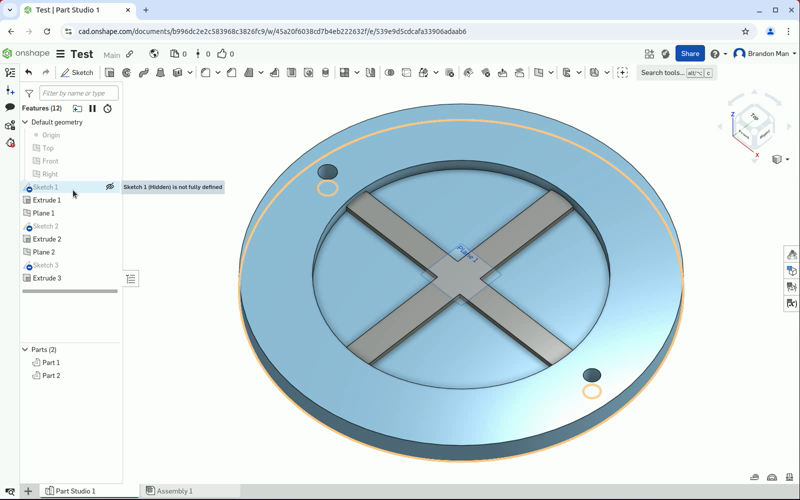
click(73, 189)